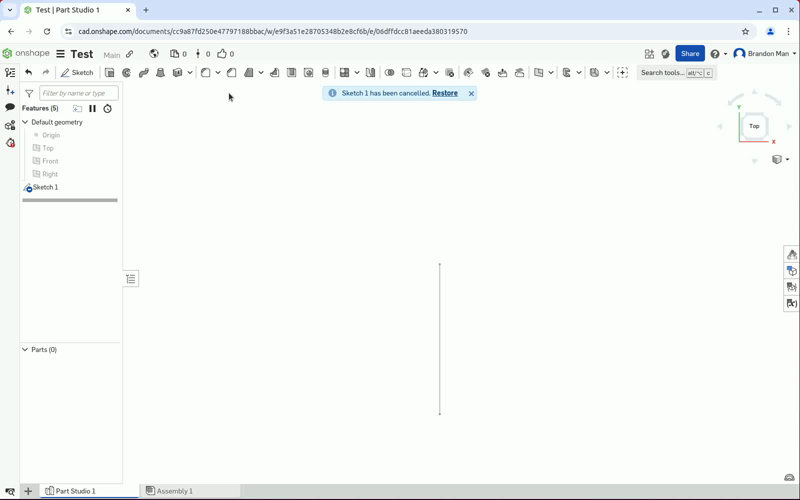
key(shift+h)
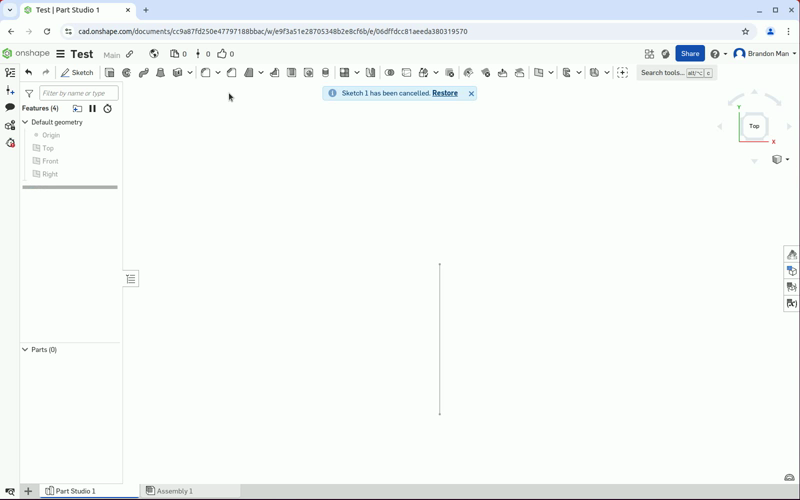
mouse_move(73, 352)
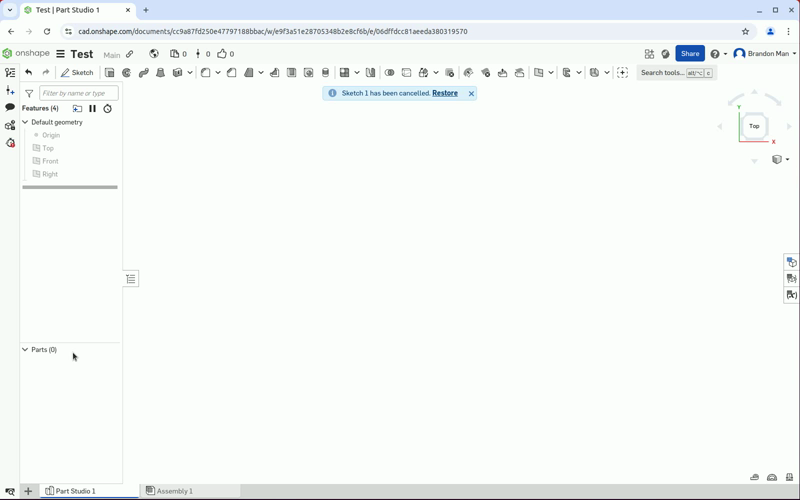
key(y)
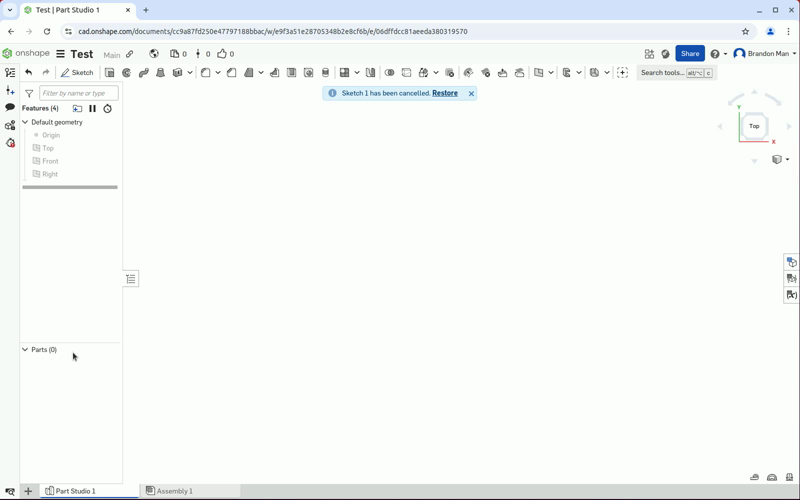
key(shift+p)
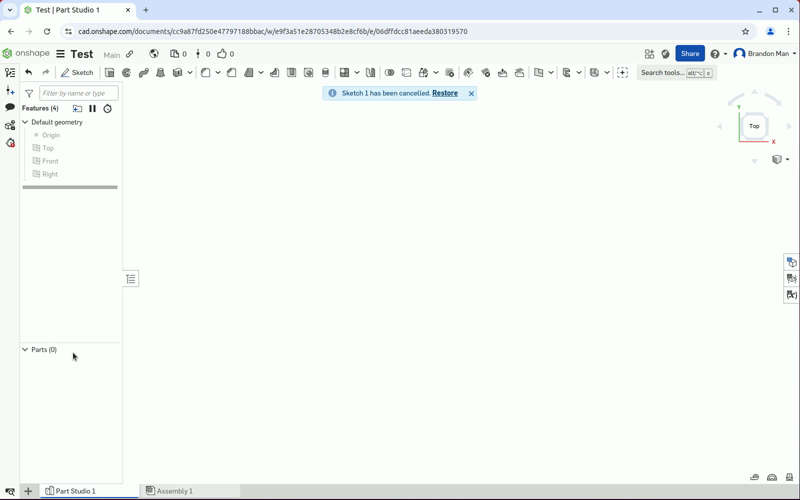
key(space)
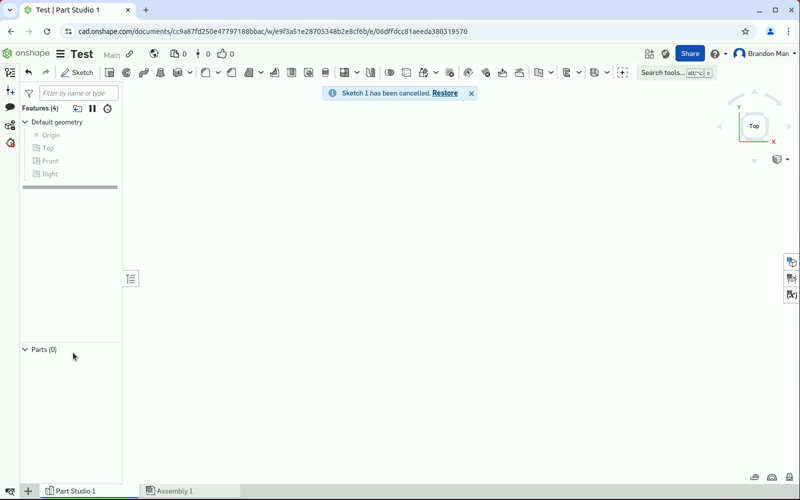
key_down(shift)
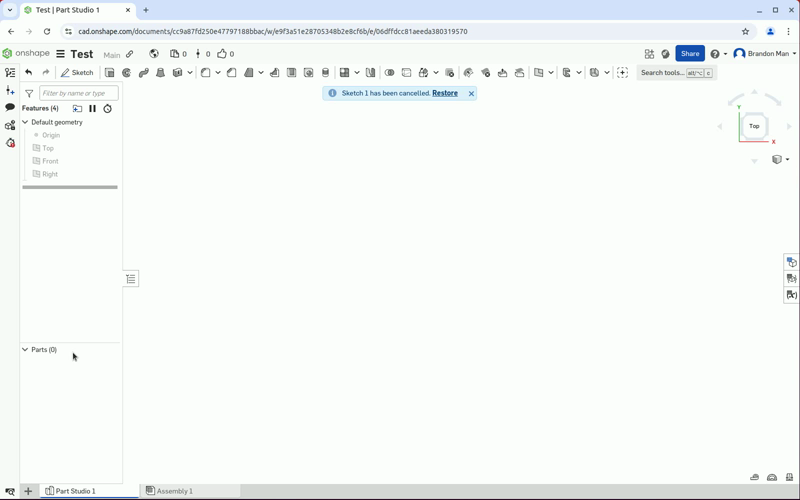
key(up)
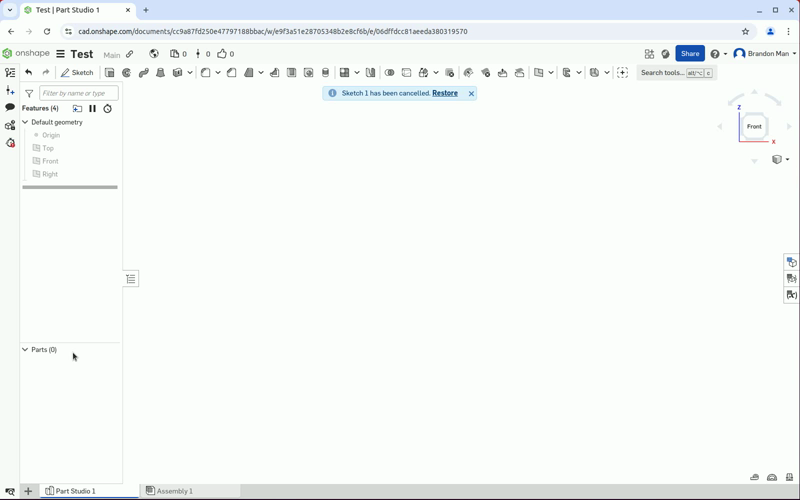
key_up(shift)
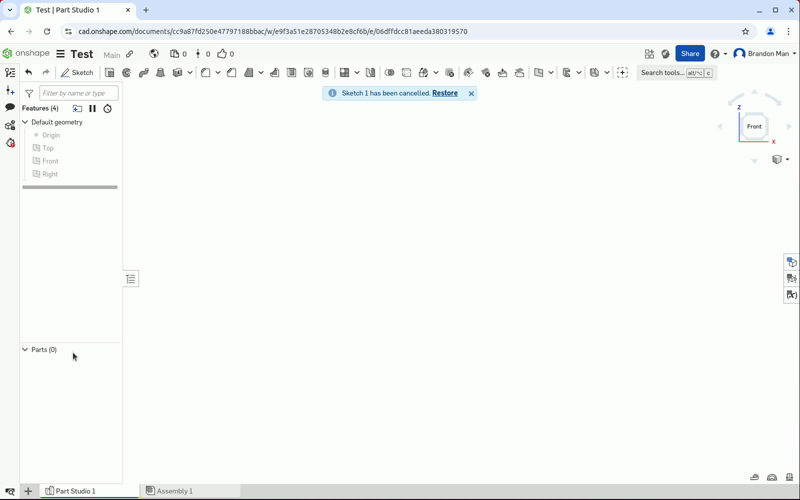
mouse_move(73, 352)
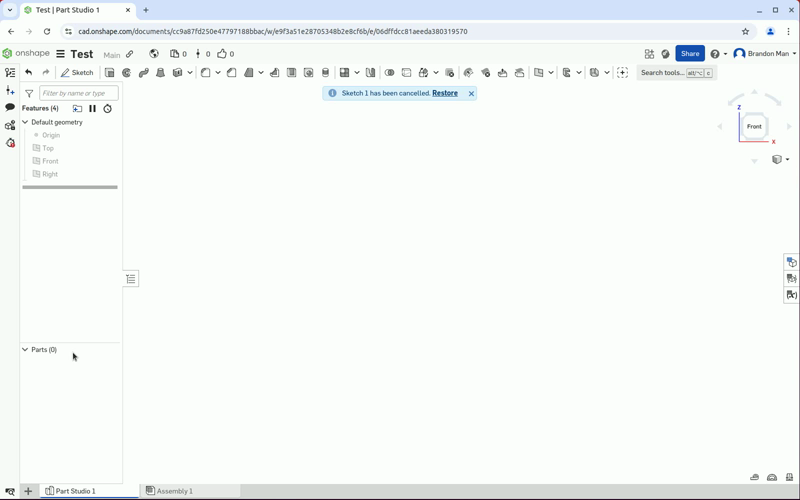
key(shift+y)
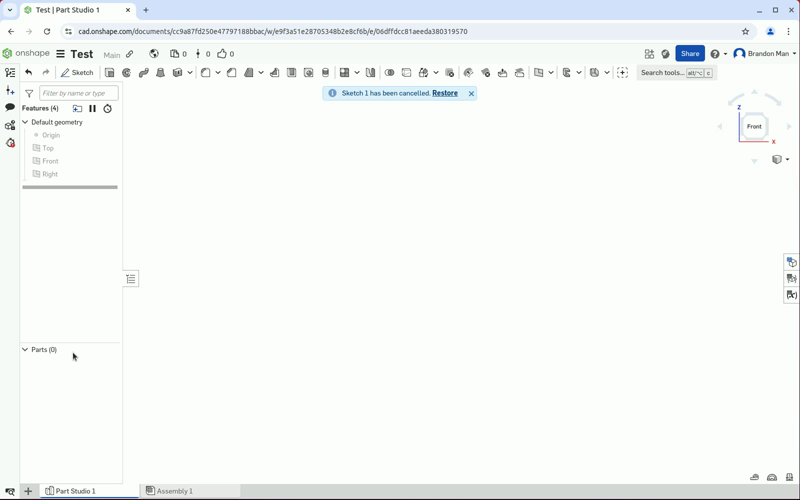
key(shift+s)
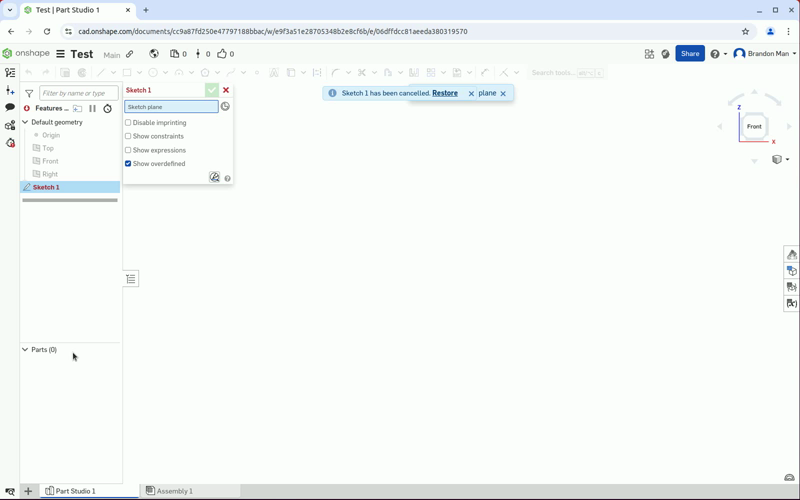
mouse_move(73, 163)
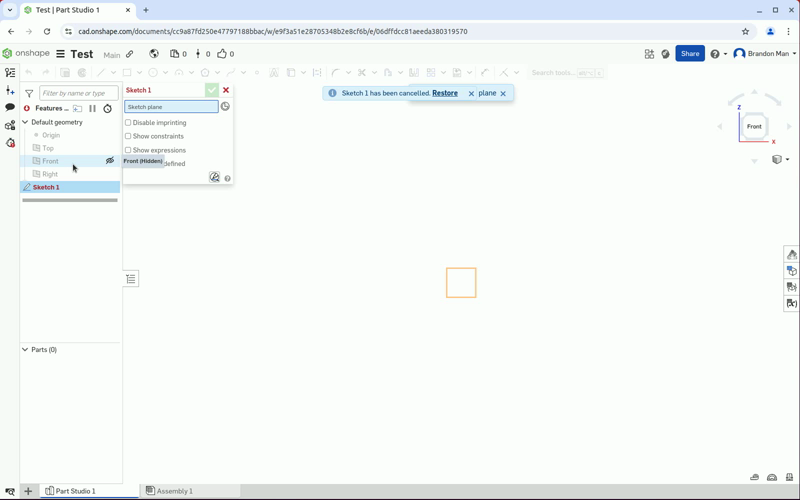
click(73, 163)
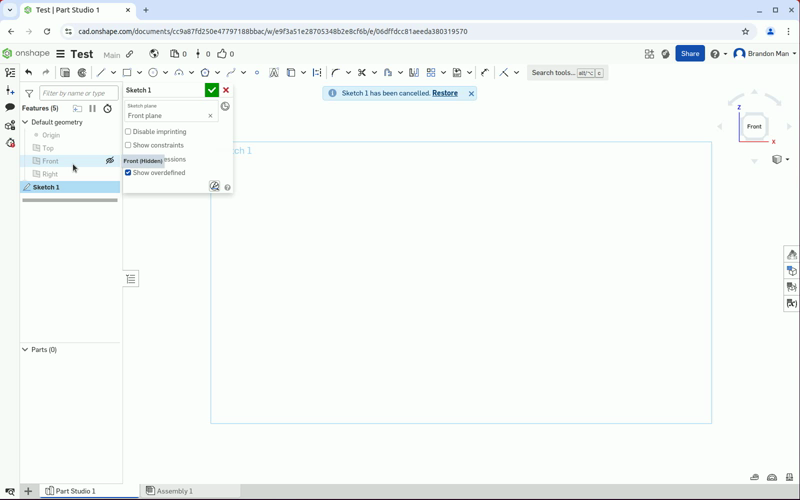
mouse_move(73, 352)
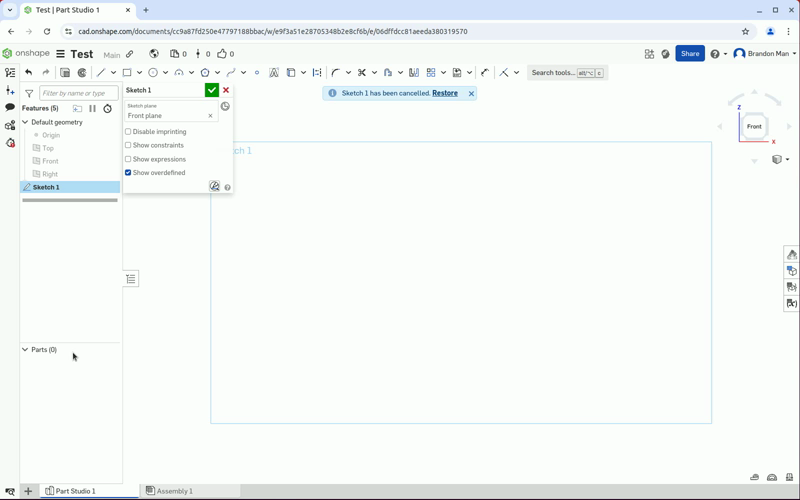
key(y)
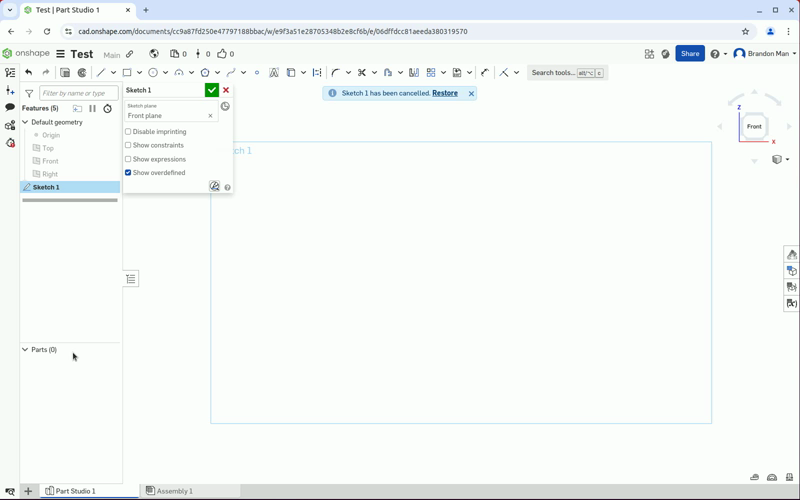
key(l)
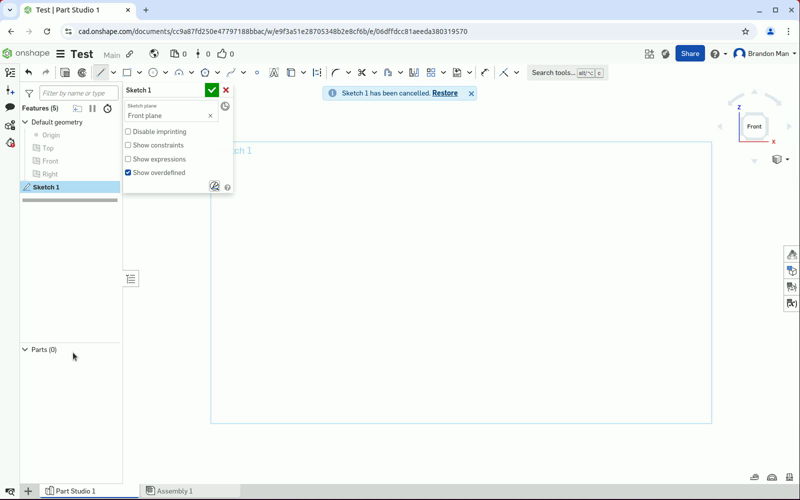
key_down(shift)
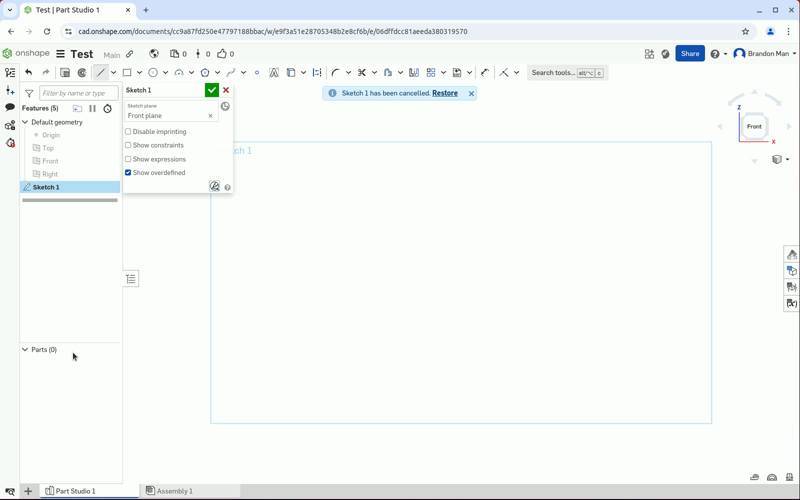
mouse_move(460, 282)
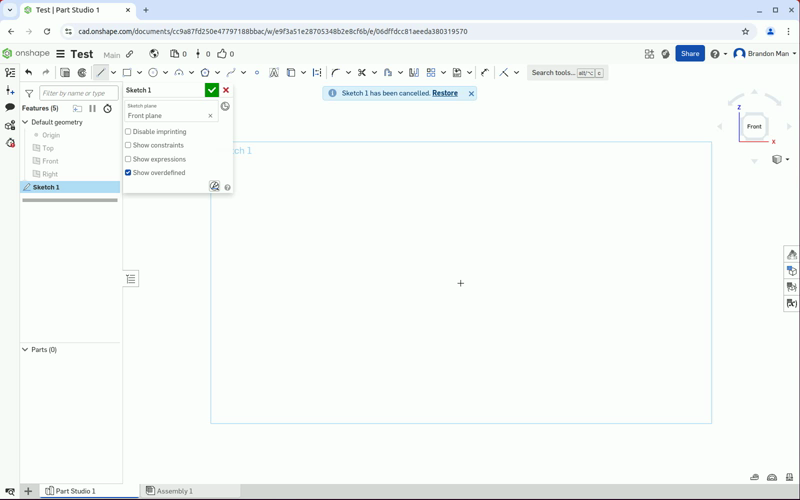
click(460, 282)
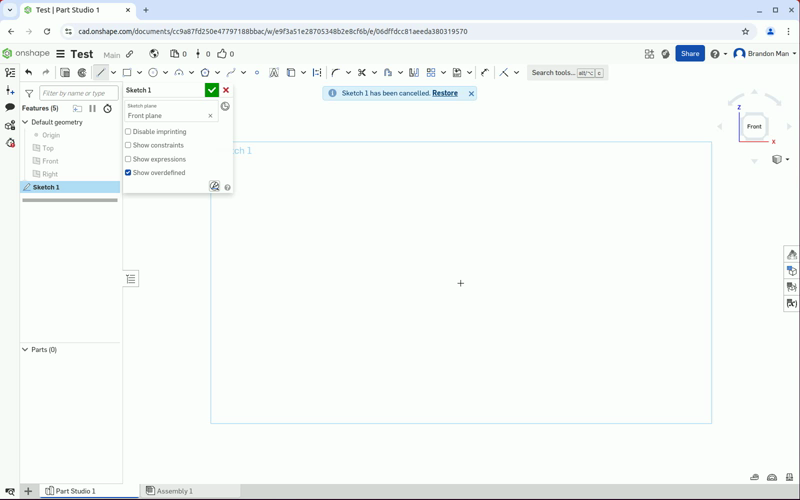
key_up(shift)
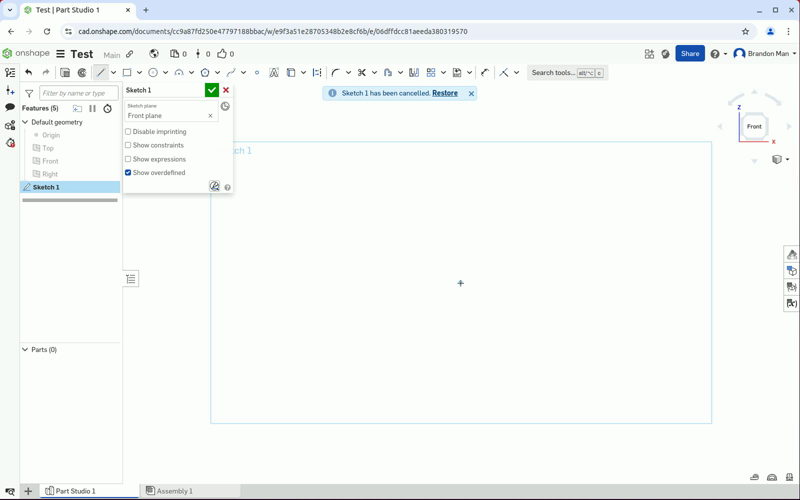
key_down(shift)
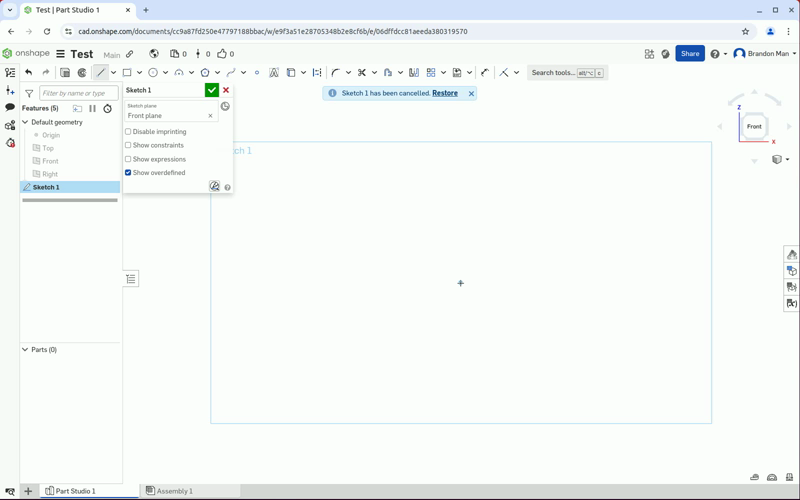
mouse_move(490, 282)
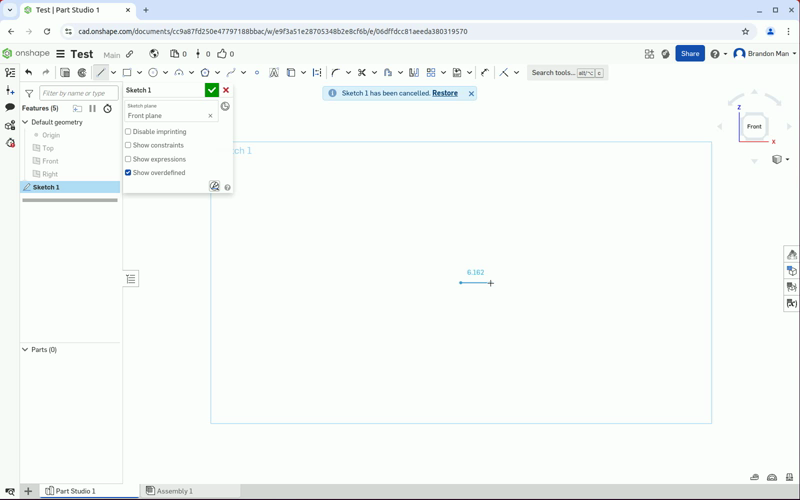
mouse_move(467, 282)
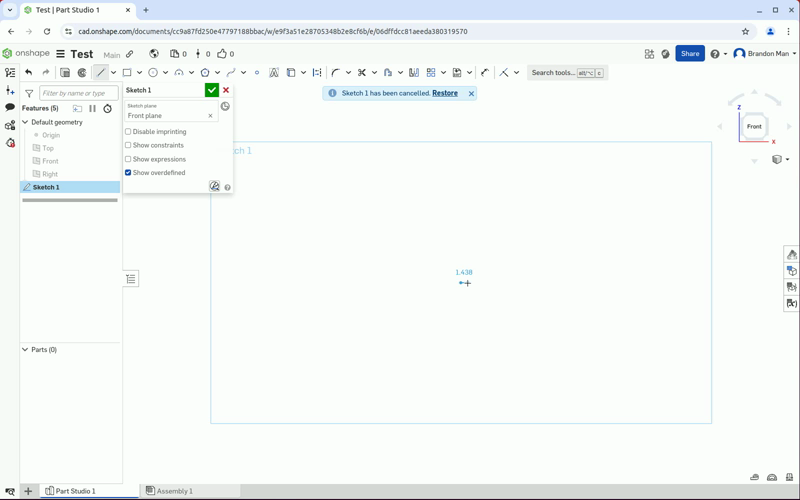
scroll(6)
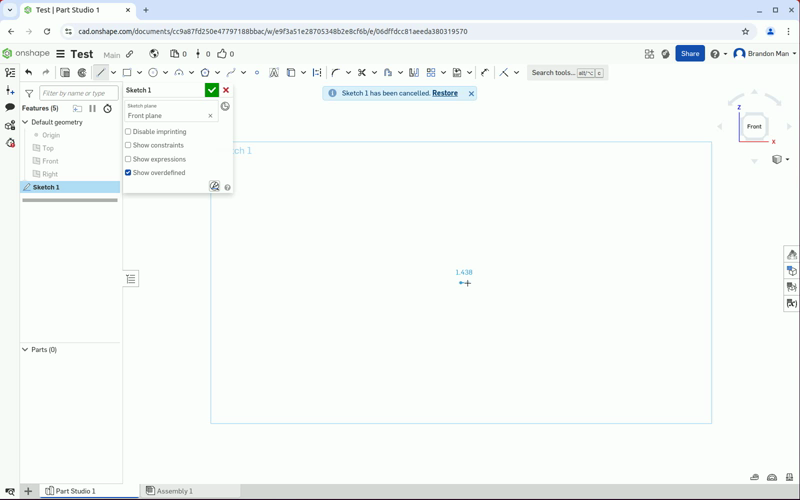
scroll(6)
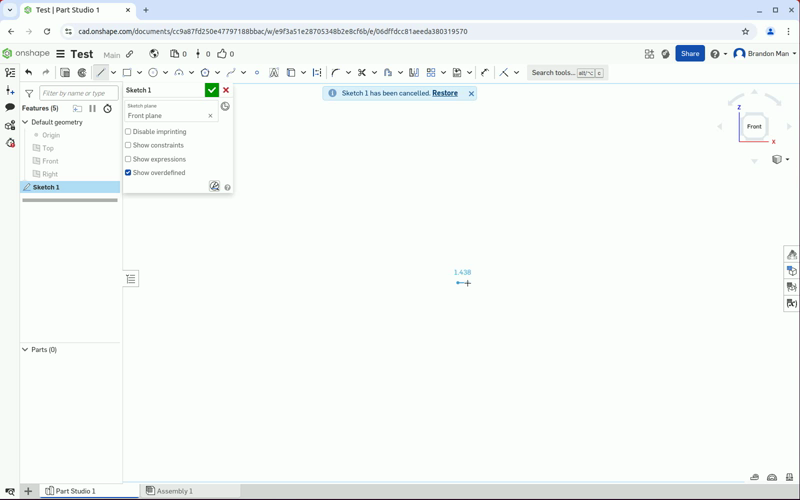
scroll(6)
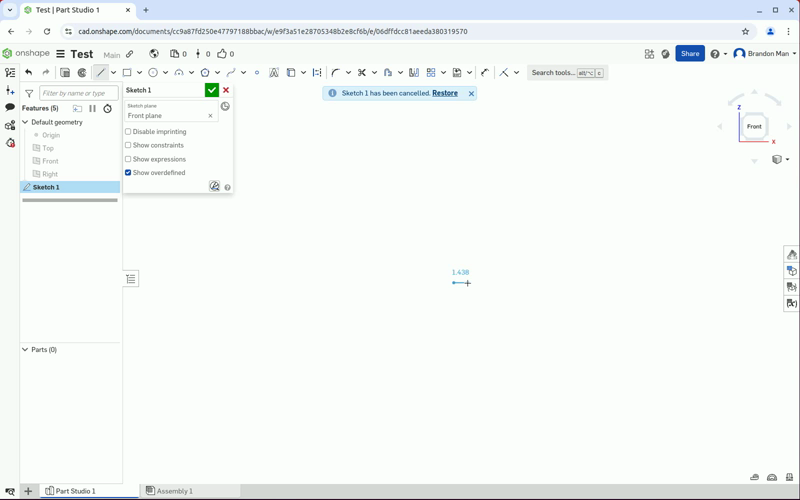
scroll(6)
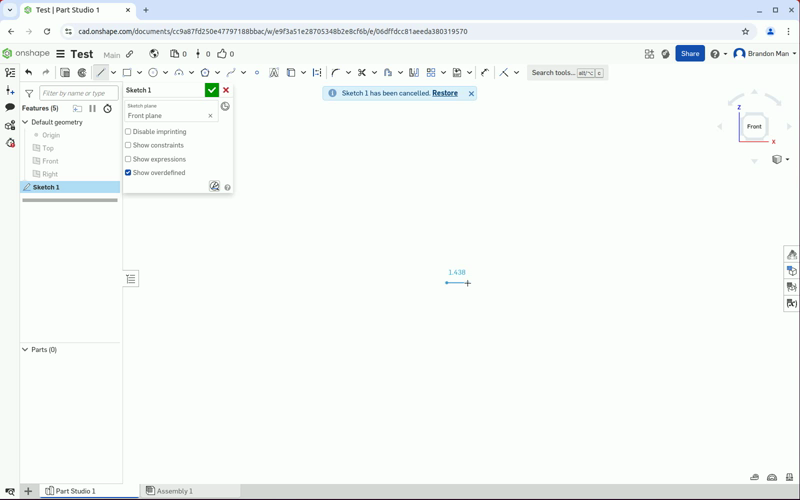
scroll(6)
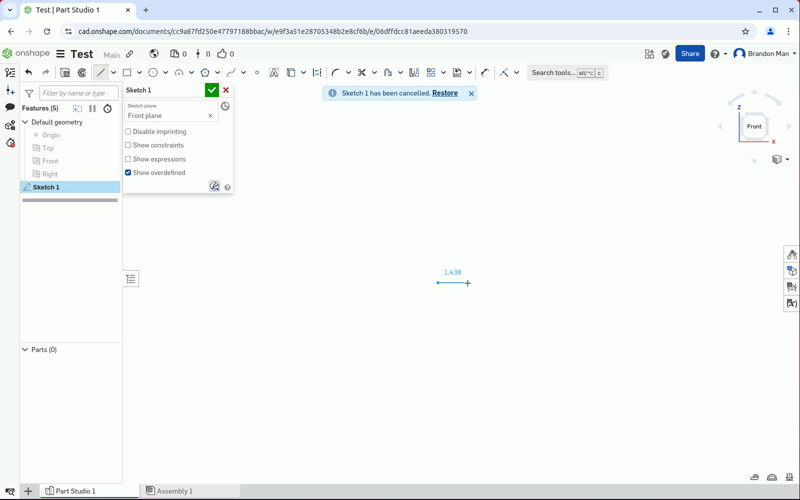
scroll(6)
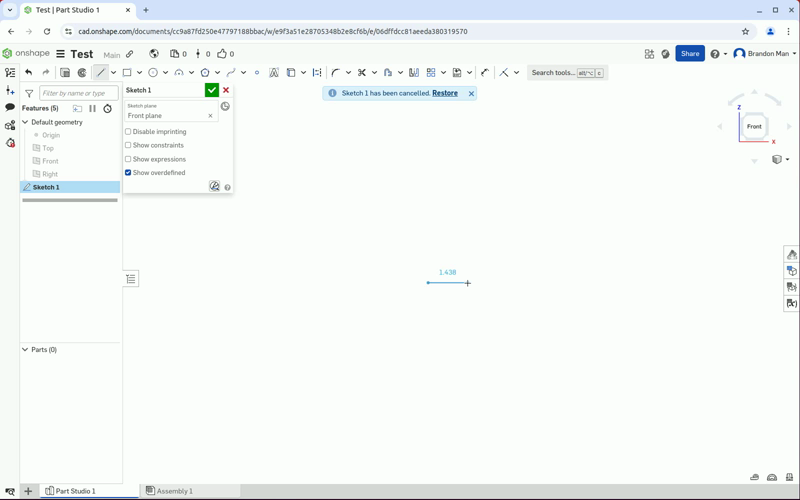
scroll(6)
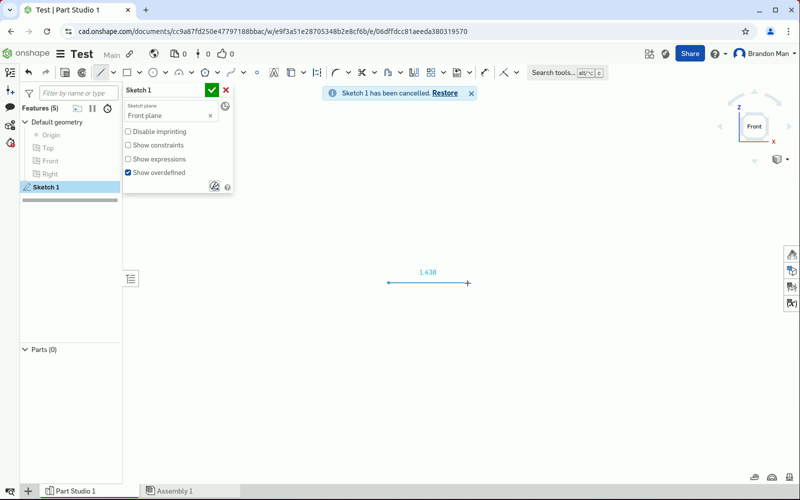
click(467, 282)
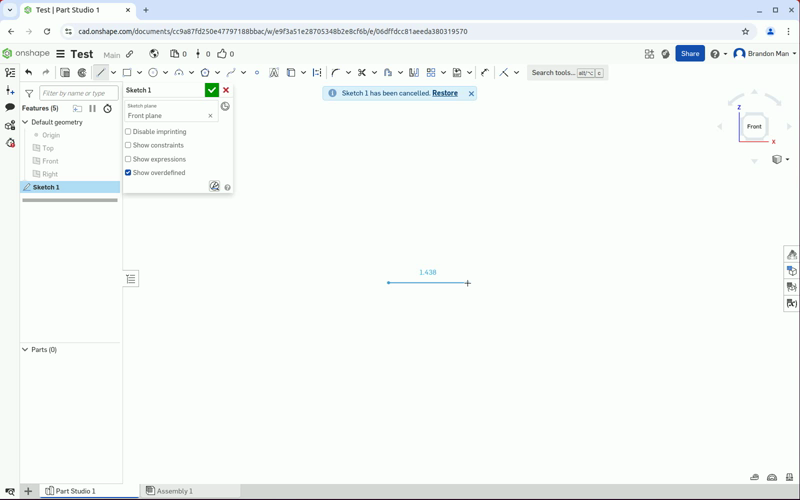
scroll(-6)
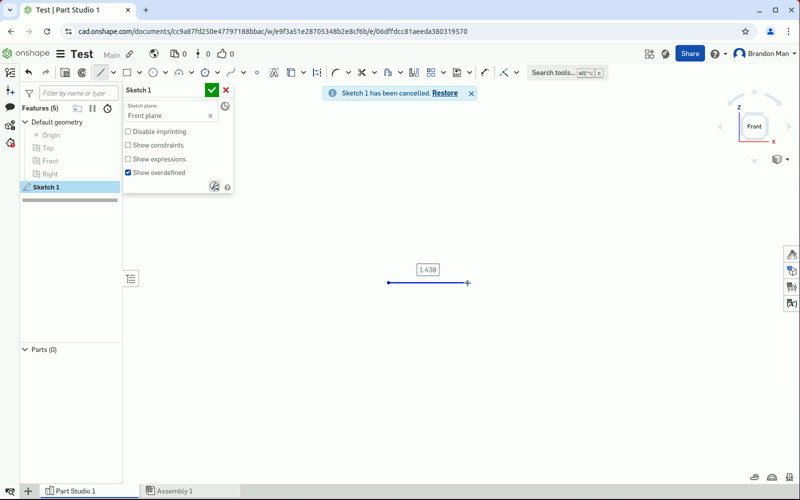
scroll(-6)
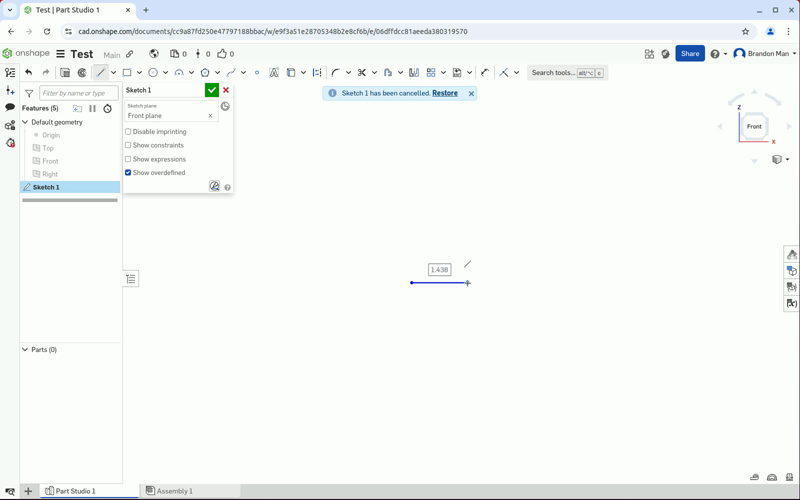
scroll(-6)
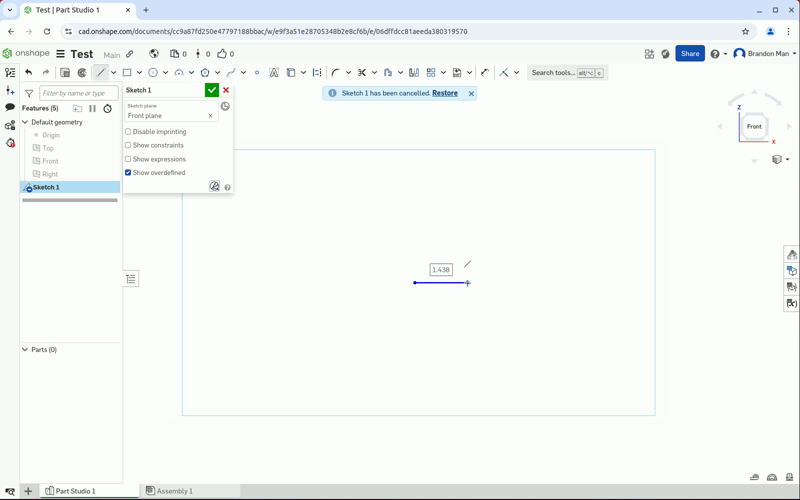
scroll(-6)
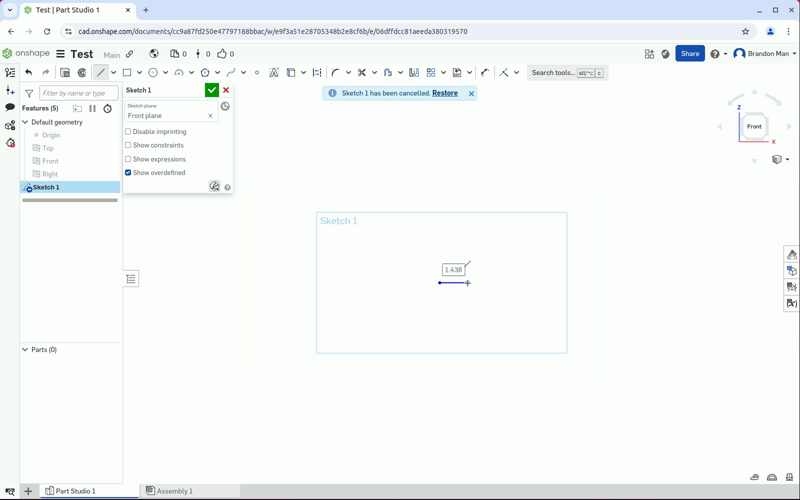
scroll(-6)
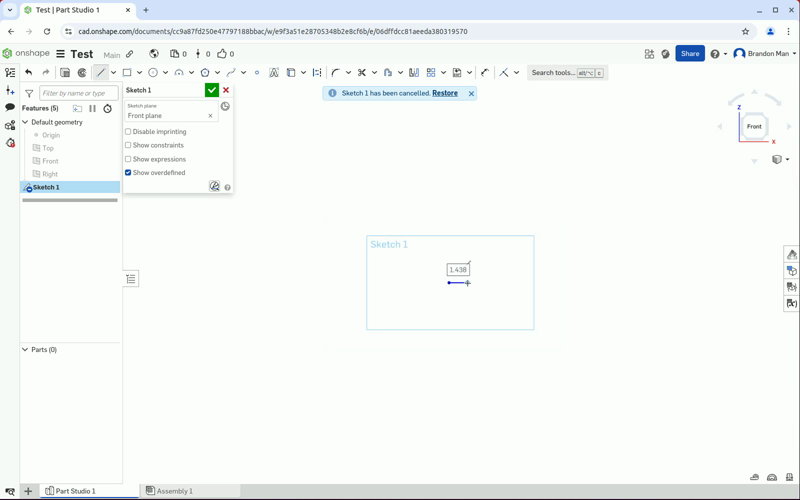
scroll(-6)
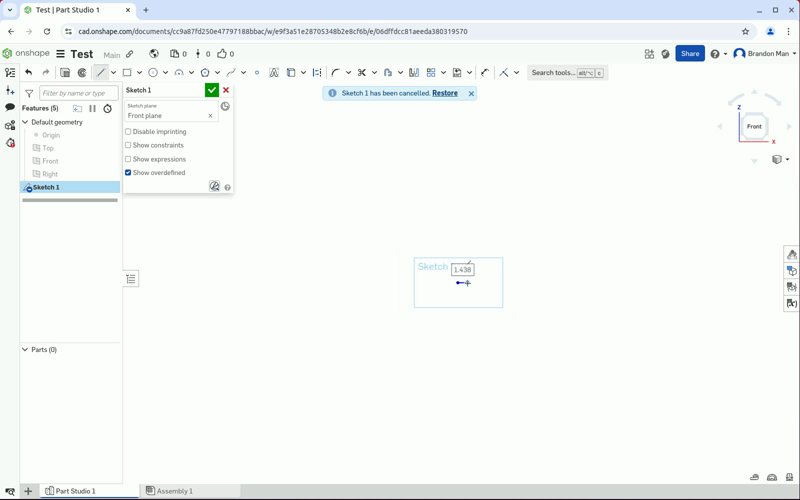
scroll(-6)
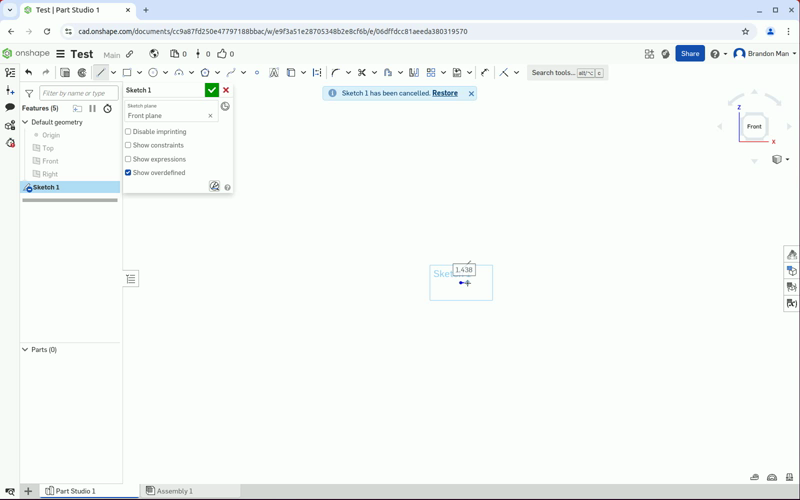
key_up(shift)
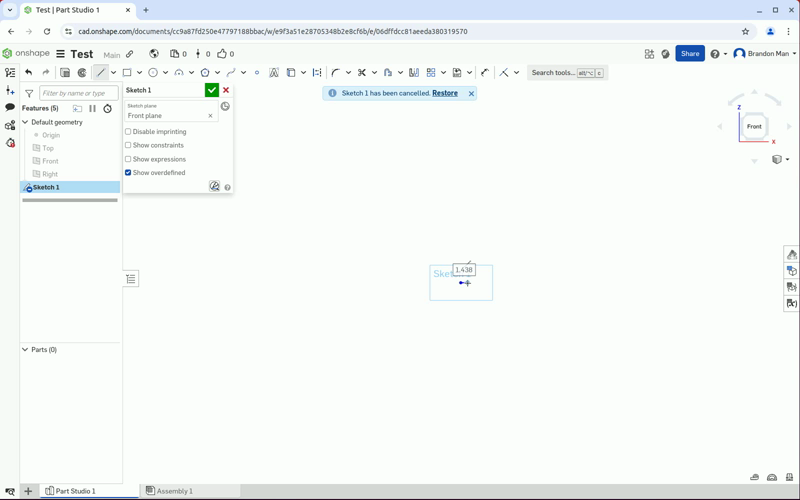
key_down(shift)
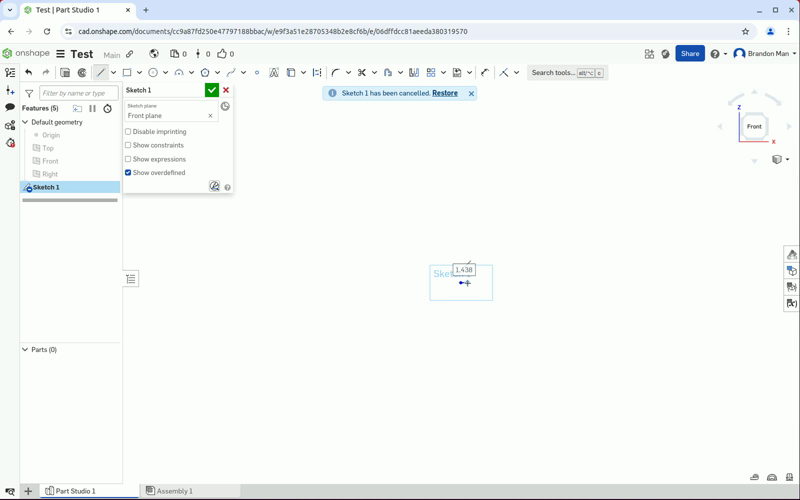
mouse_move(478, 181)
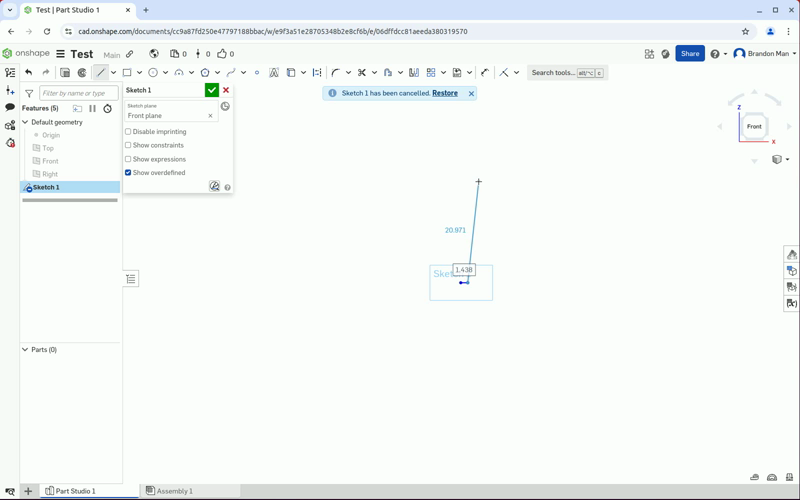
click(478, 181)
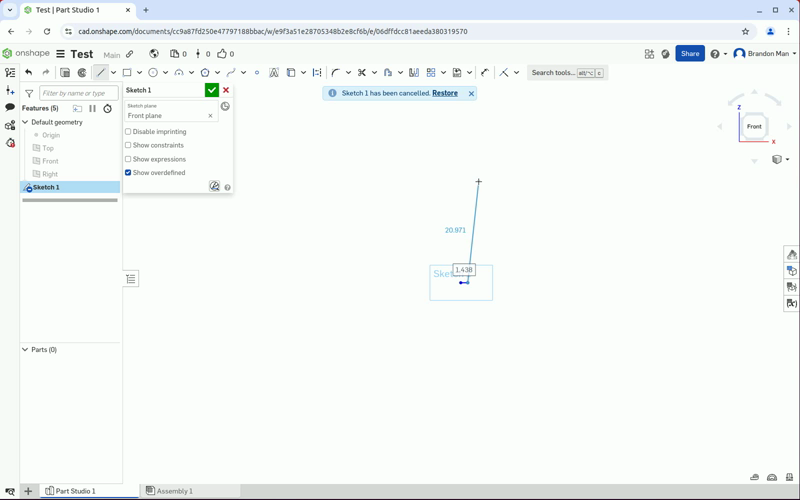
key_up(shift)
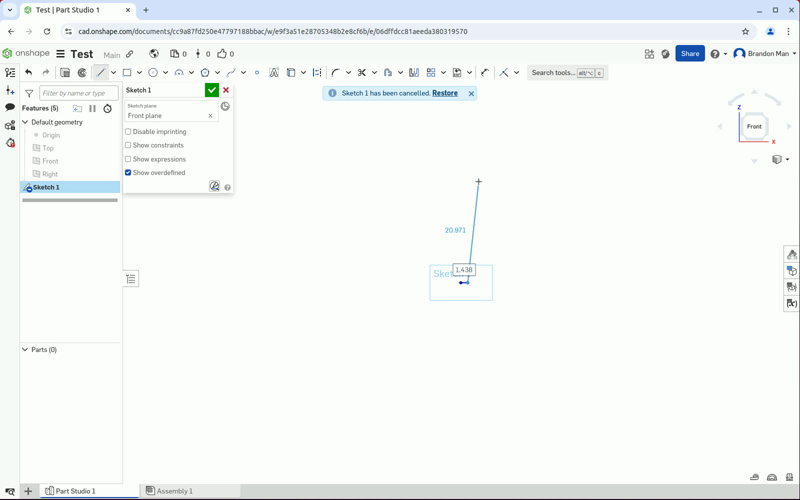
key_down(shift)
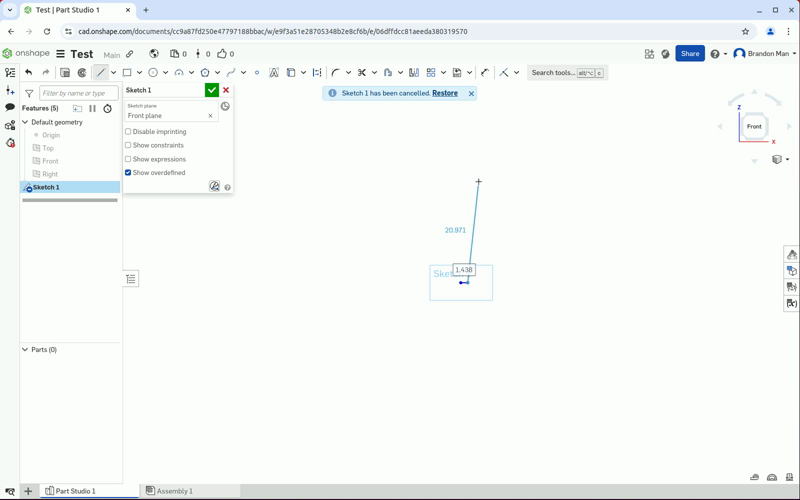
mouse_move(508, 181)
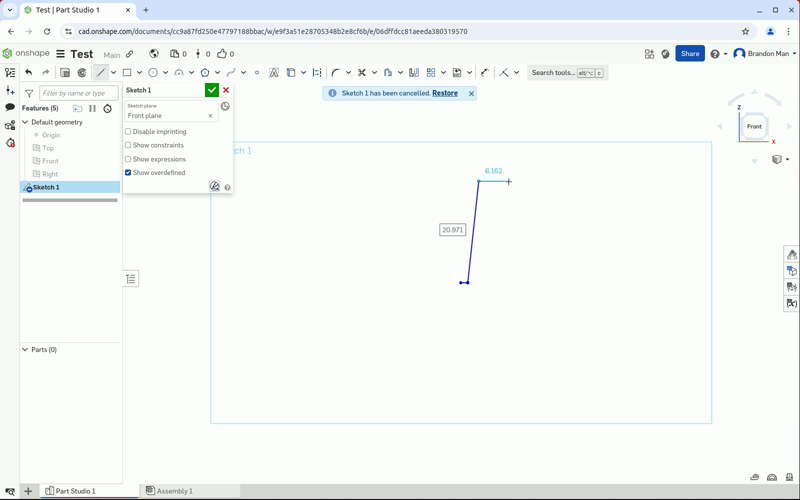
mouse_move(479, 170)
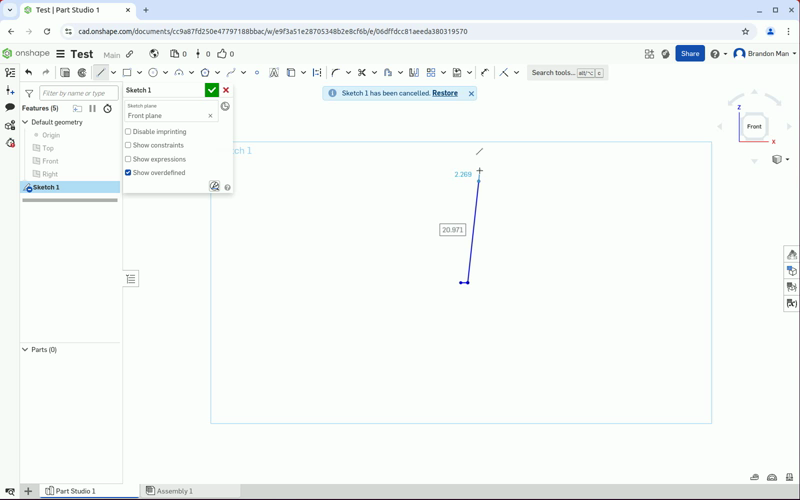
click(479, 170)
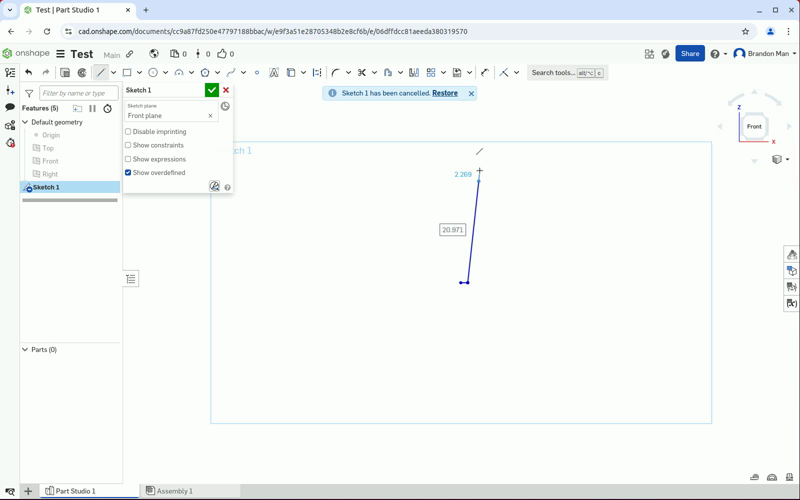
key_up(shift)
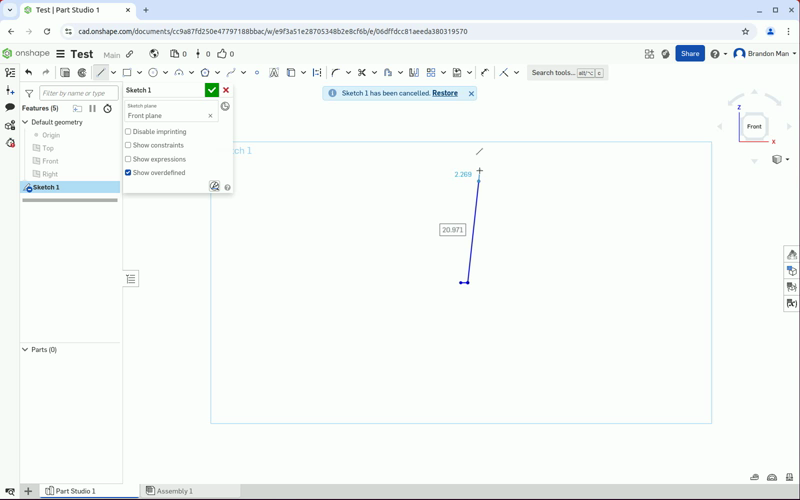
key_down(shift)
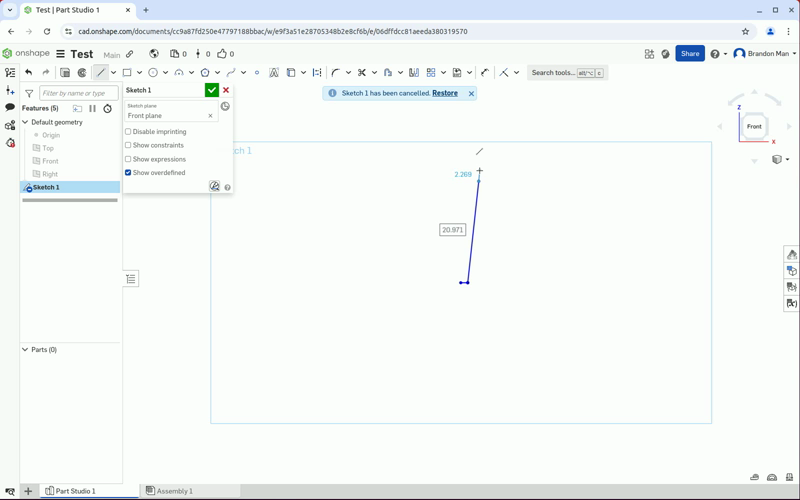
mouse_move(509, 170)
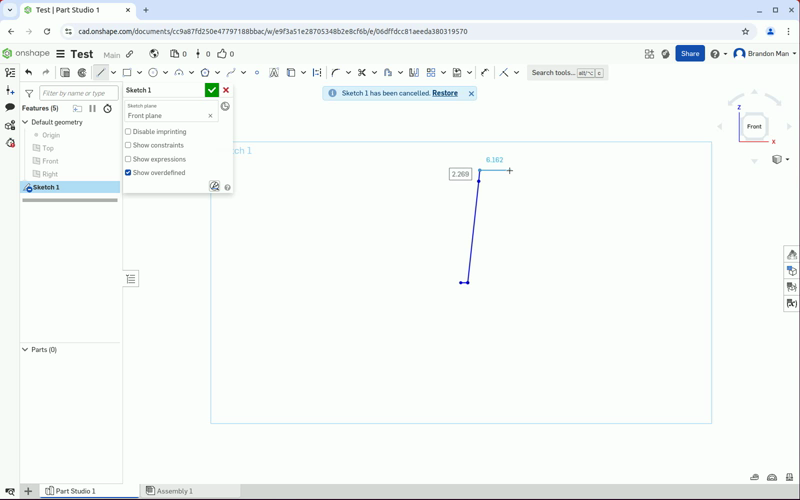
mouse_move(469, 170)
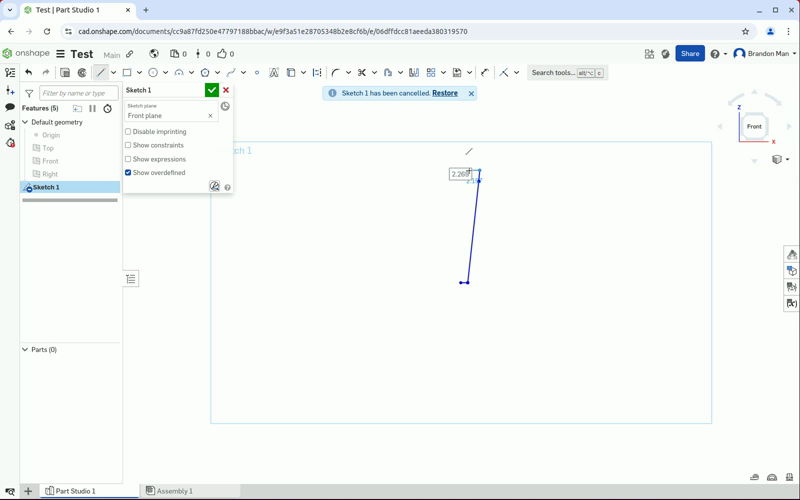
click(469, 170)
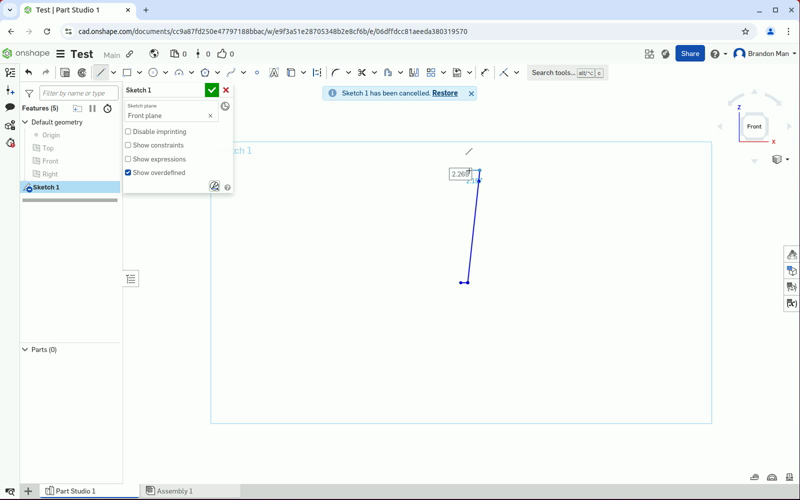
key_up(shift)
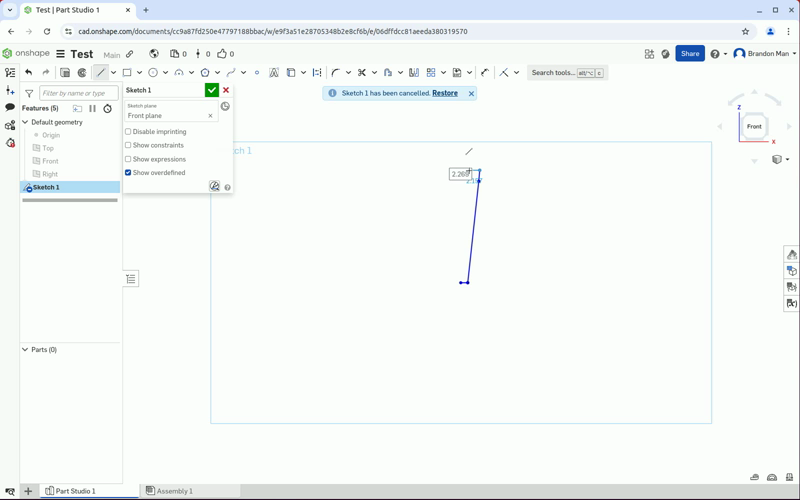
key_down(shift)
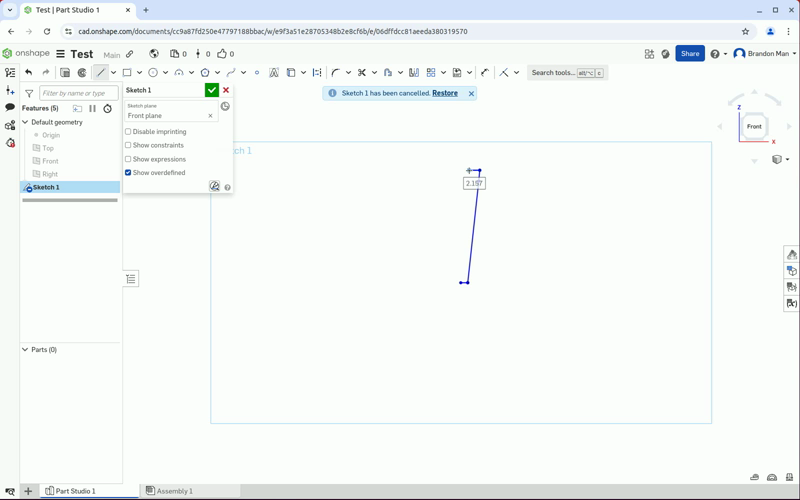
mouse_move(460, 282)
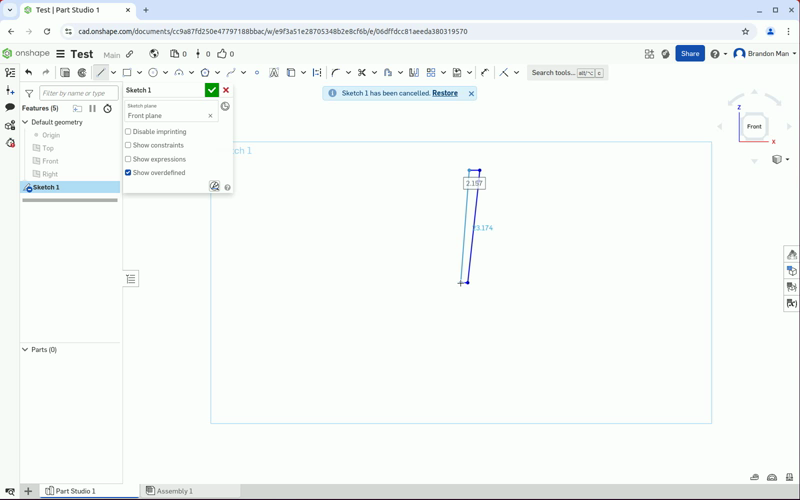
key_up(shift)
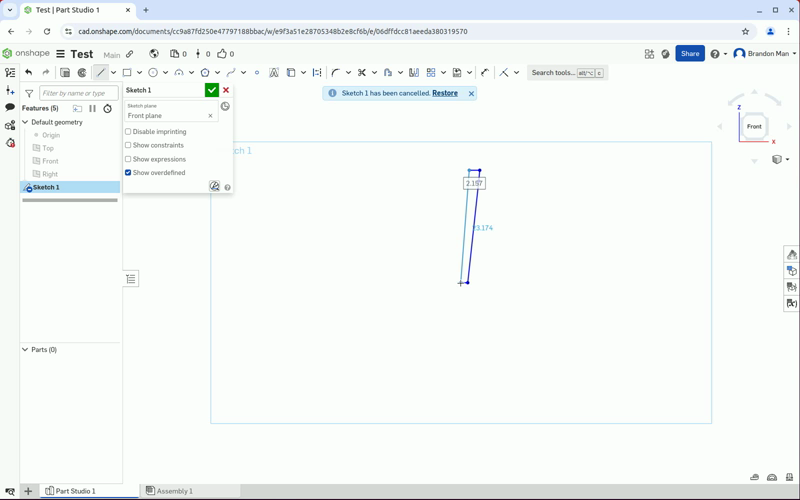
click(460, 282)
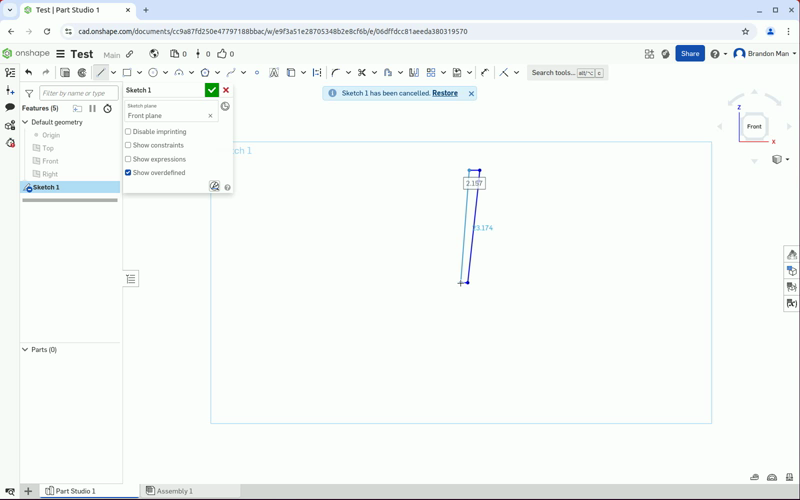
key(esc)
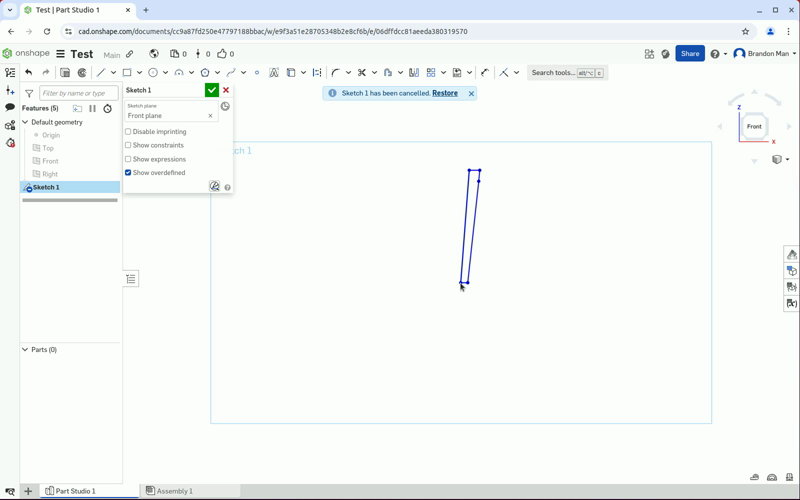
mouse_move(466, 231)
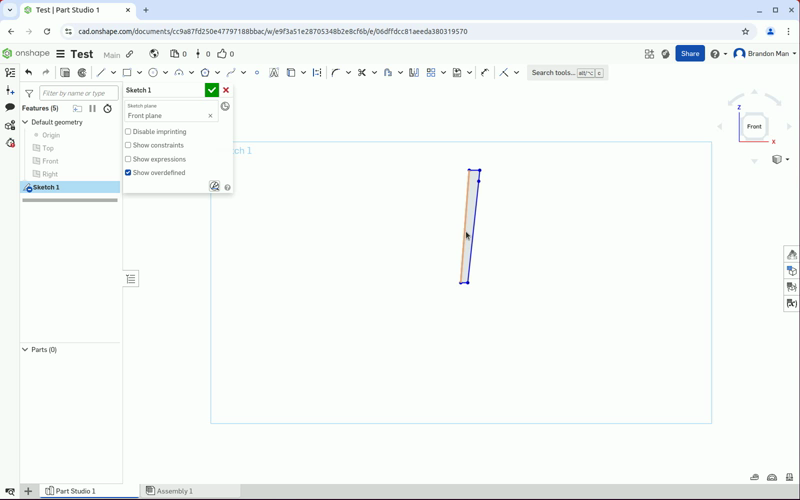
scroll(6)
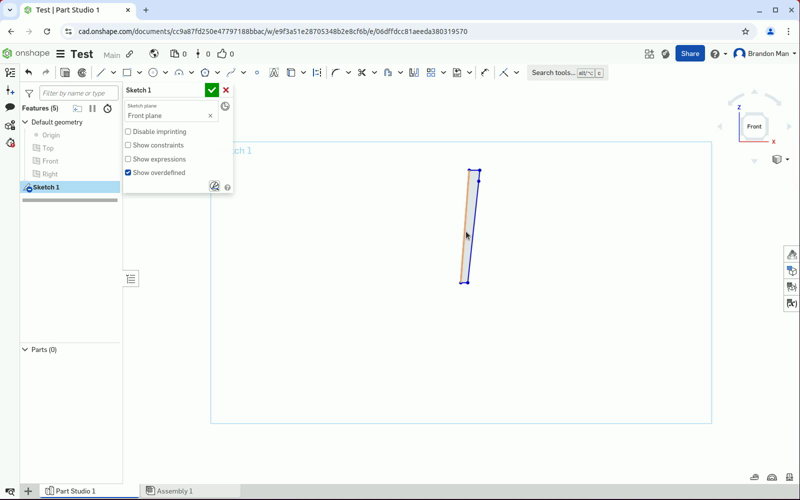
scroll(6)
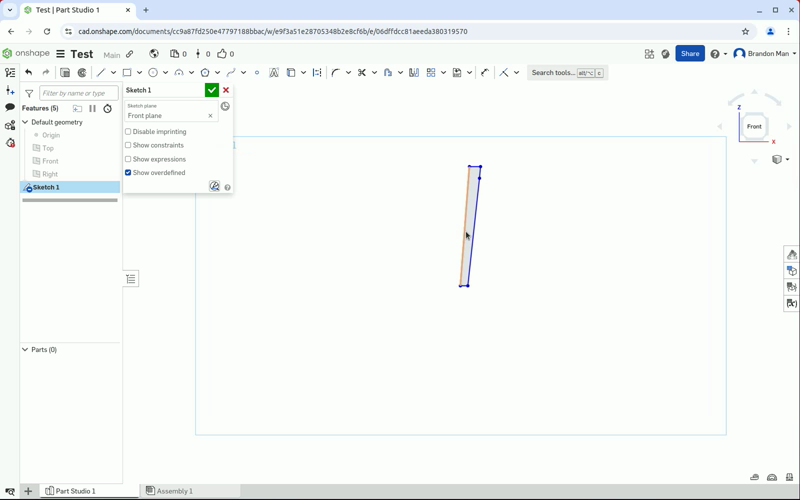
scroll(6)
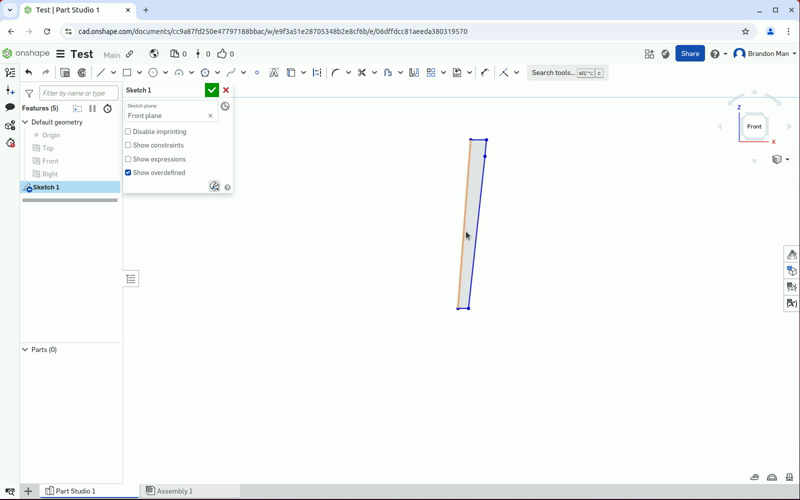
scroll(6)
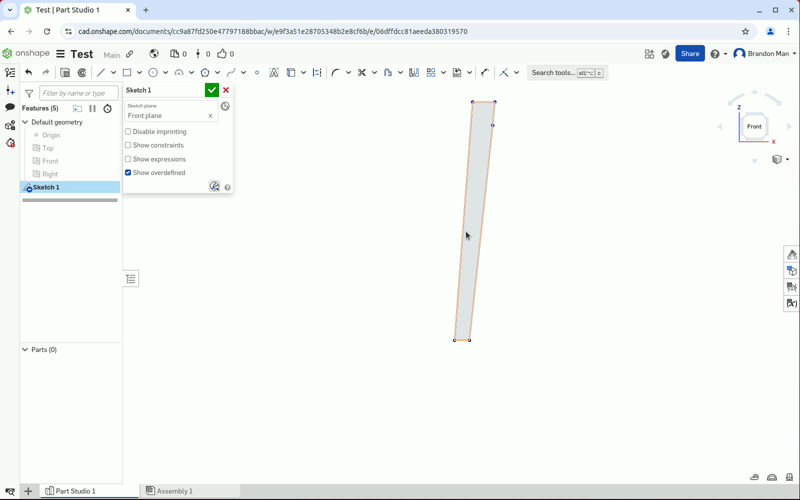
scroll(6)
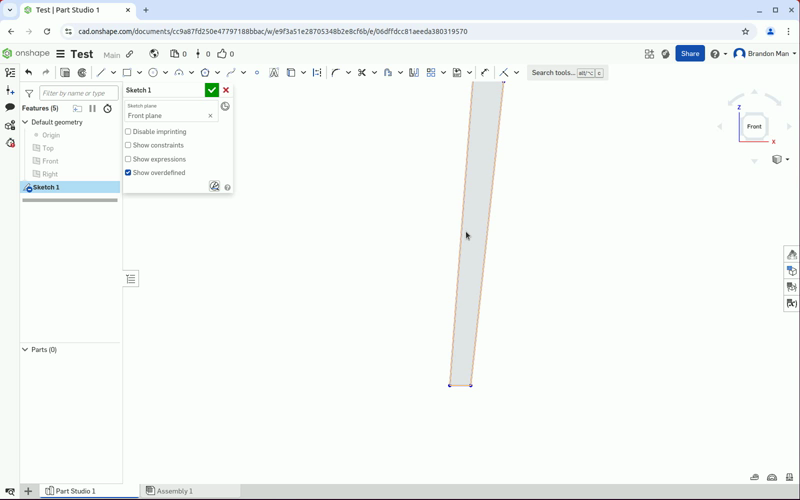
scroll(6)
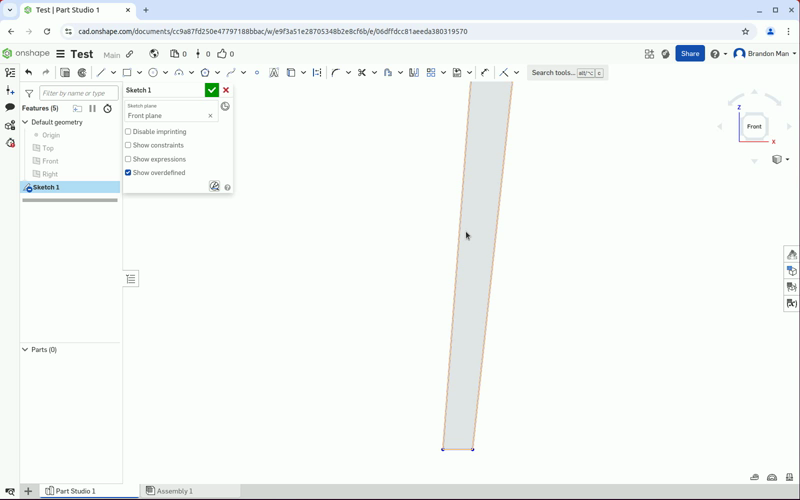
scroll(6)
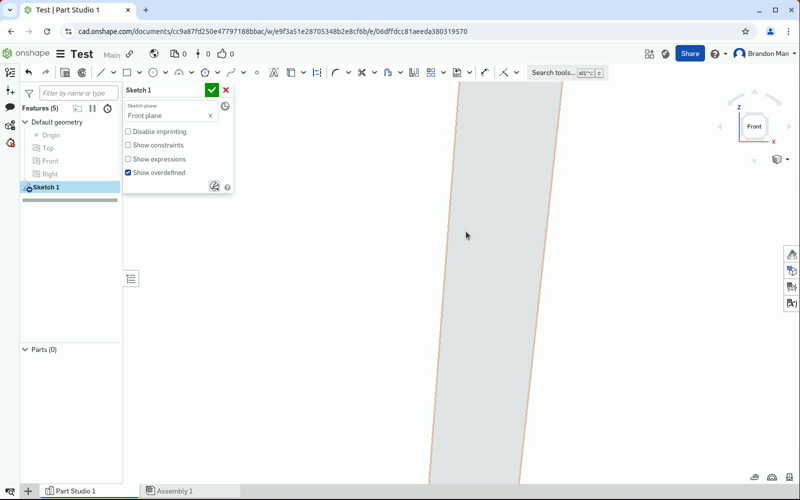
click(466, 231)
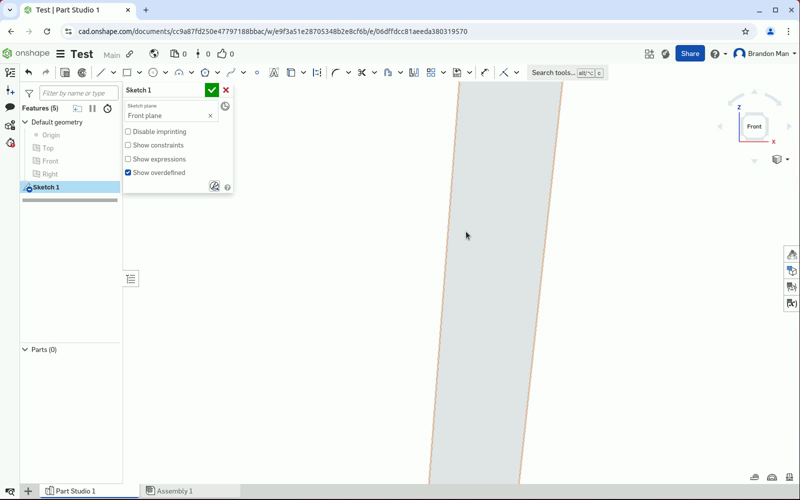
scroll(-6)
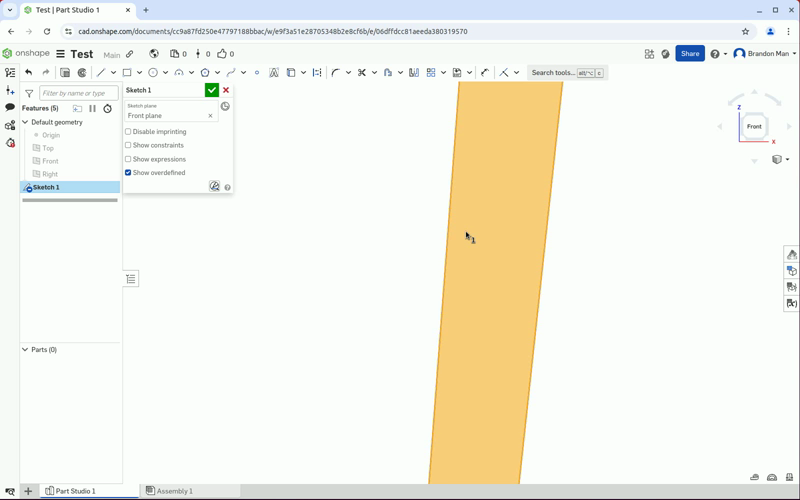
scroll(-6)
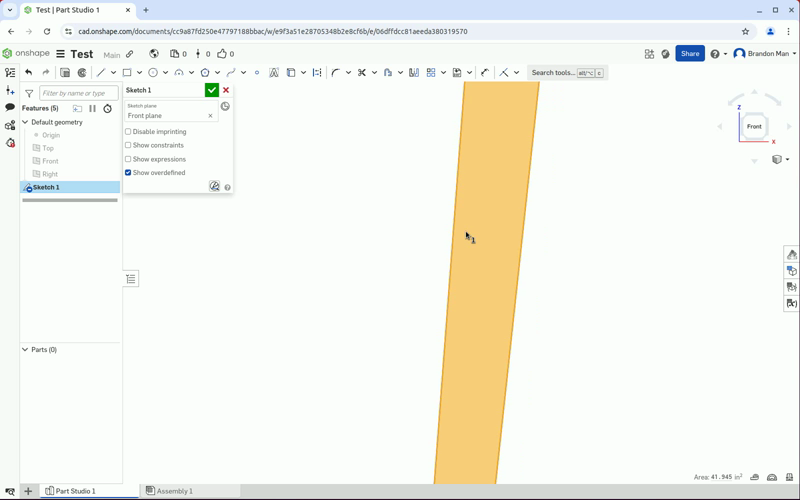
scroll(-6)
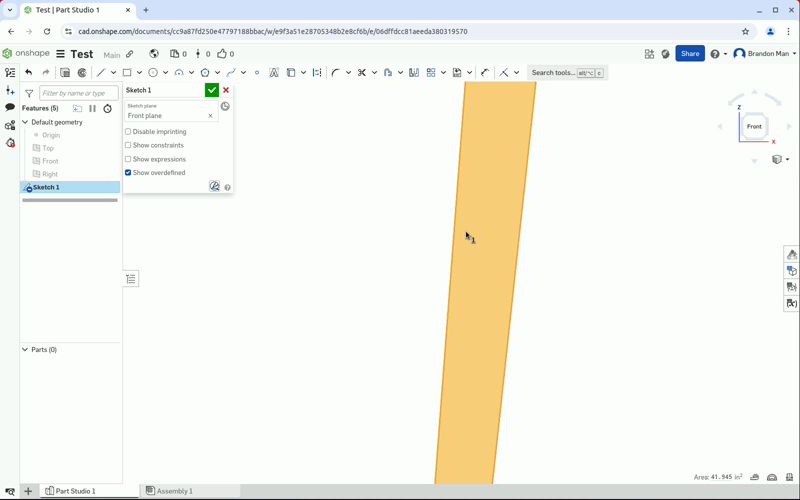
scroll(-6)
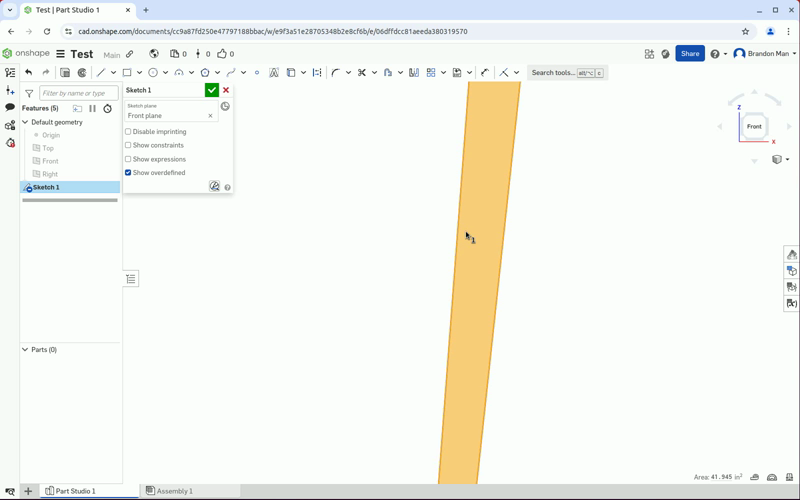
scroll(-6)
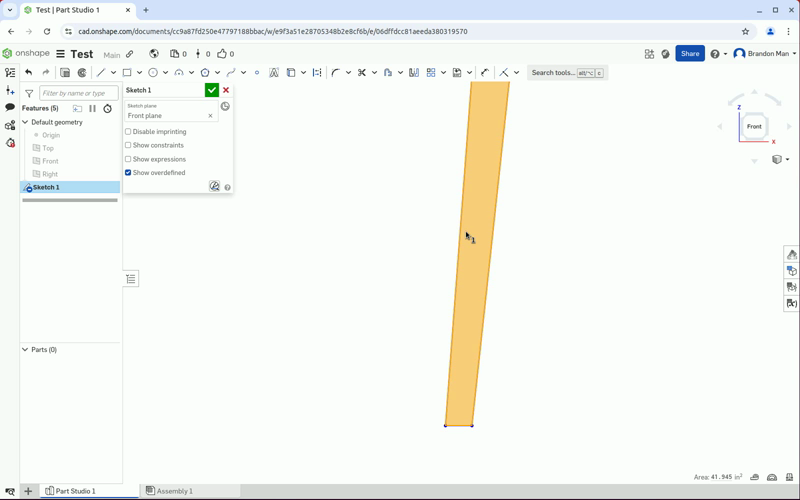
scroll(-6)
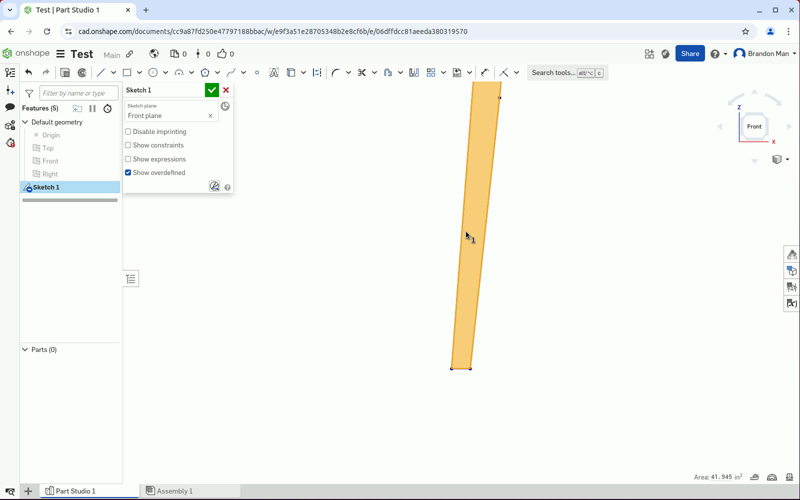
scroll(-6)
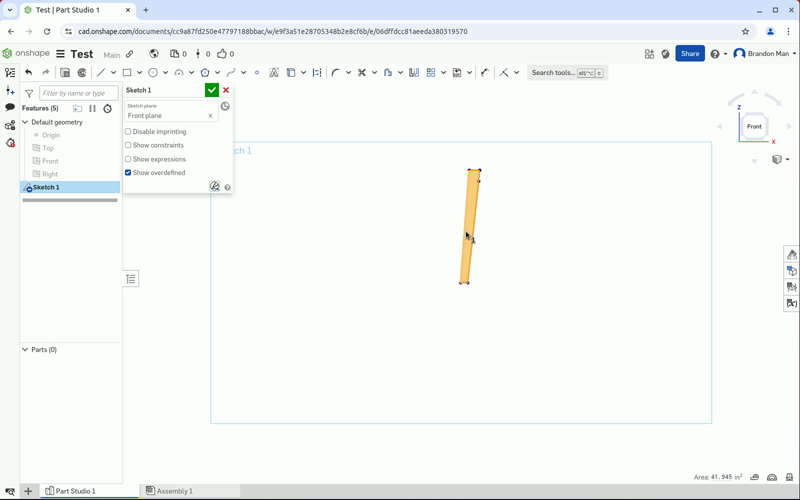
mouse_move(73, 352)
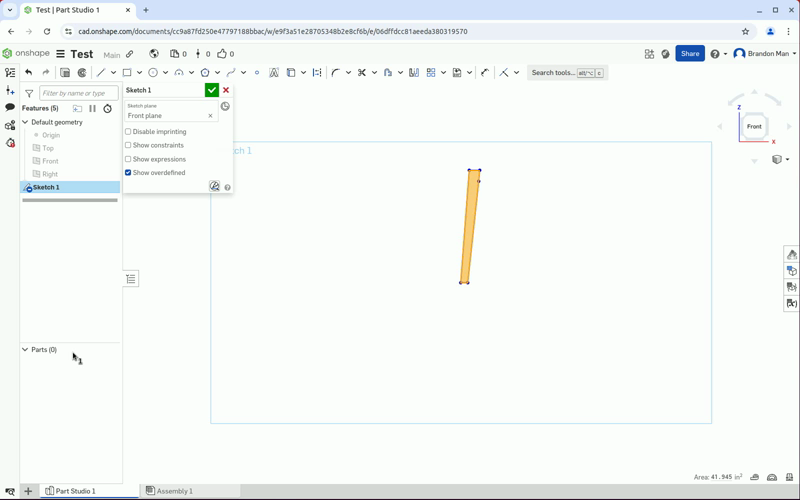
key(shift+y)
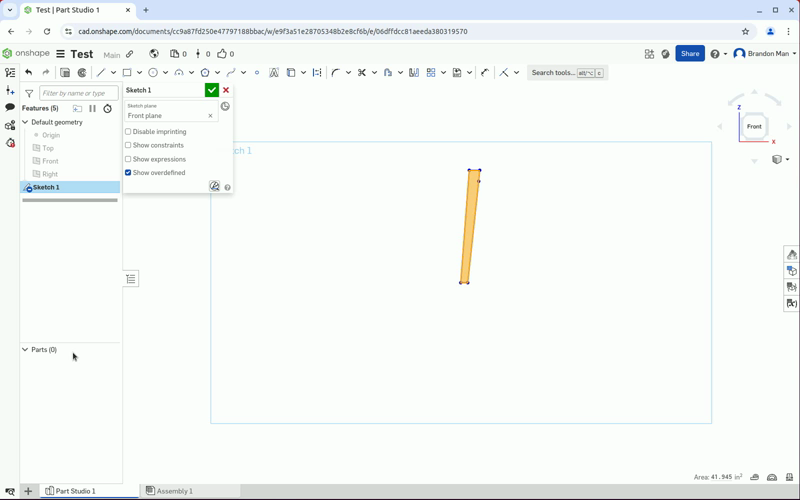
key(shift+e)
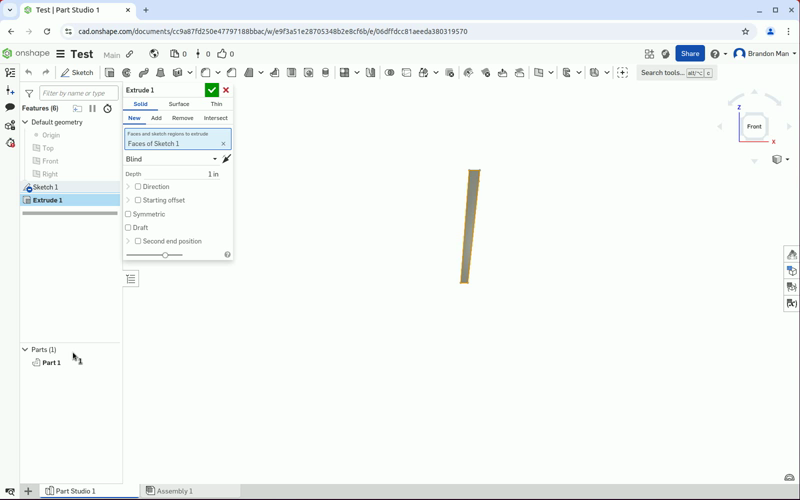
mouse_move(143, 106)
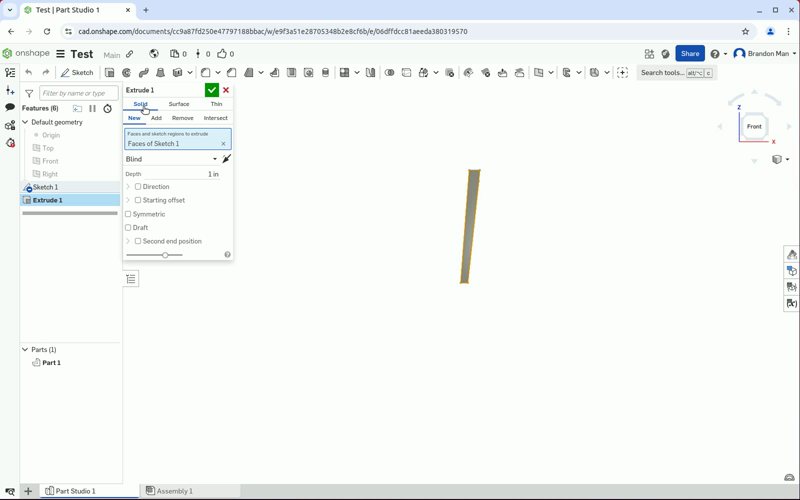
click(143, 106)
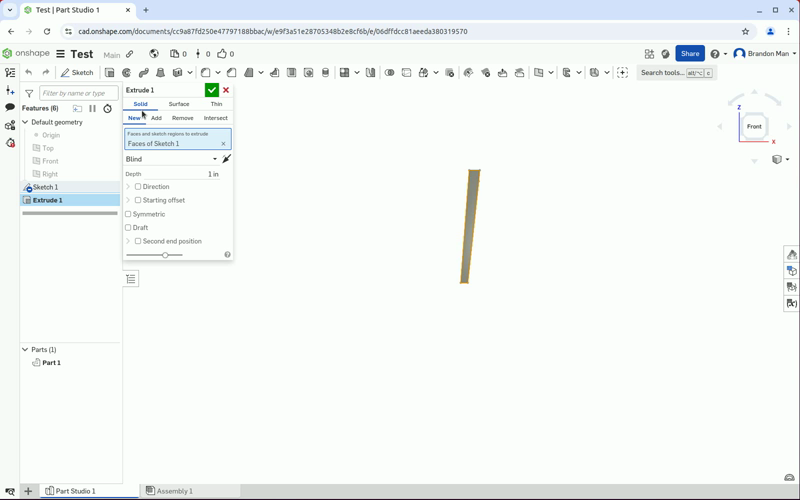
mouse_move(137, 120)
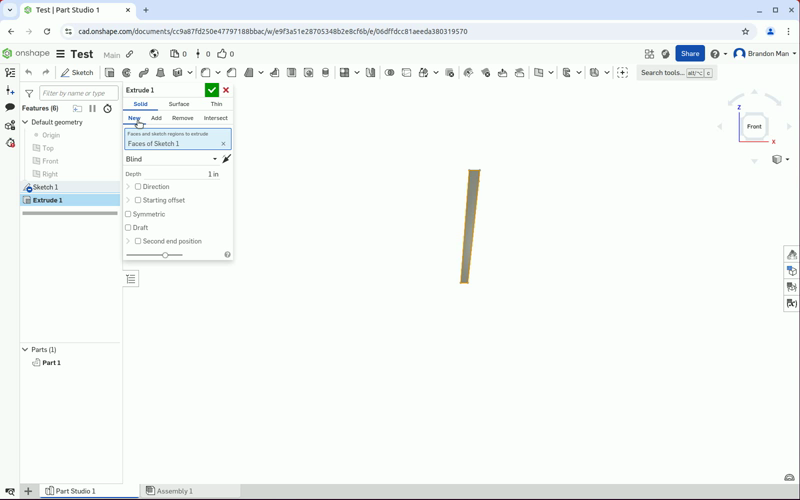
click(137, 120)
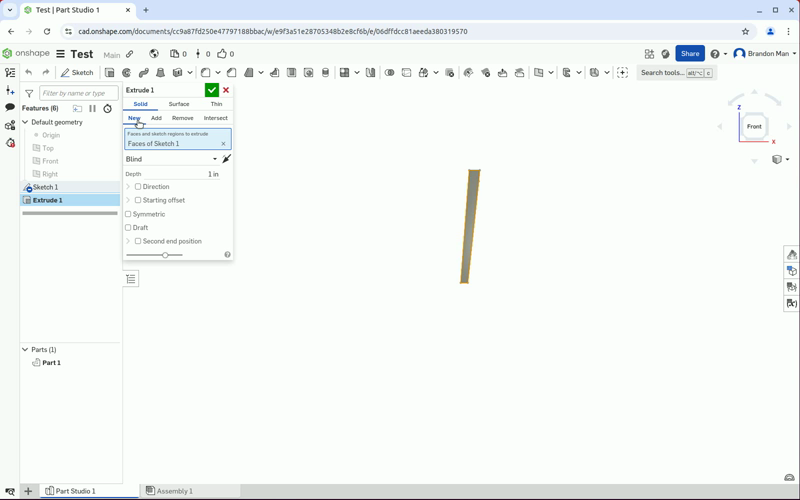
key(tab, 4)
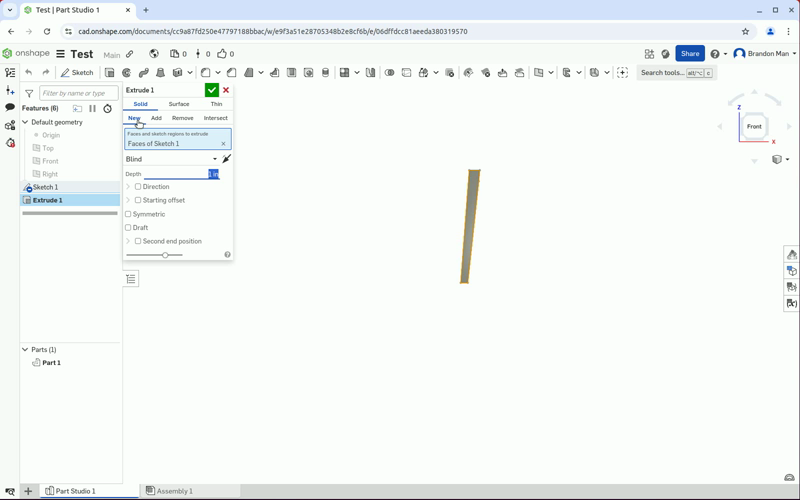
text(-3.851)
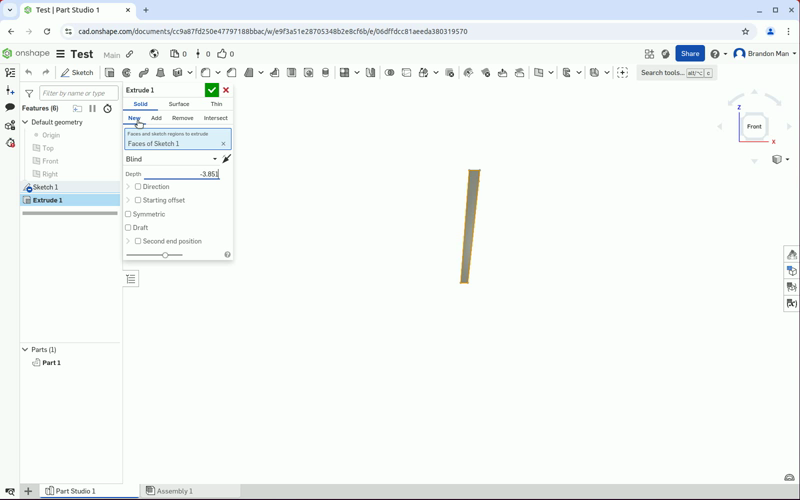
key(enter)
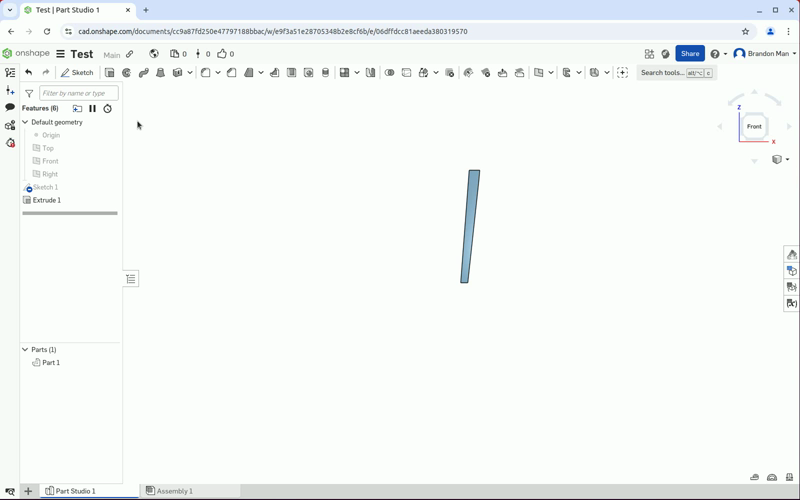
key(shift+h)
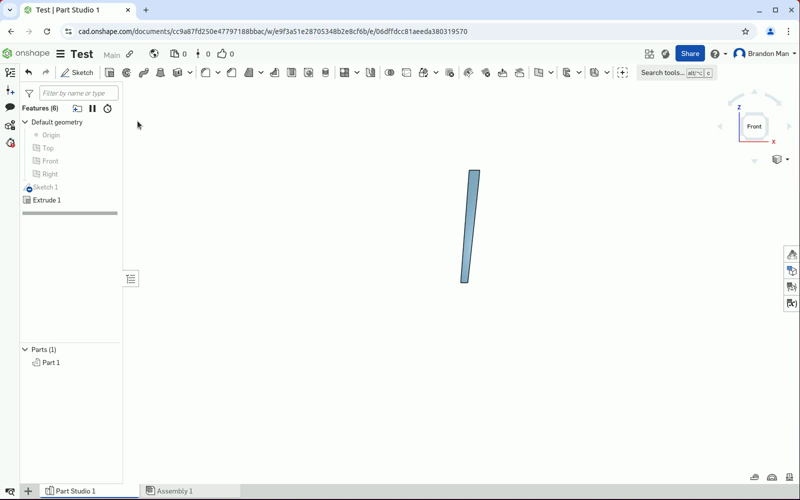
key(shift+h)
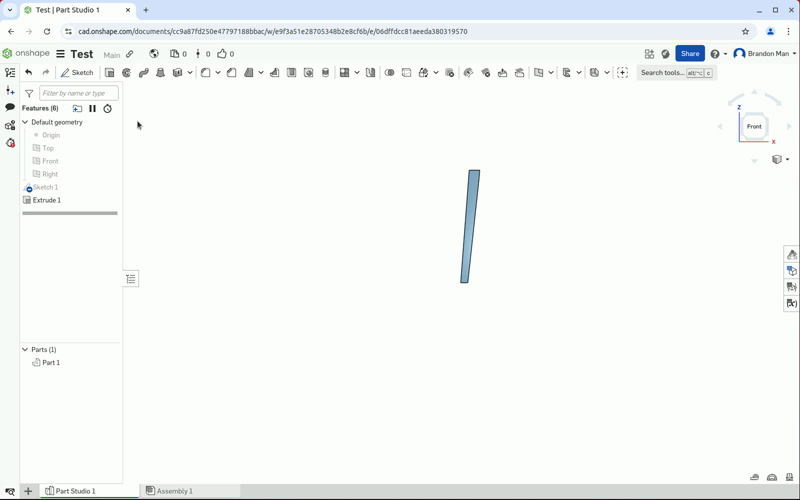
mouse_move(73, 189)
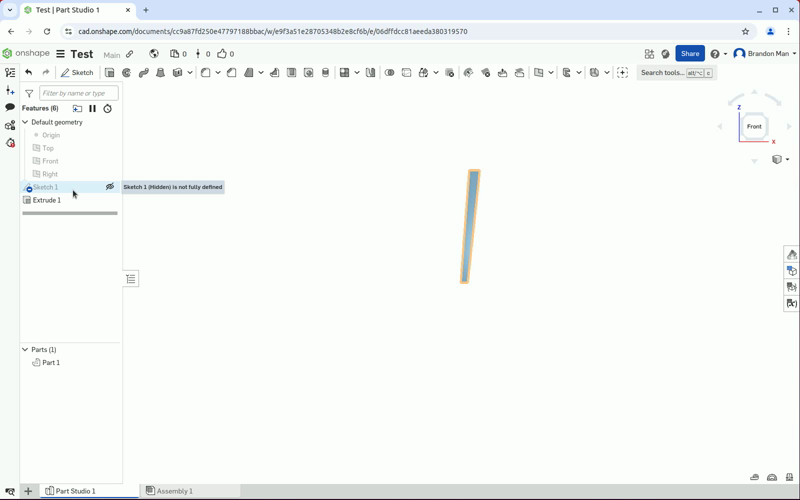
click(73, 189)
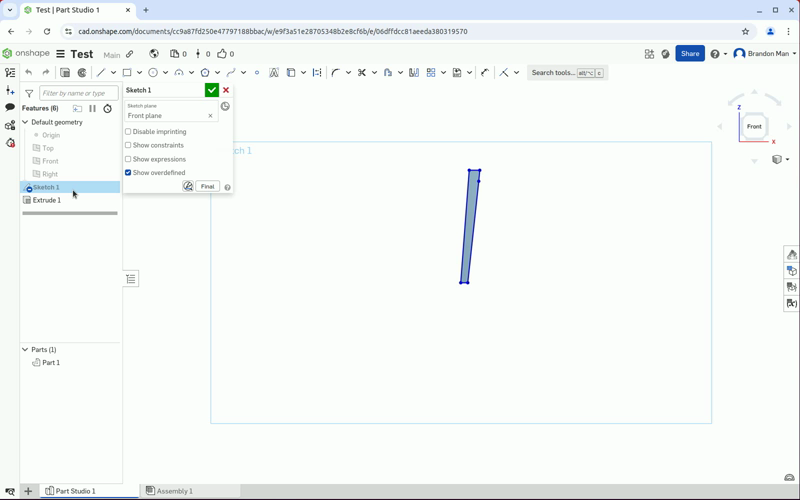
mouse_move(229, 92)
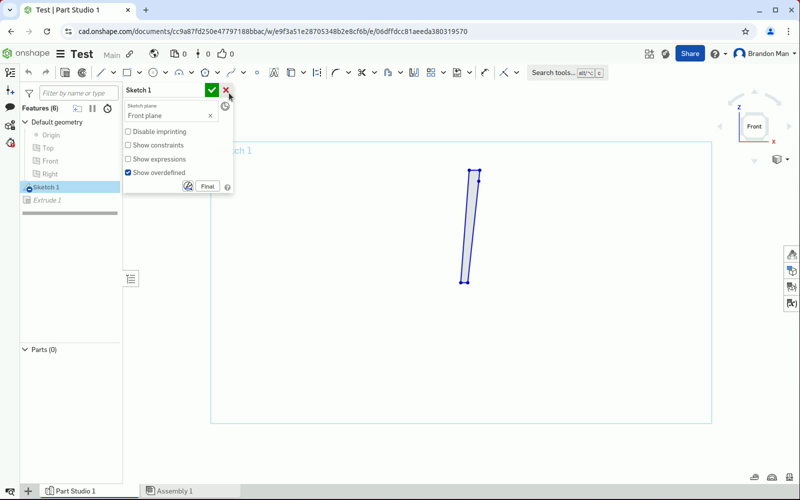
click(229, 92)
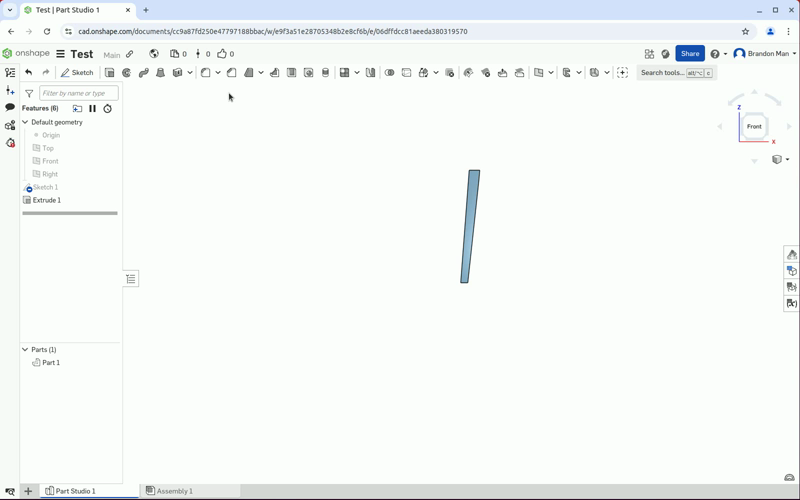
mouse_move(73, 352)
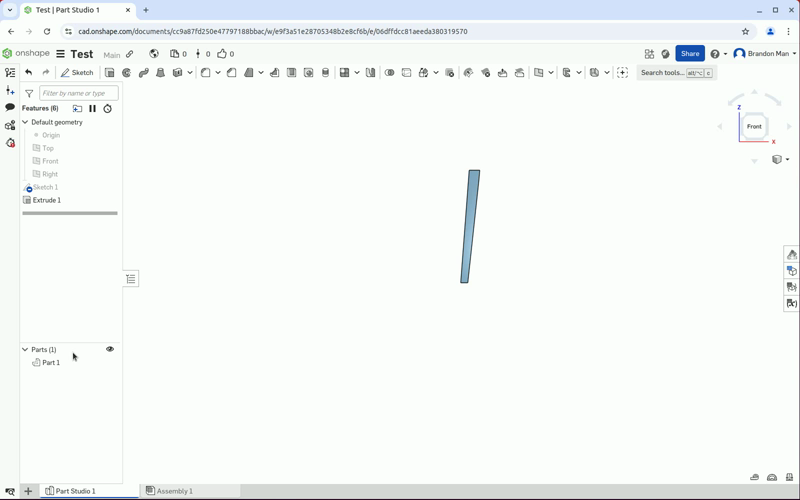
key(y)
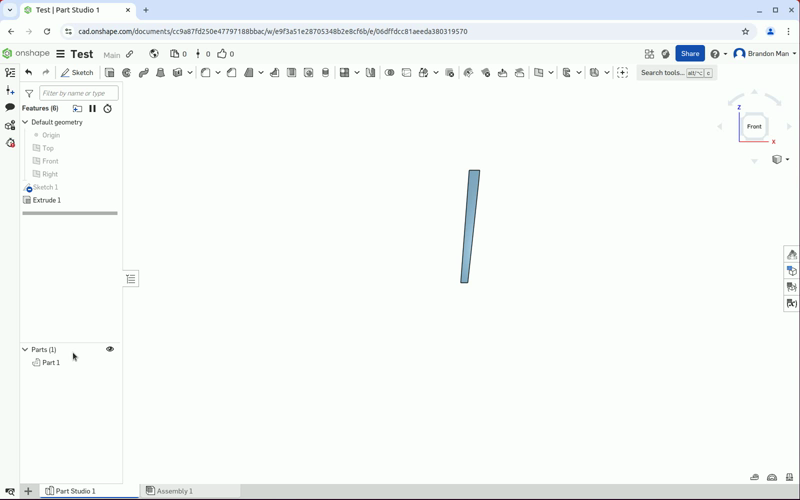
key(shift+p)
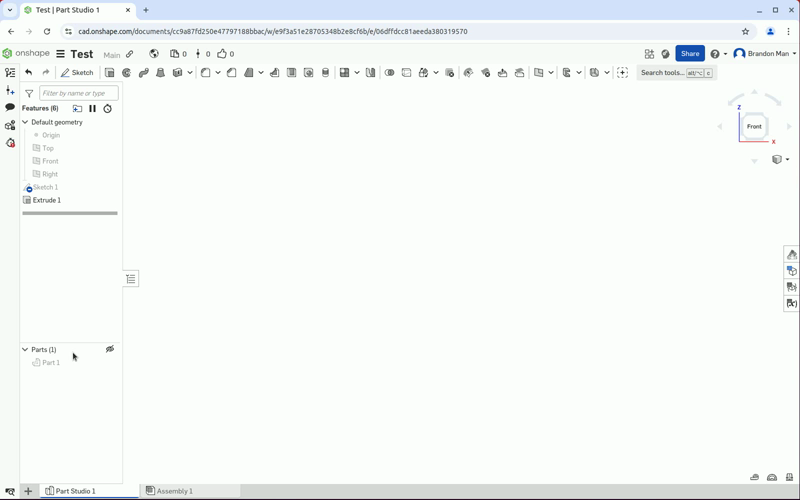
key(space)
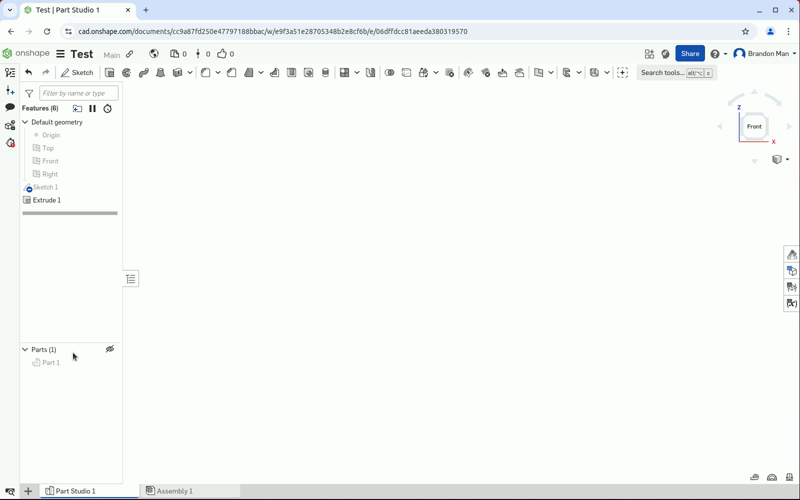
key_down(shift)
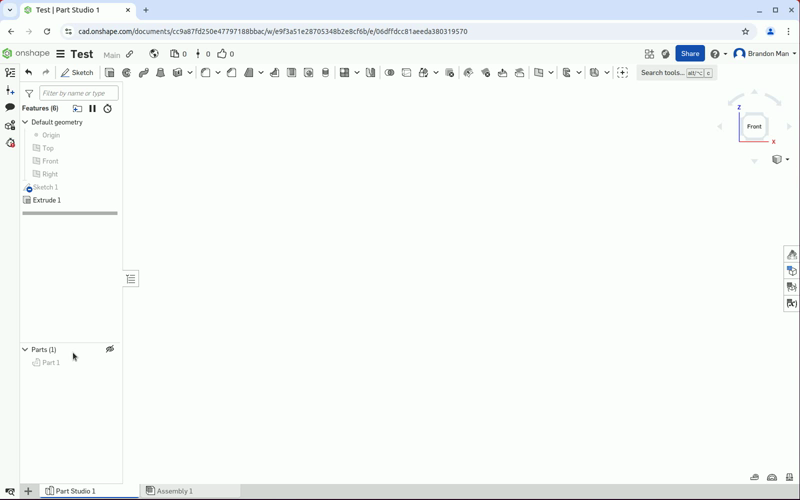
key(left)
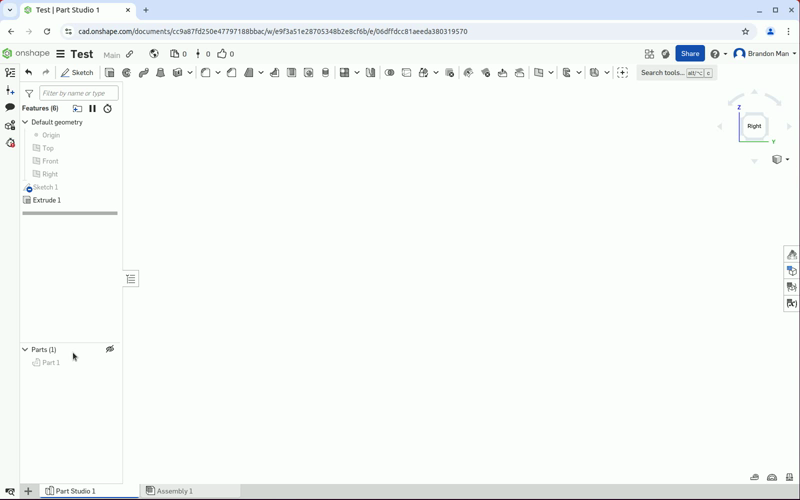
key_up(shift)
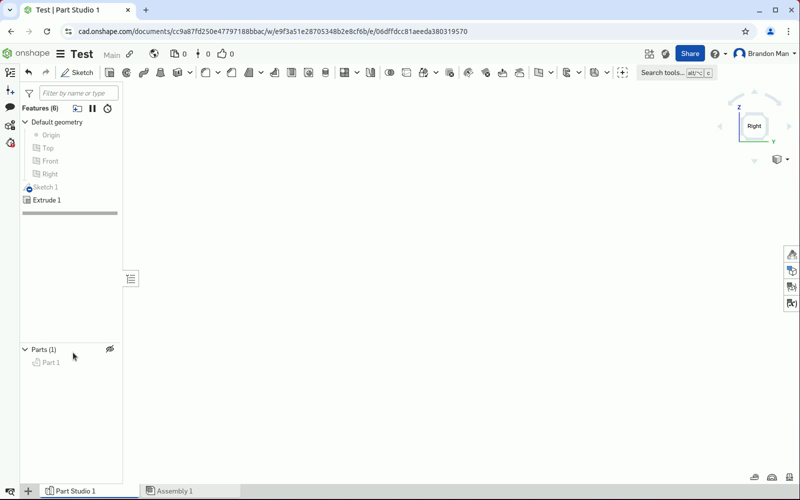
mouse_move(73, 352)
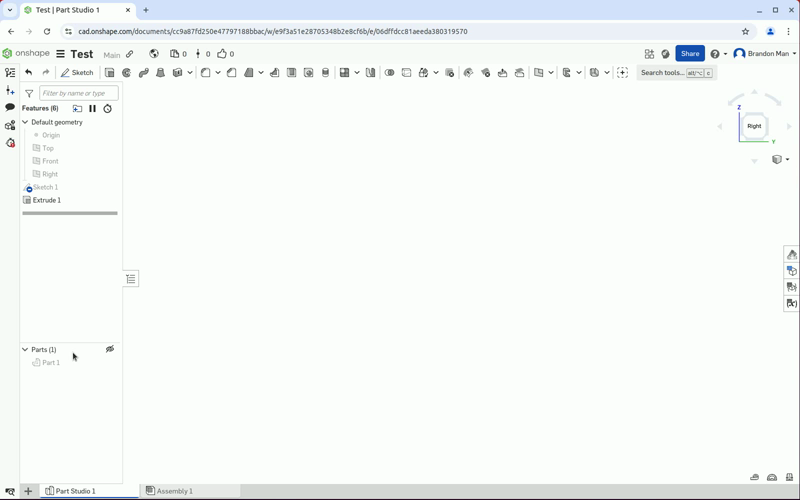
key(shift+y)
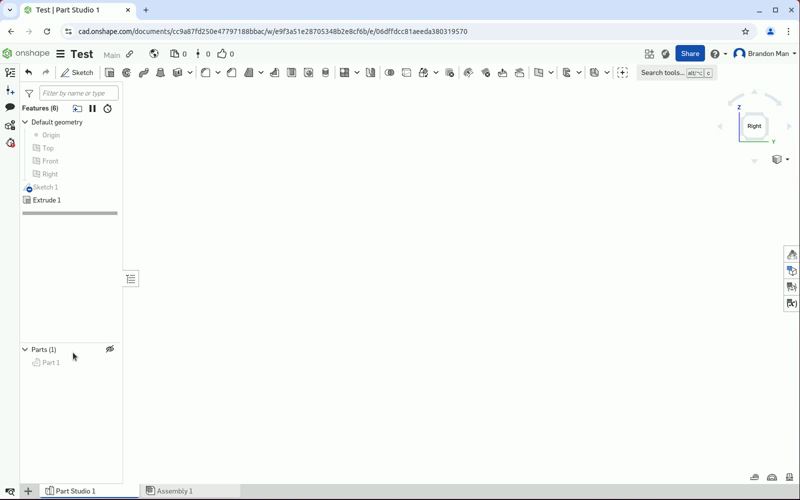
key(shift+s)
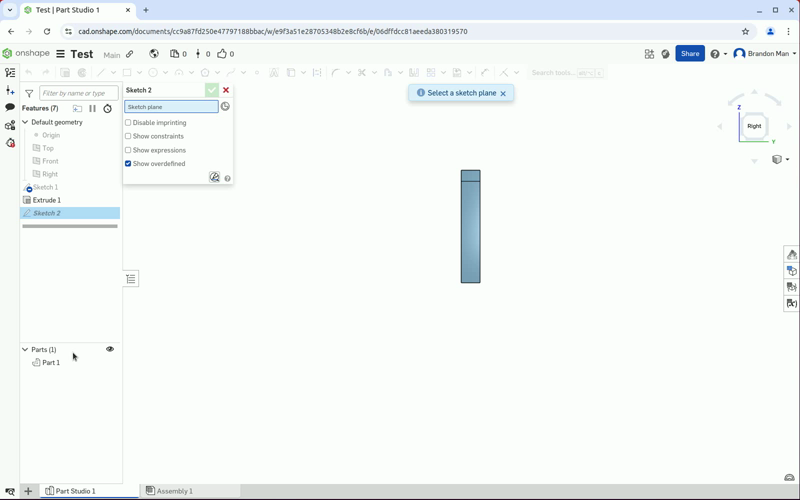
mouse_move(73, 176)
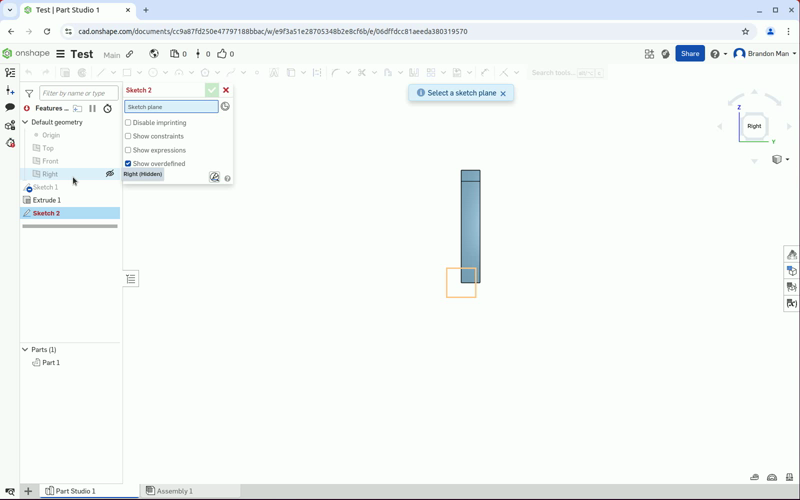
click(73, 176)
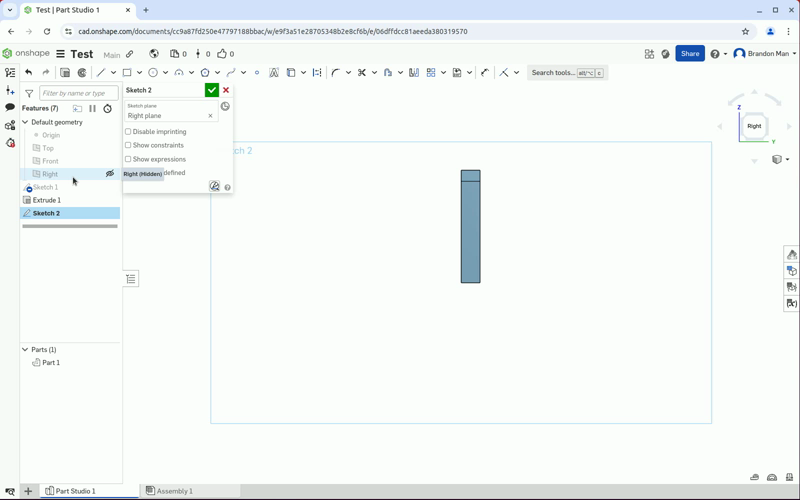
mouse_move(73, 352)
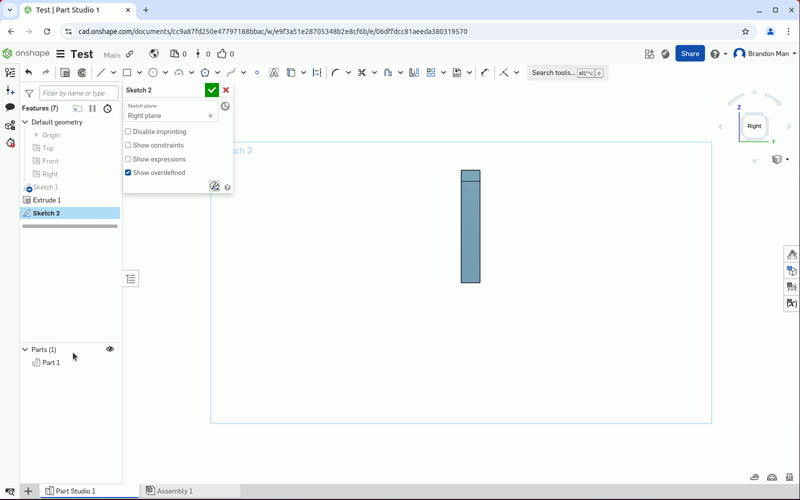
key(y)
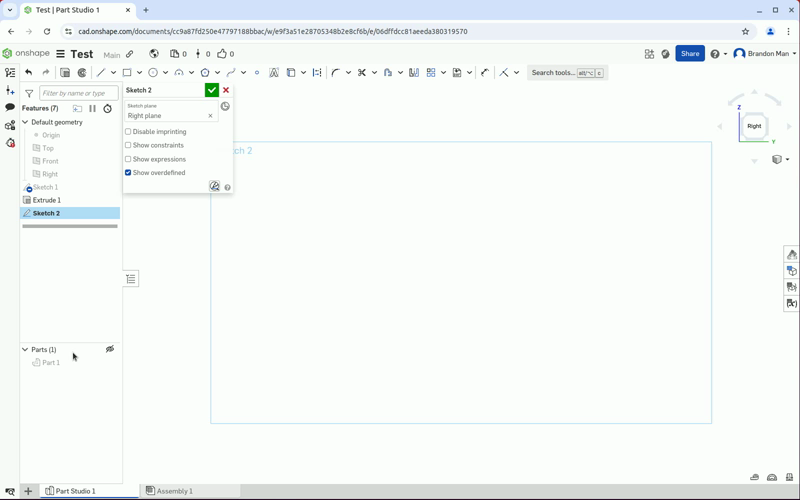
key(l)
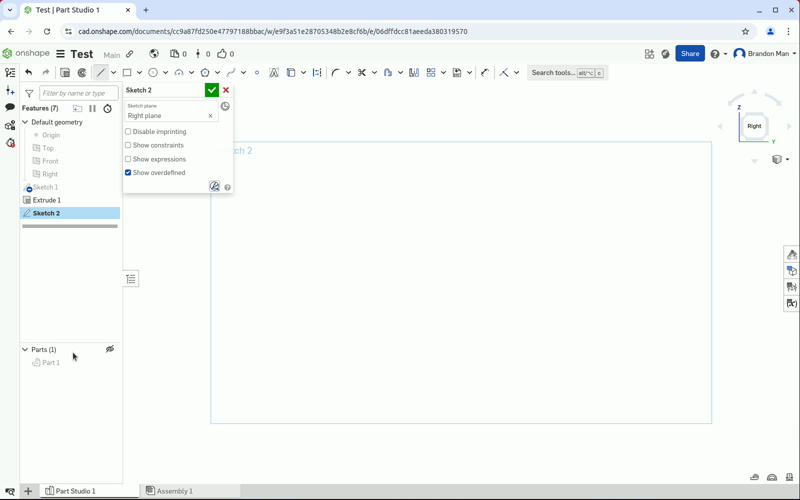
key_down(shift)
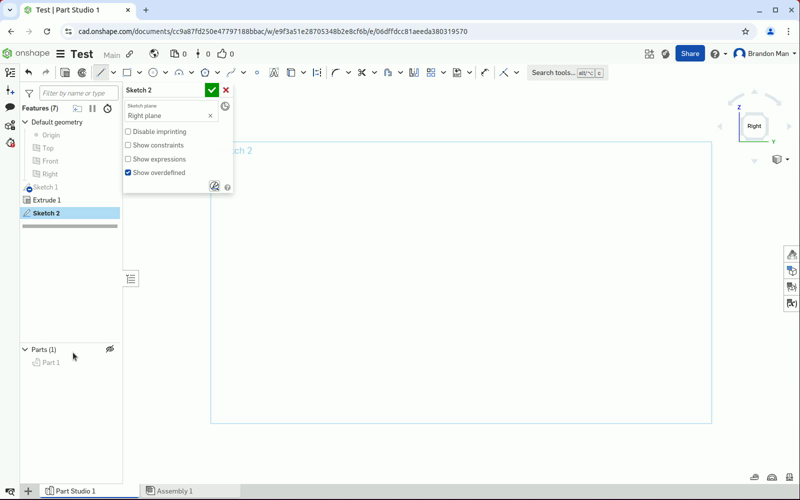
mouse_move(460, 282)
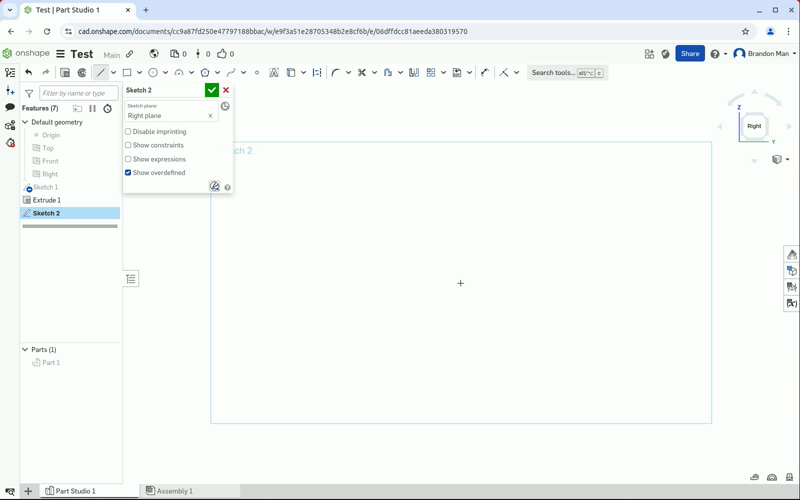
click(460, 282)
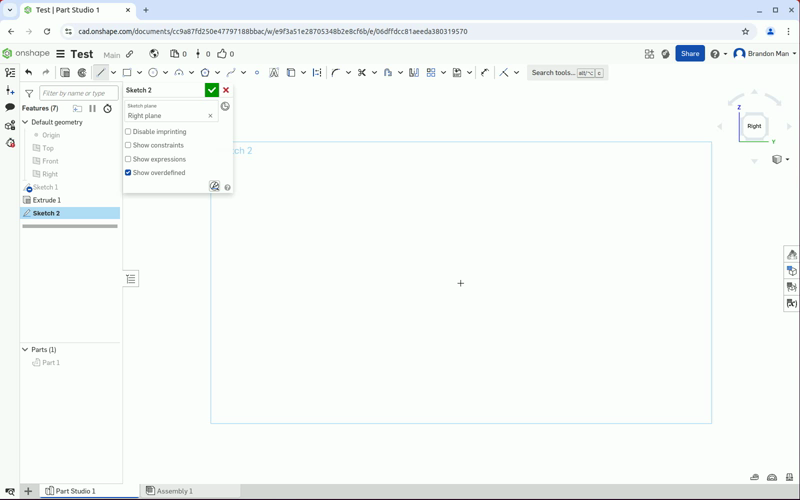
key_up(shift)
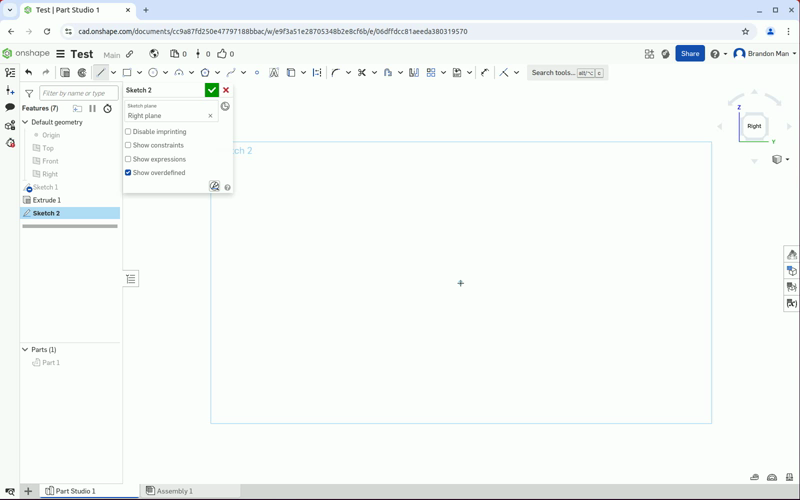
key_down(shift)
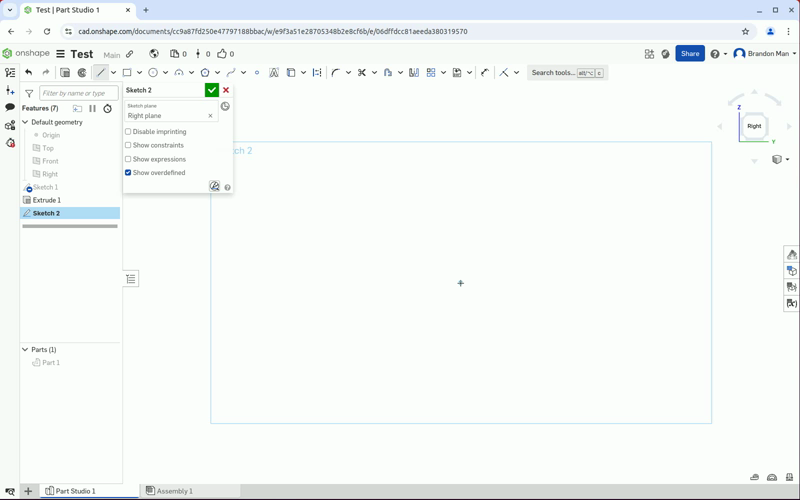
mouse_move(469, 170)
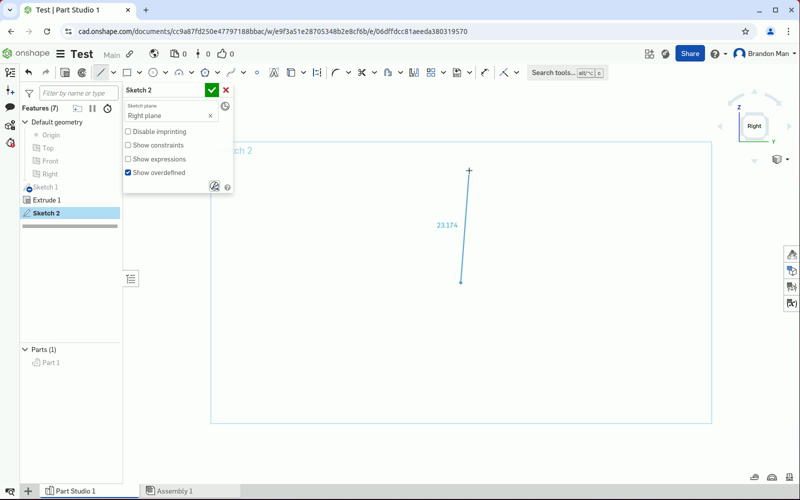
click(469, 170)
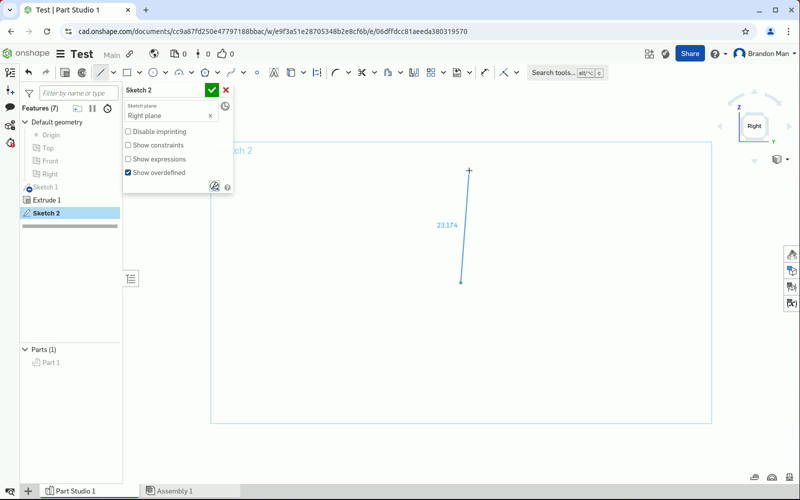
key_up(shift)
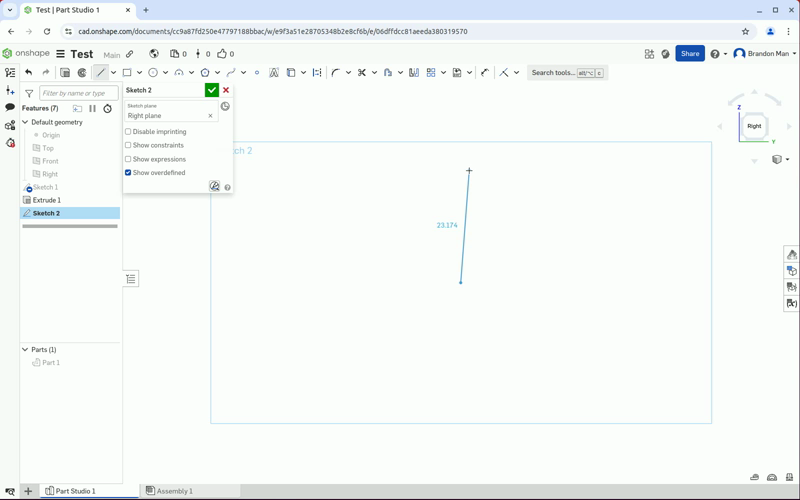
key_down(shift)
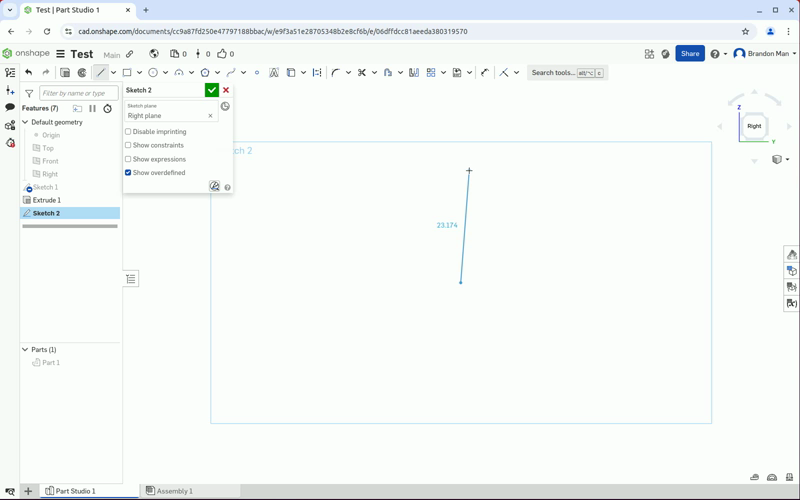
mouse_move(499, 170)
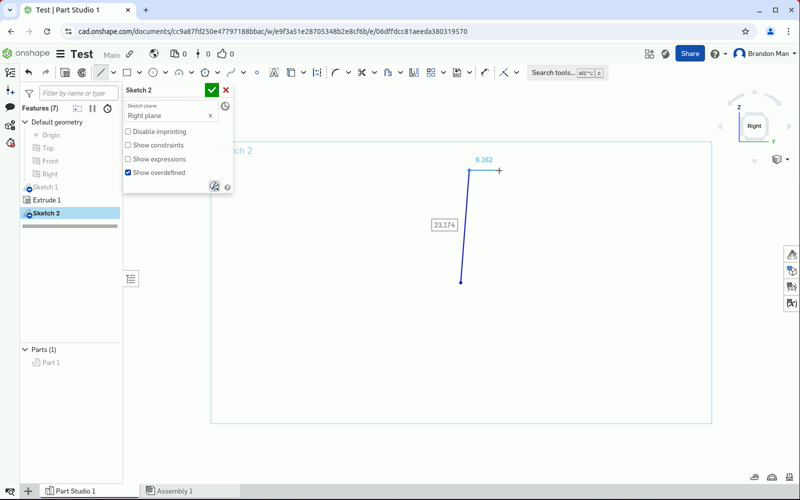
mouse_move(460, 170)
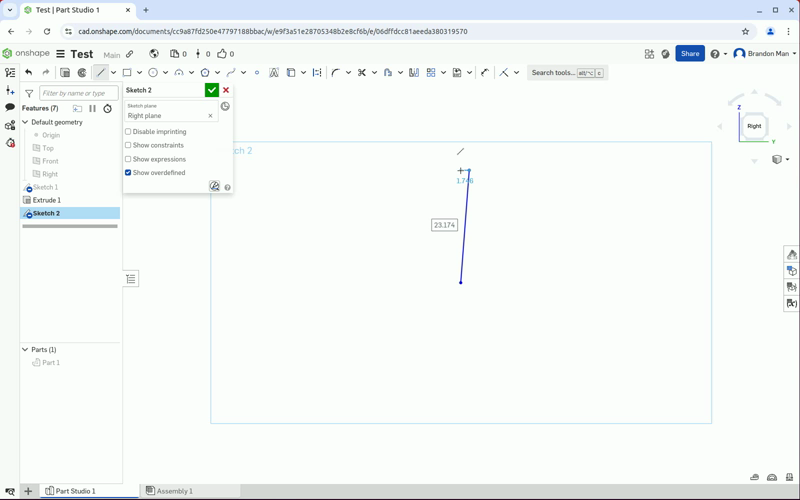
click(460, 170)
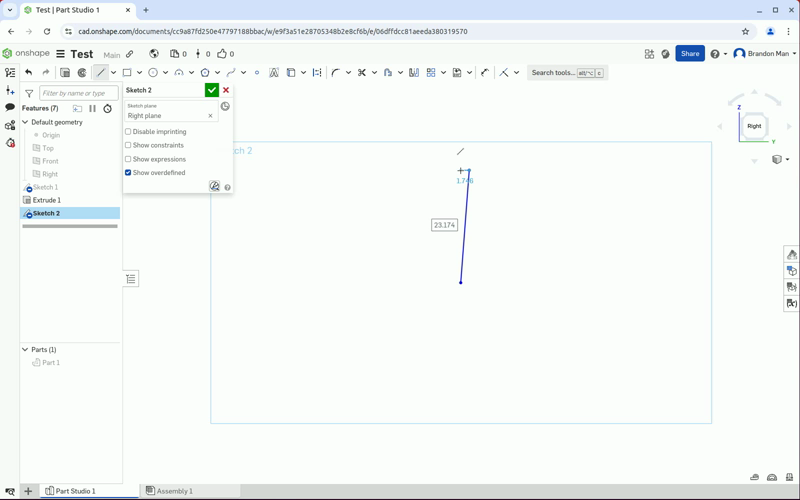
key_up(shift)
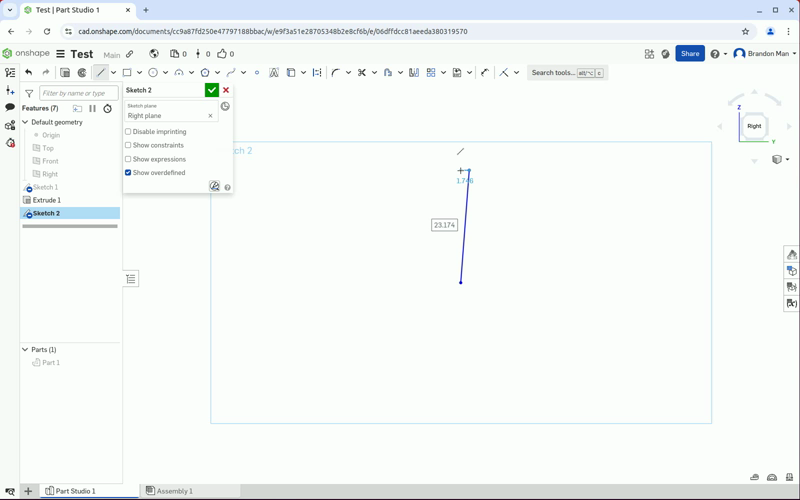
key_down(shift)
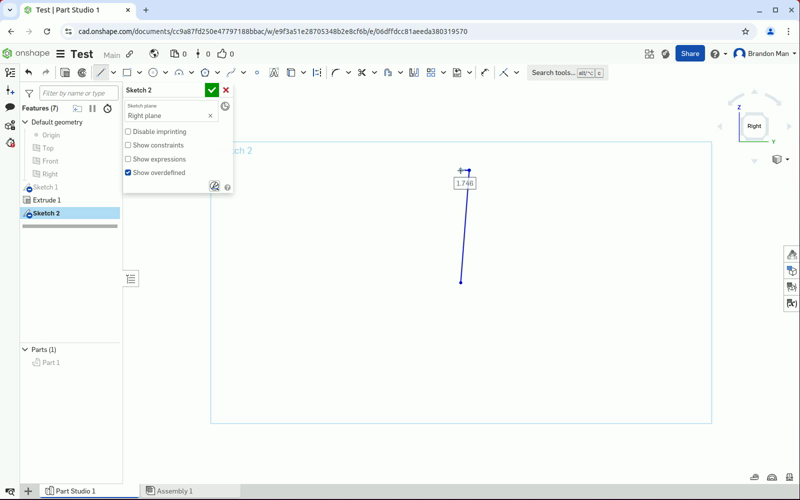
mouse_move(460, 282)
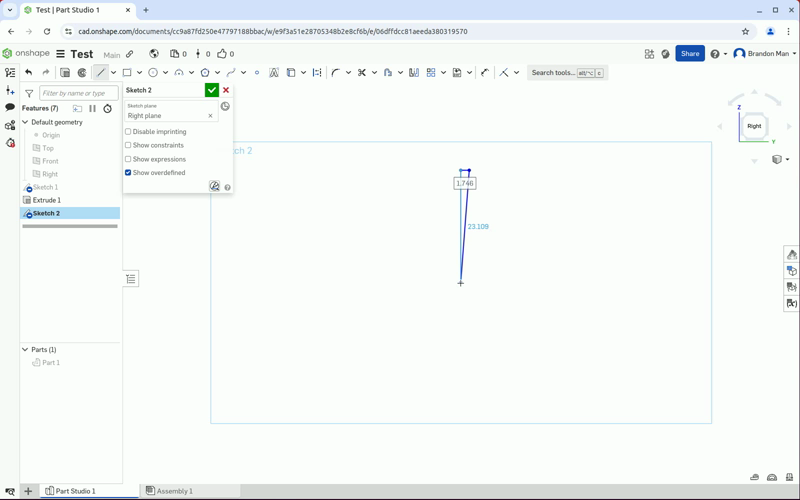
key_up(shift)
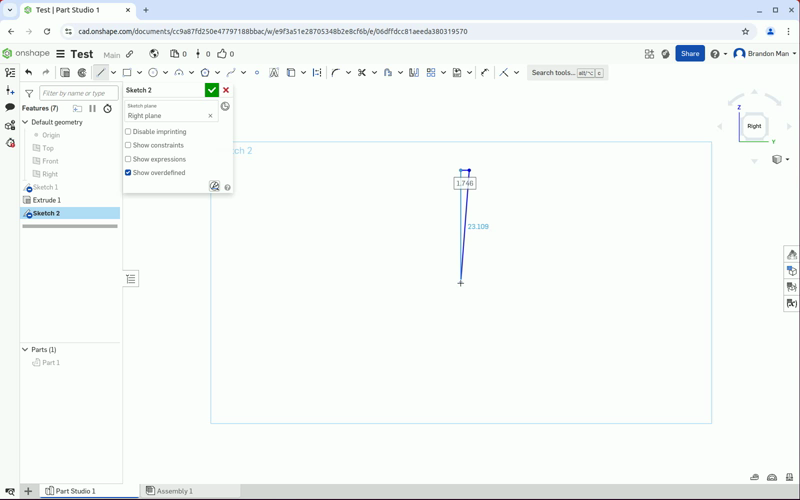
click(460, 282)
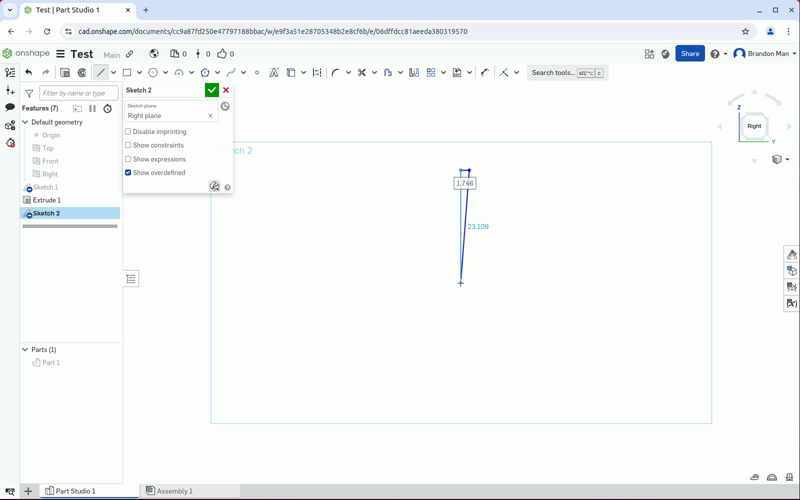
key(esc)
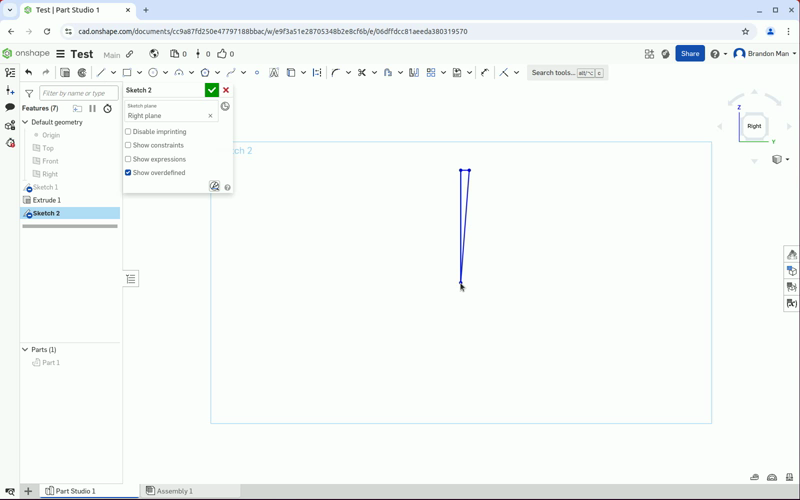
mouse_move(462, 239)
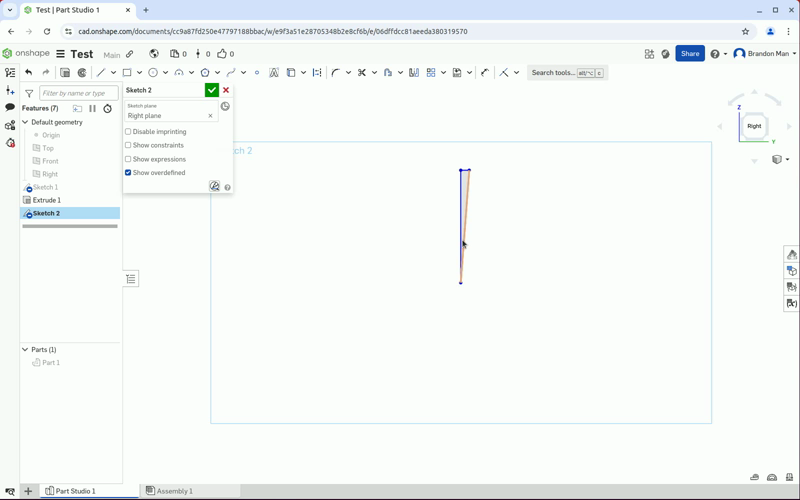
scroll(6)
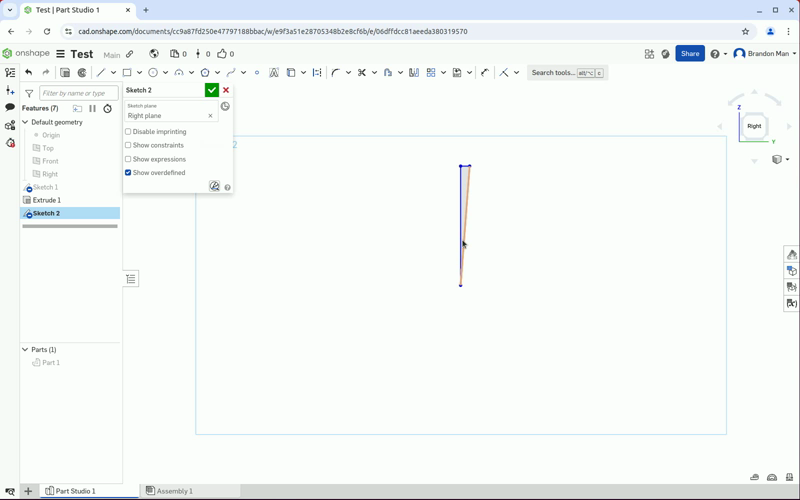
scroll(6)
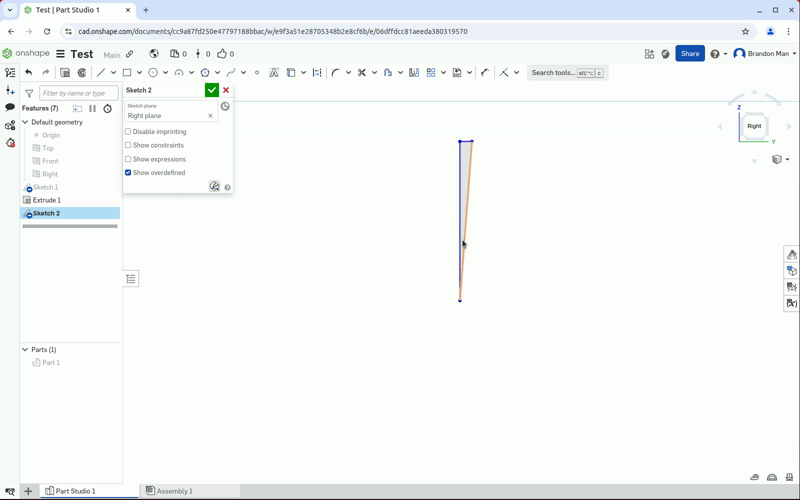
scroll(6)
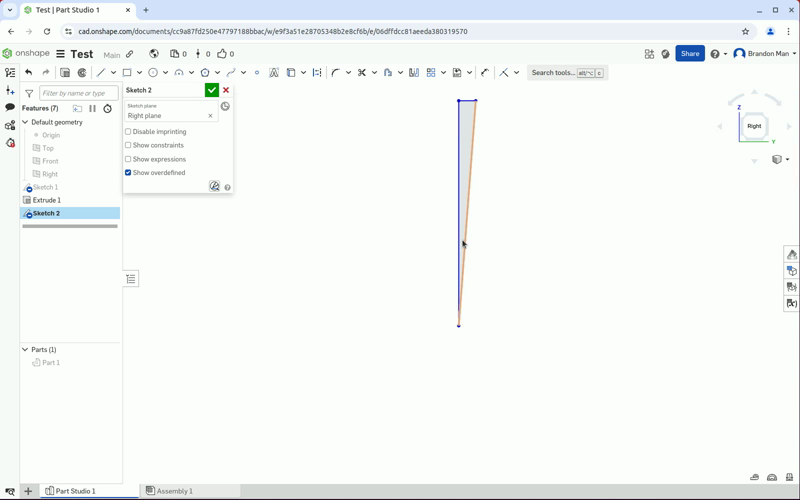
scroll(6)
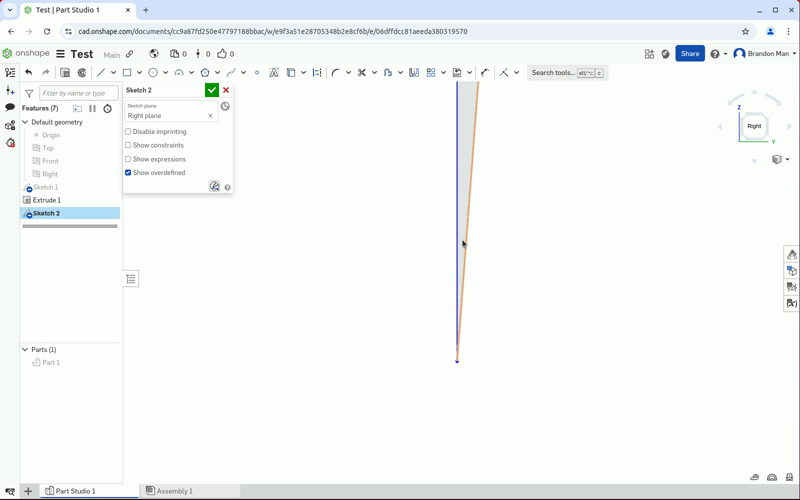
scroll(6)
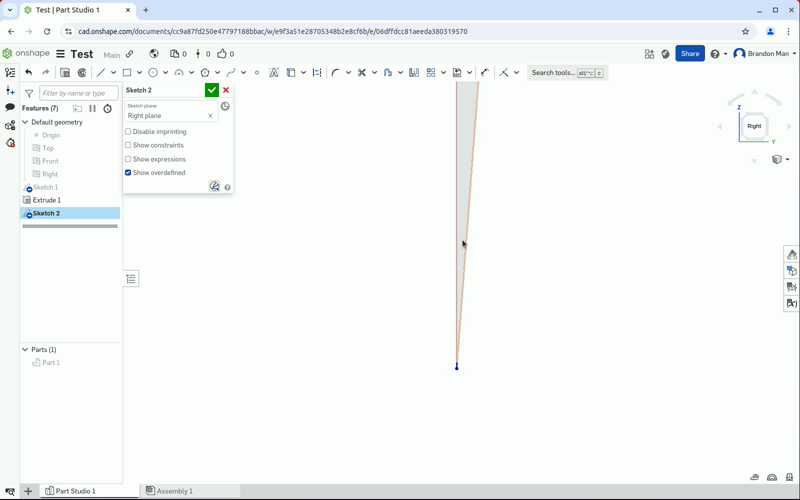
scroll(6)
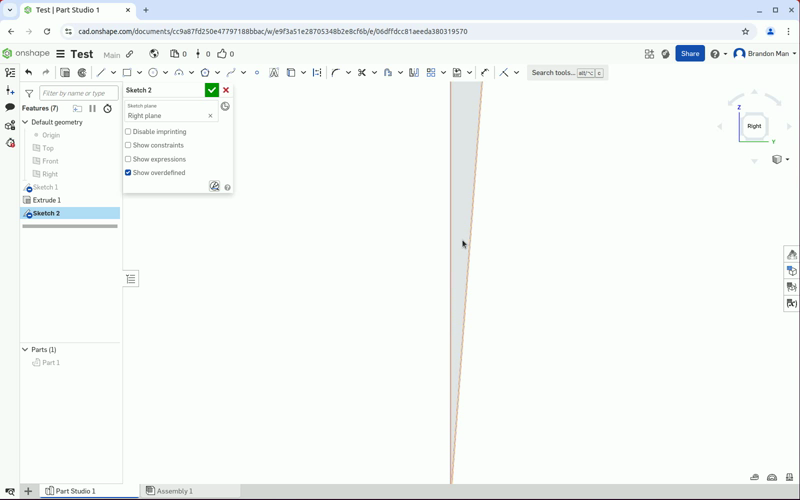
scroll(6)
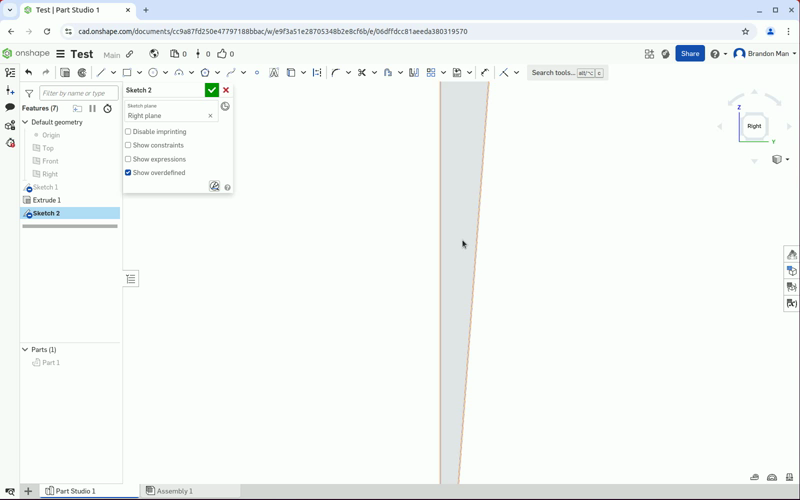
click(462, 239)
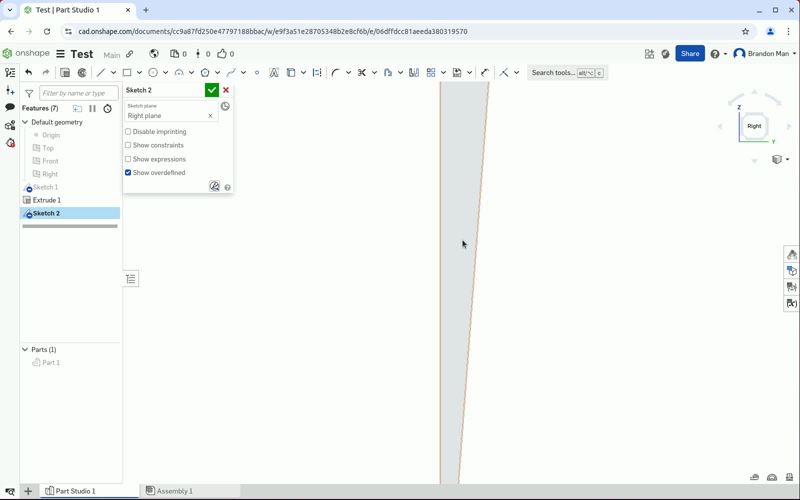
scroll(-6)
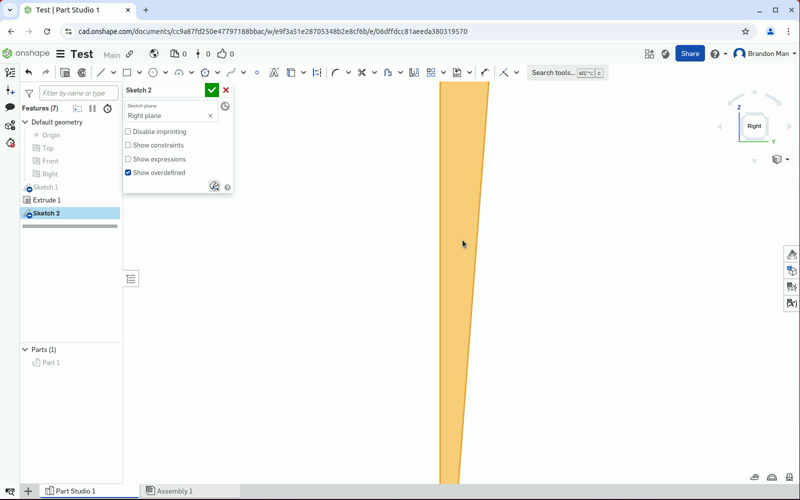
scroll(-6)
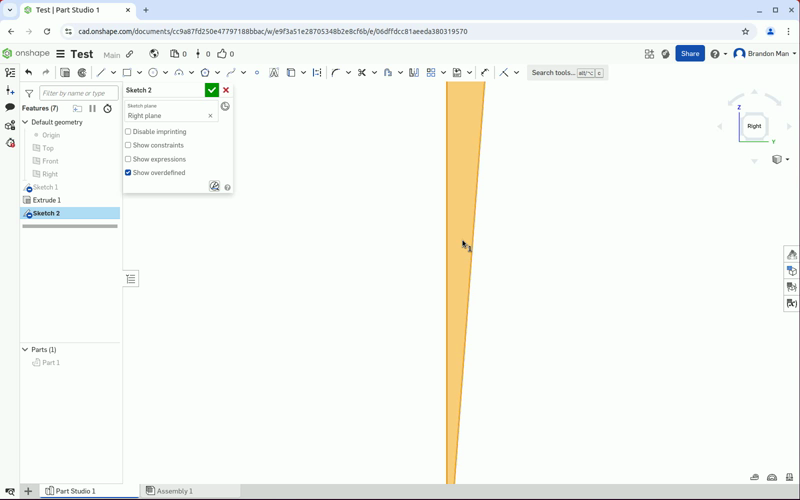
scroll(-6)
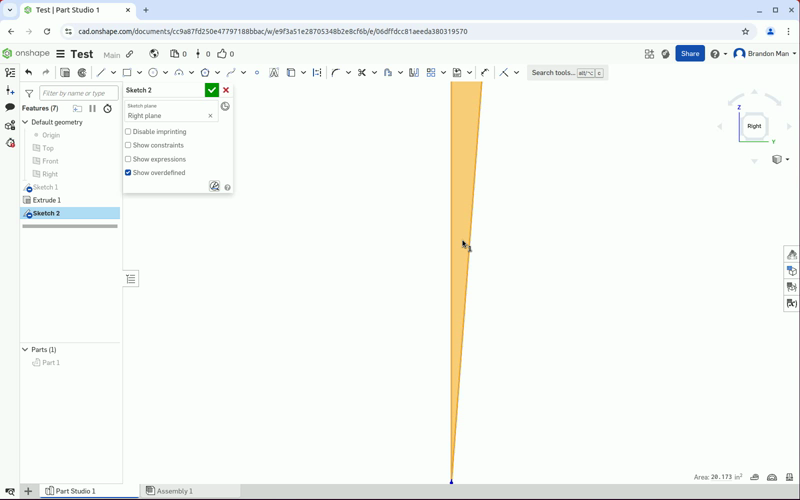
scroll(-6)
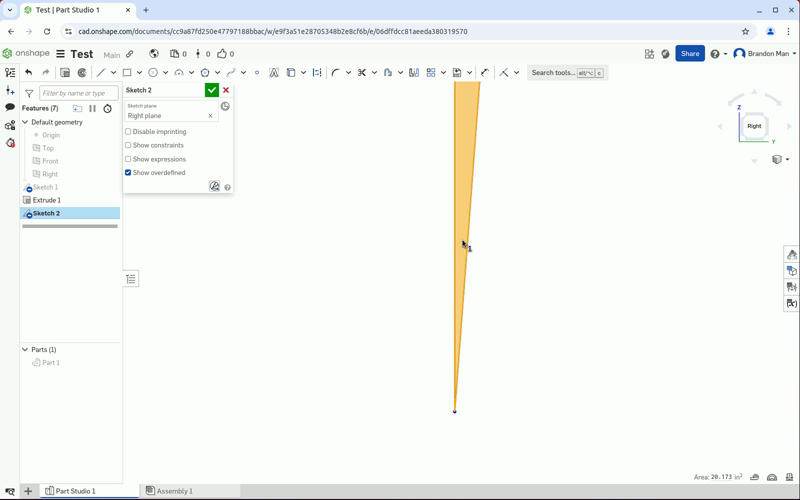
scroll(-6)
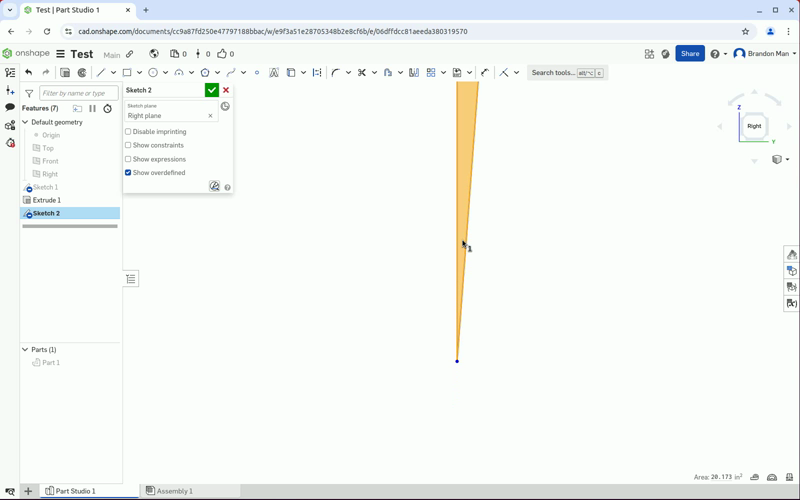
scroll(-6)
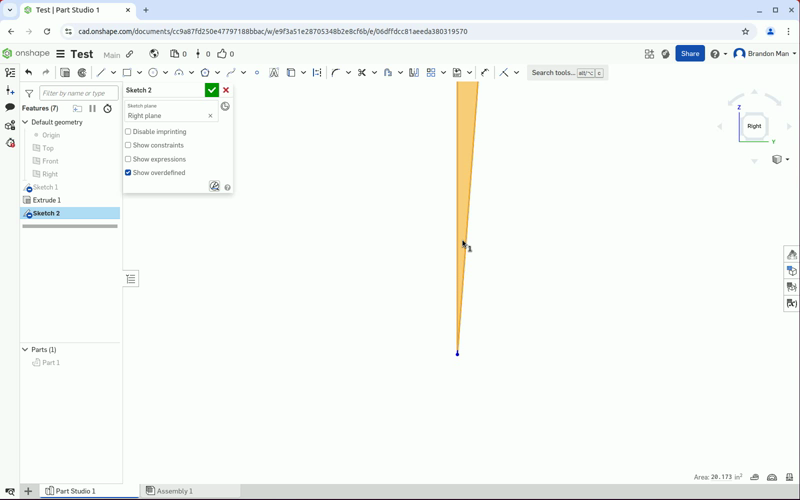
scroll(-6)
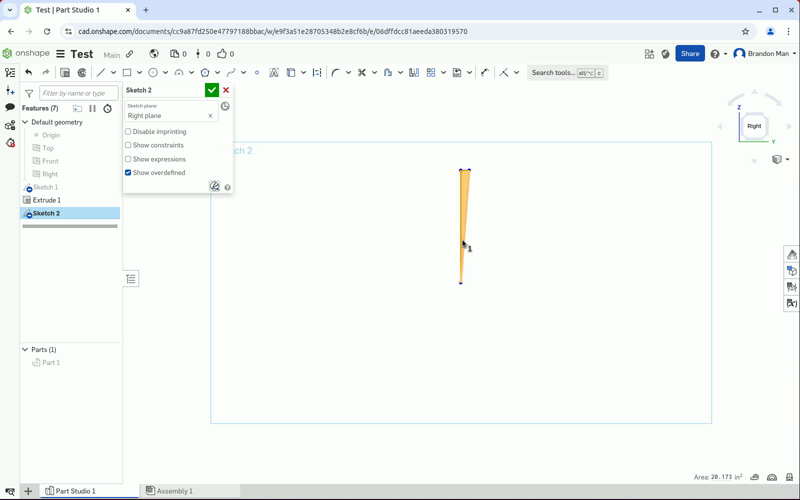
mouse_move(73, 352)
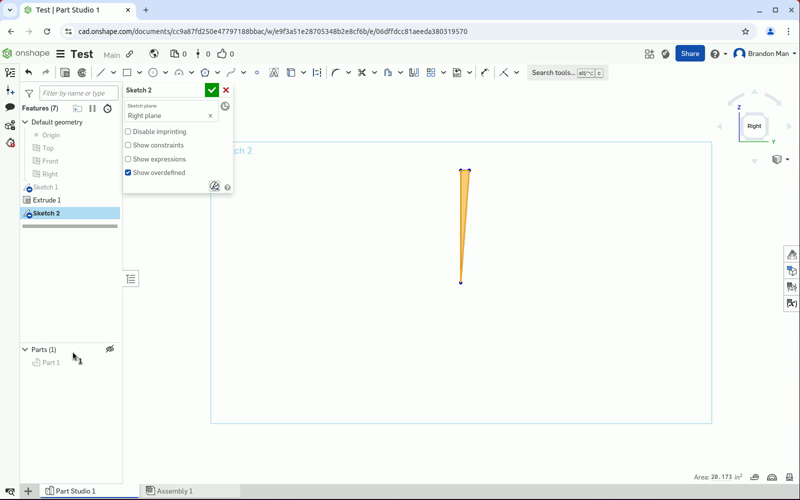
key(shift+y)
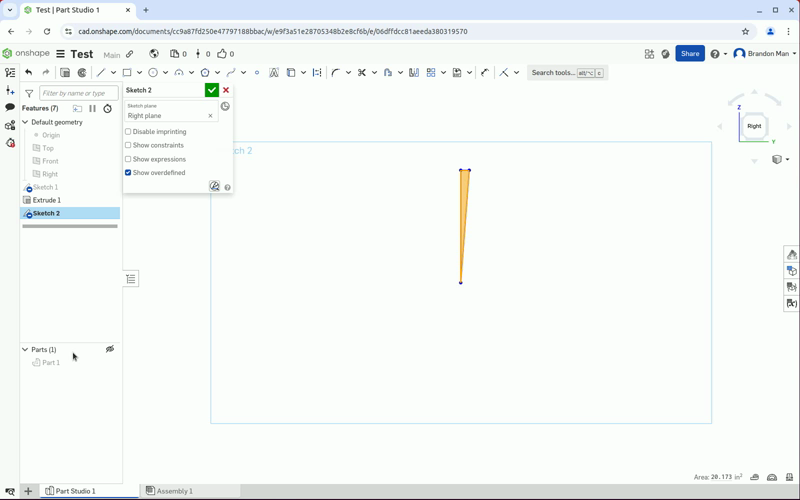
key(shift+e)
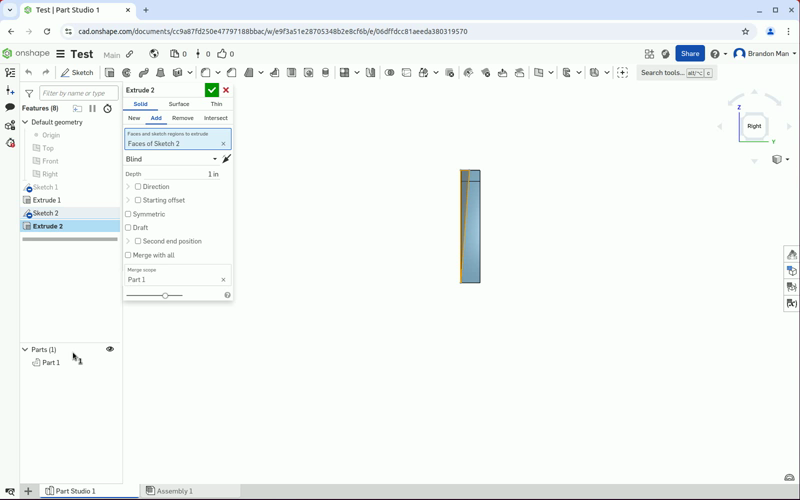
mouse_move(143, 106)
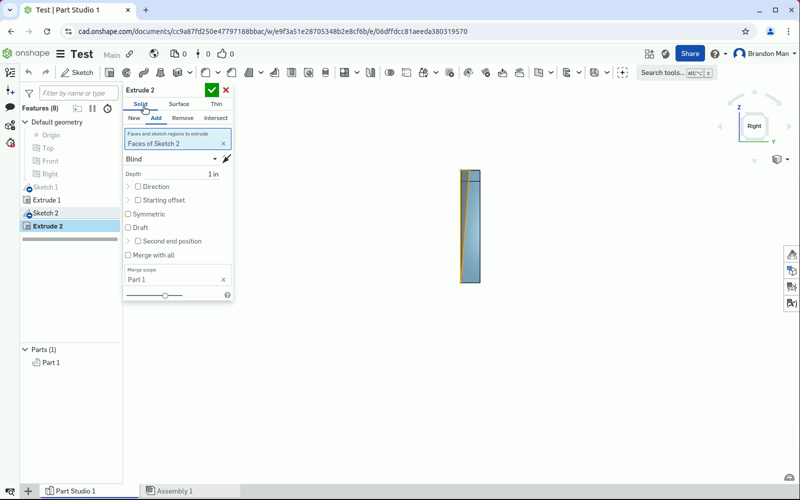
click(143, 106)
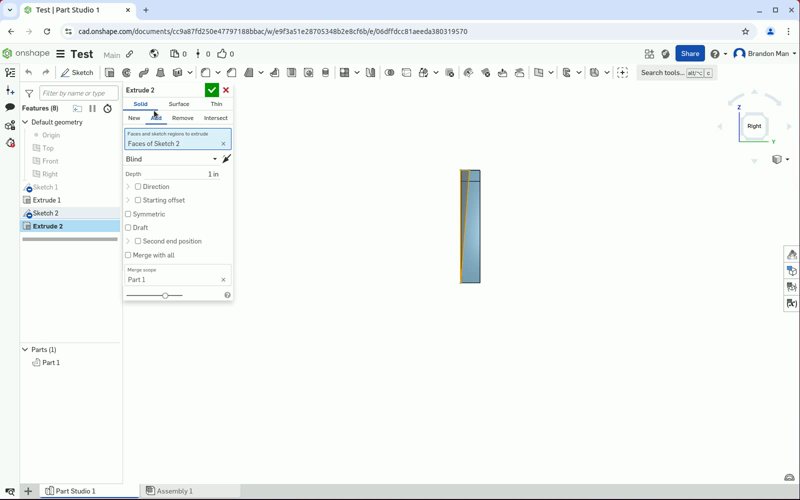
mouse_move(186, 120)
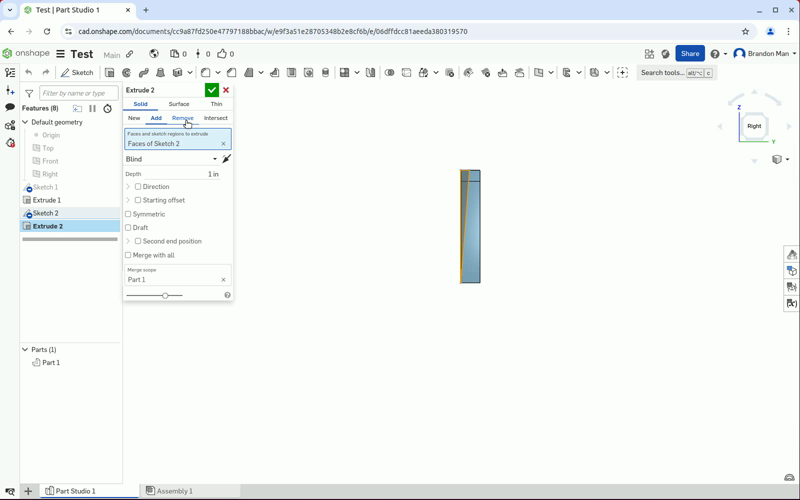
click(186, 120)
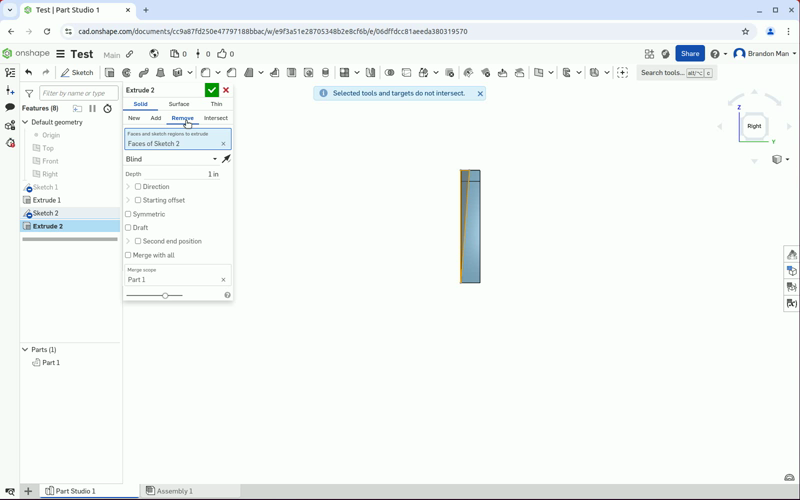
key(tab, 4)
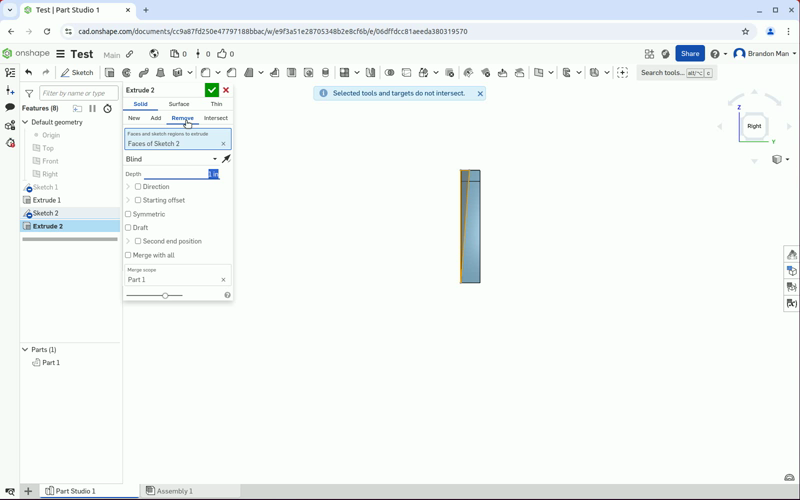
text(-13.239)
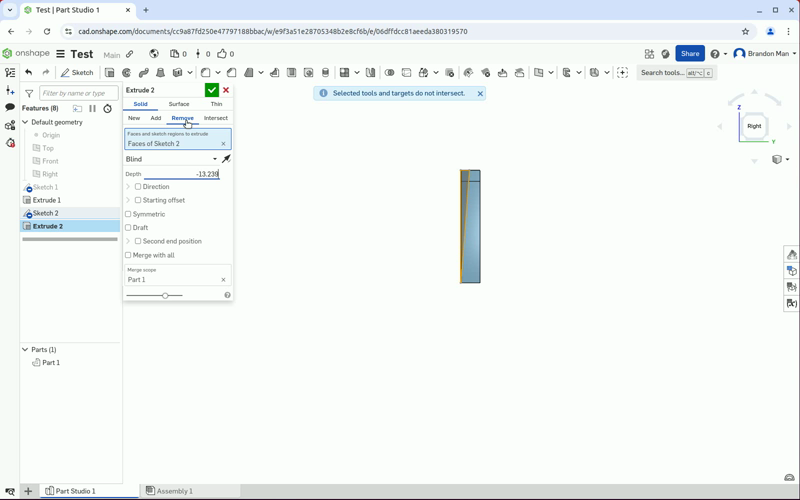
key(tab, 6)
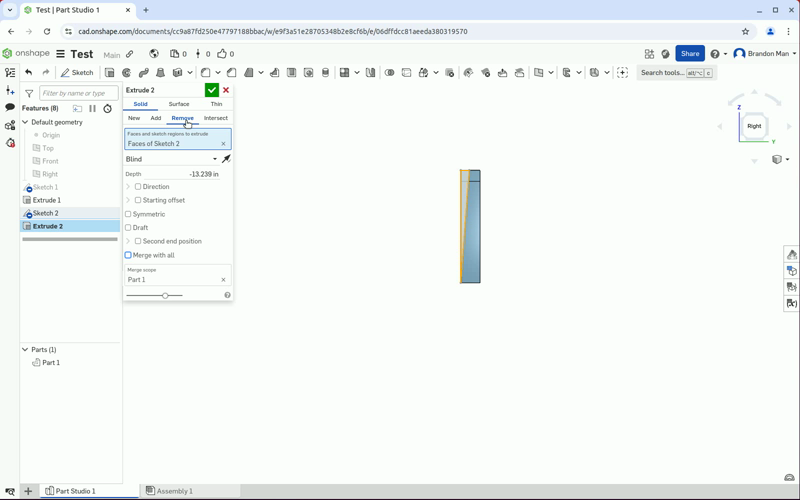
key(space)
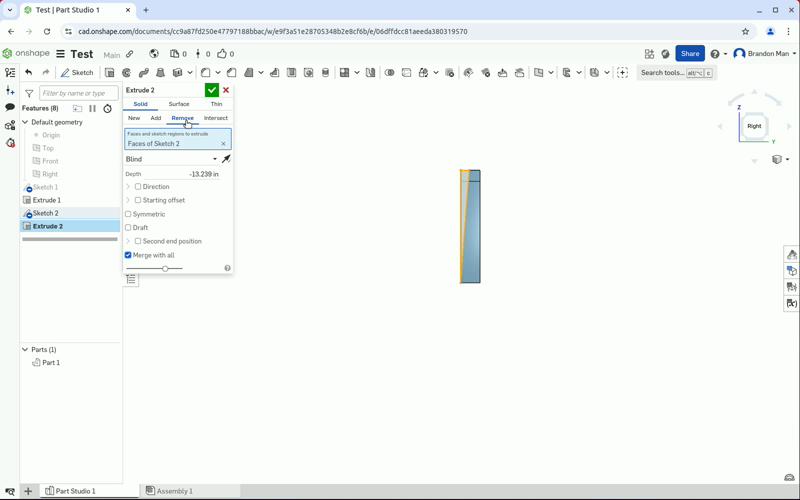
key(enter)
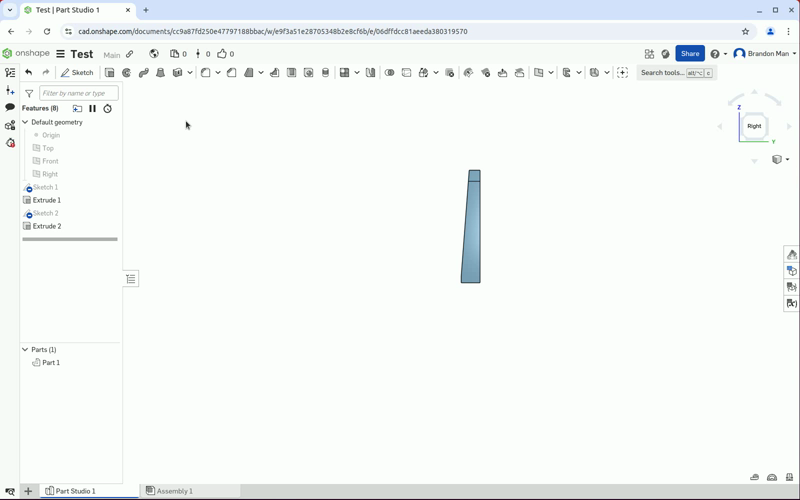
key(shift+h)
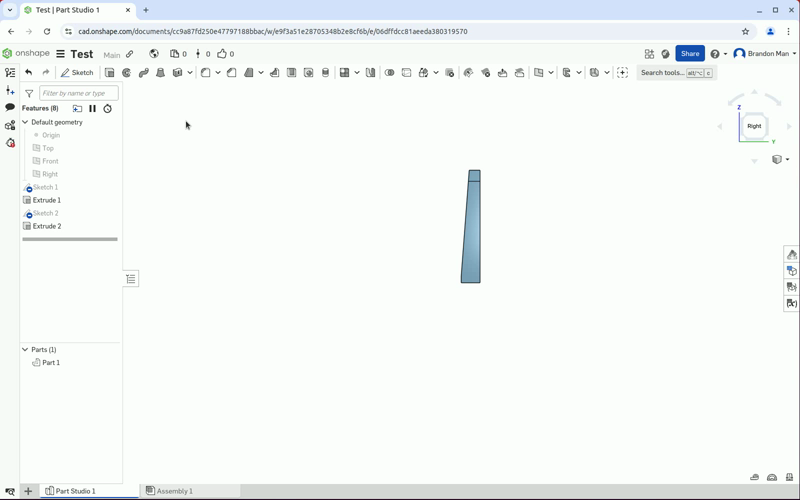
key(shift+h)
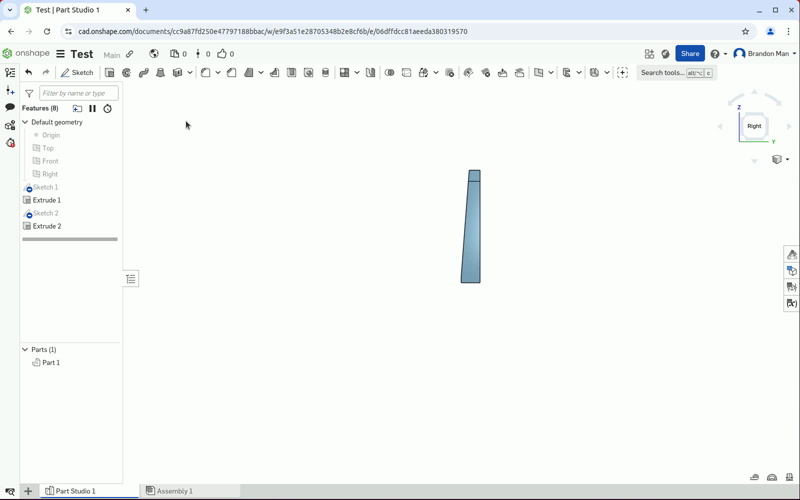
mouse_move(73, 189)
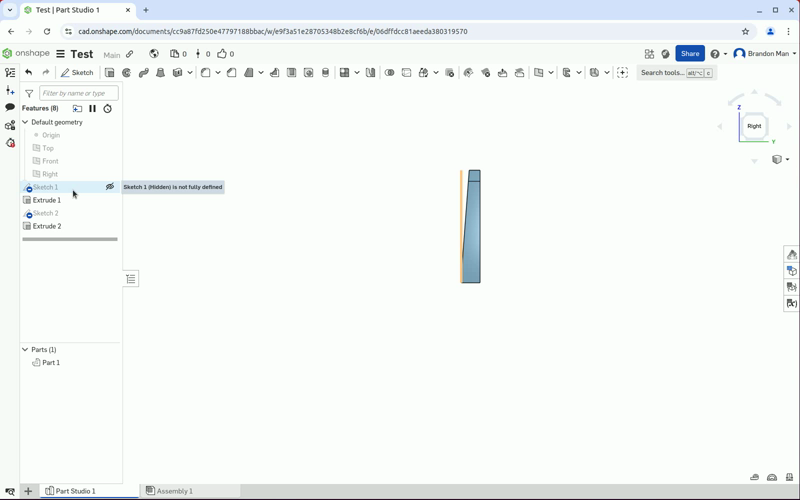
click(73, 189)
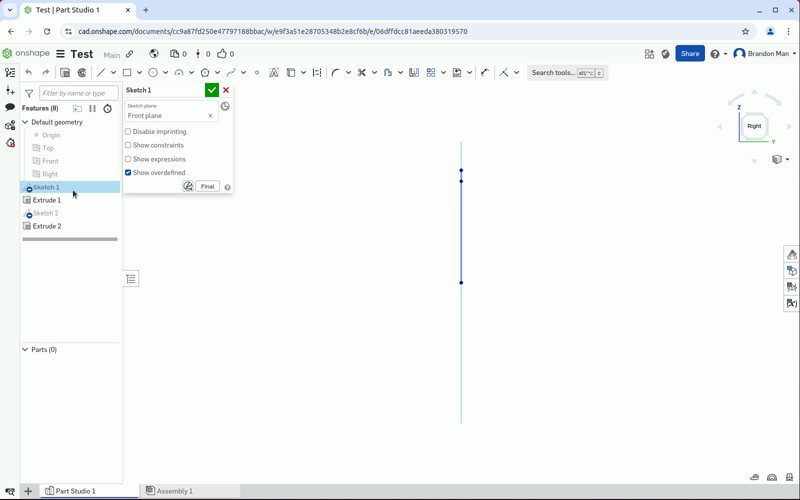
mouse_move(229, 92)
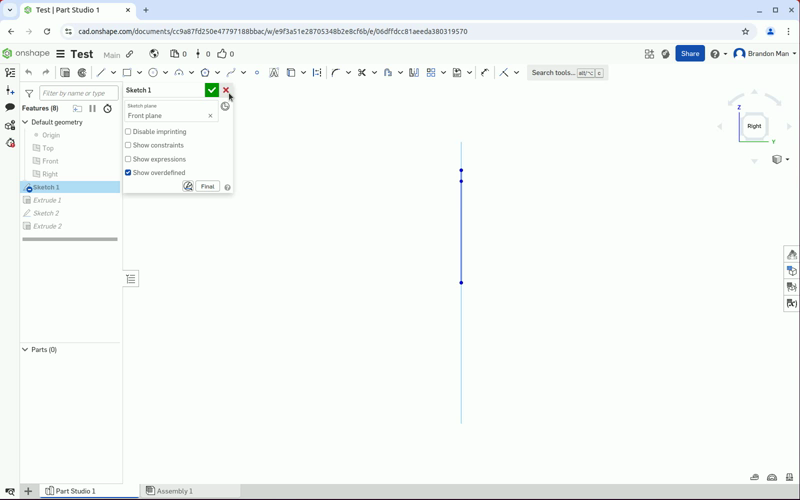
click(229, 92)
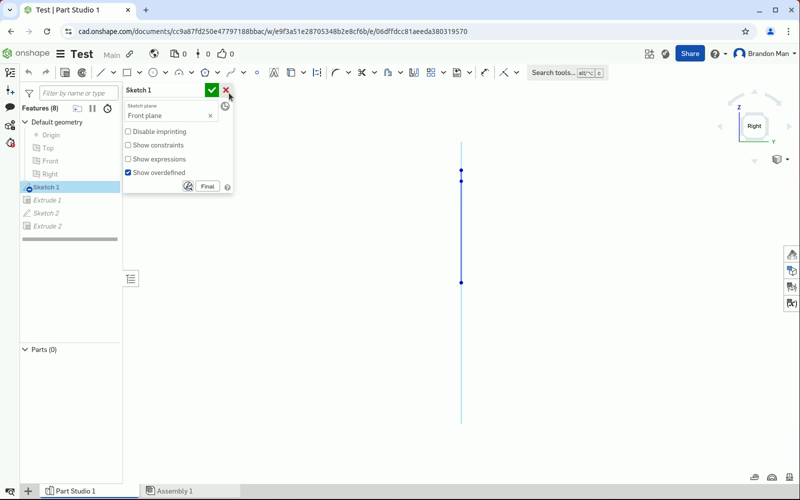
key(shift+s)
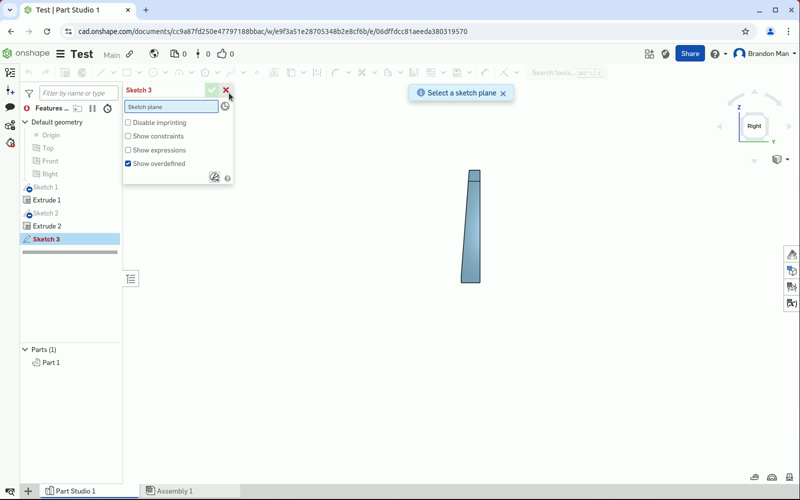
mouse_move(73, 176)
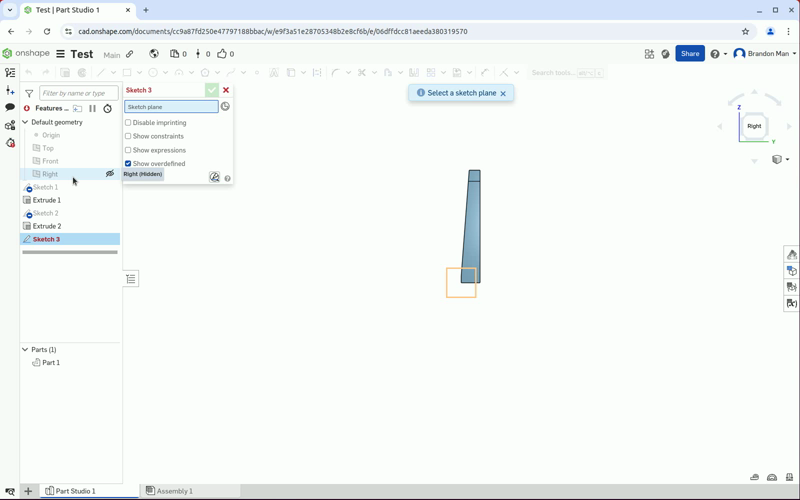
click(73, 176)
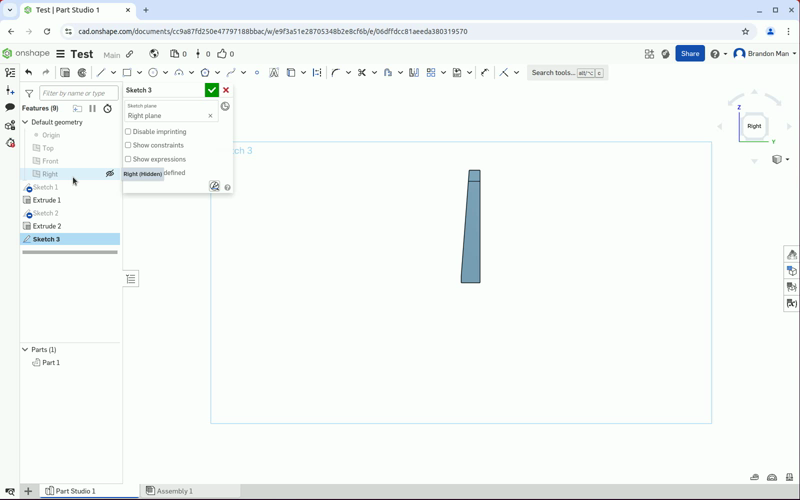
mouse_move(73, 352)
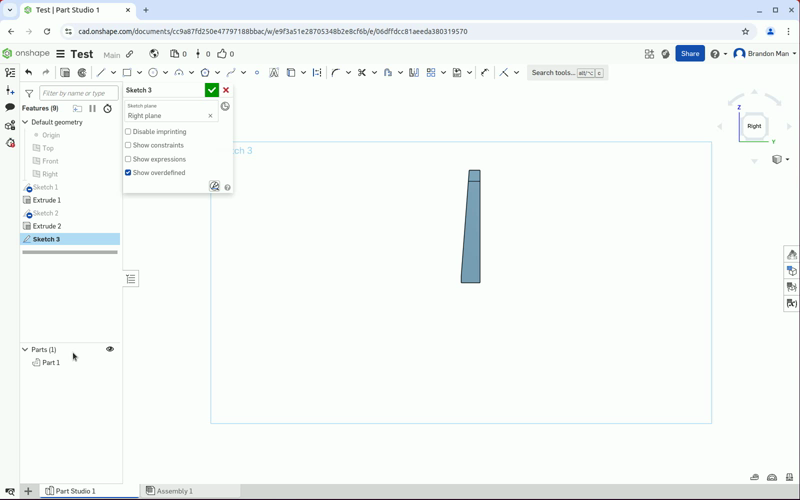
key(y)
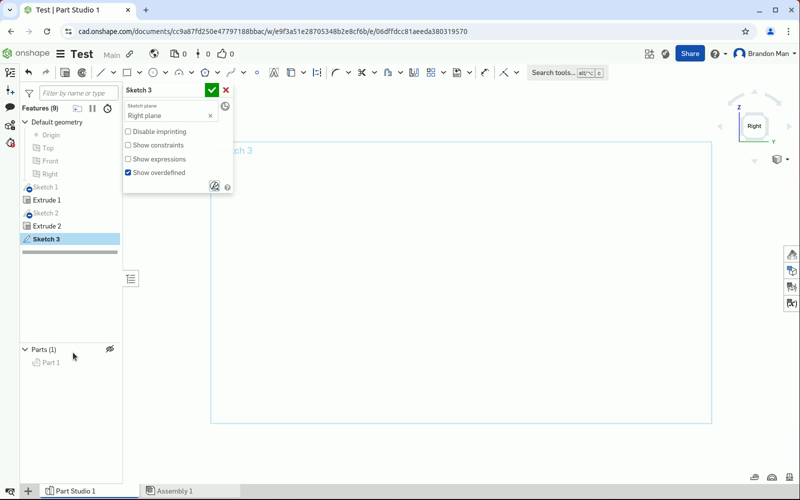
key(l)
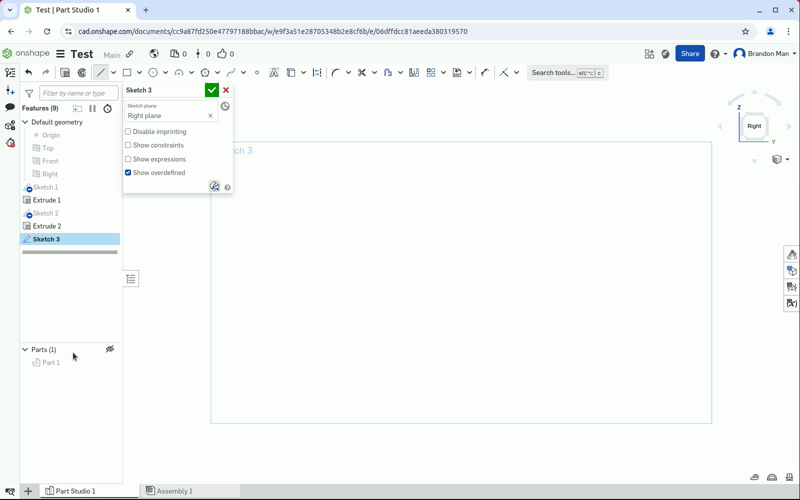
key_down(shift)
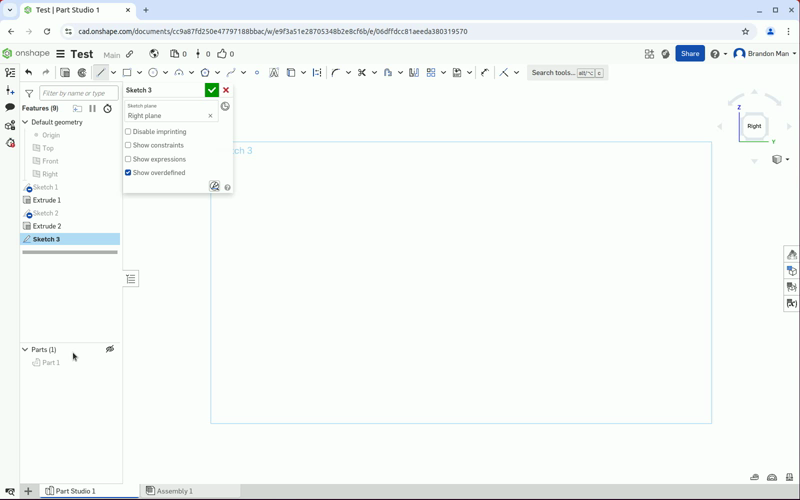
mouse_move(467, 282)
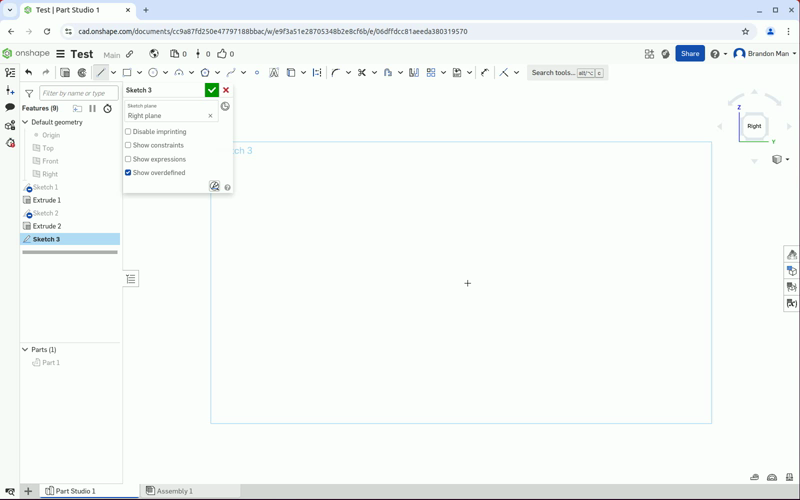
click(467, 282)
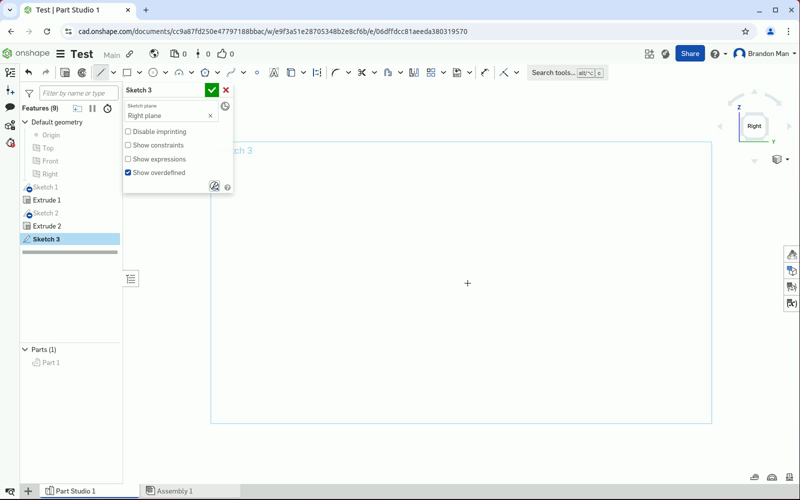
key_up(shift)
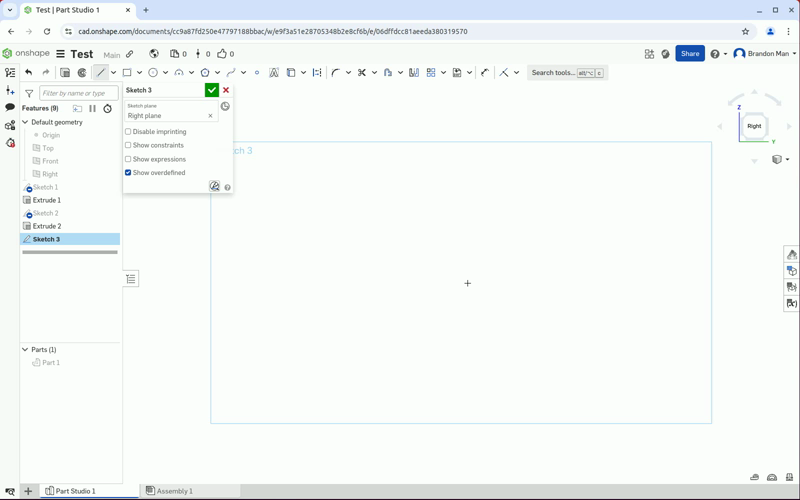
key_down(shift)
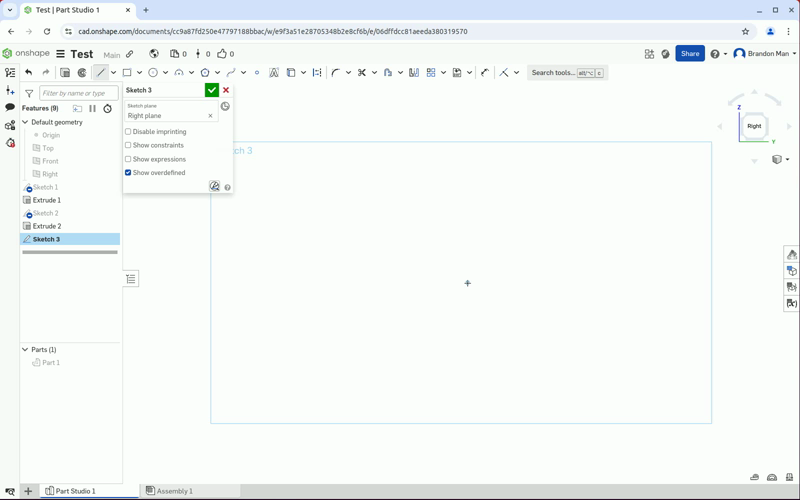
mouse_move(497, 282)
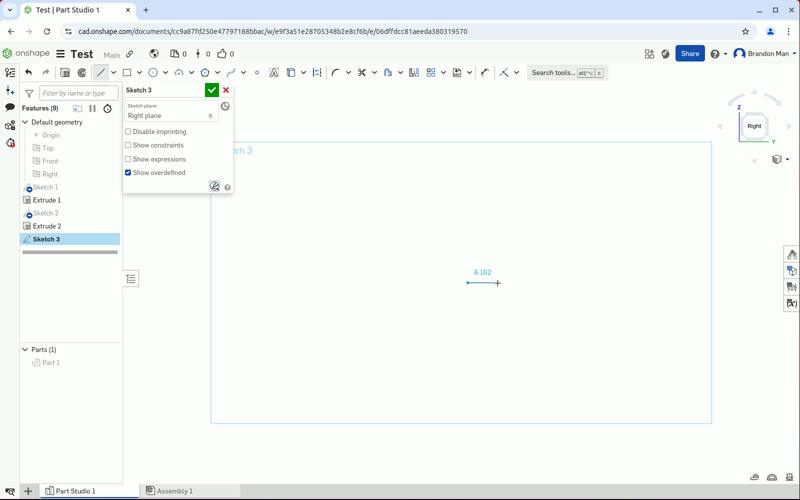
mouse_move(483, 286)
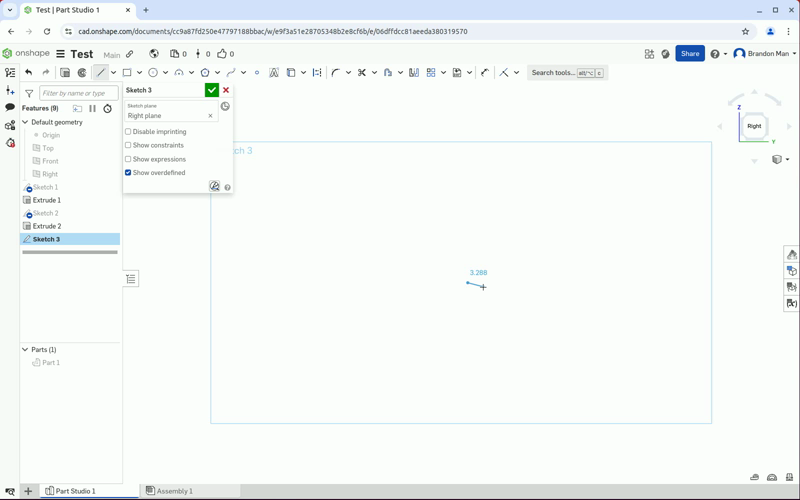
click(483, 286)
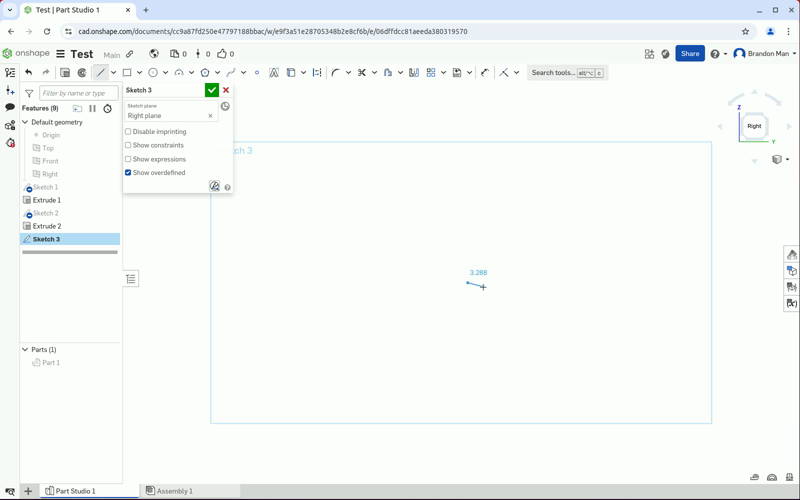
key_up(shift)
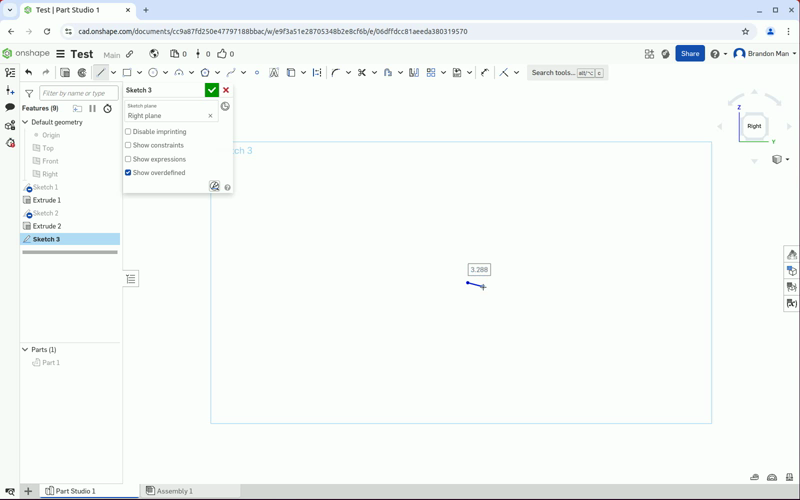
key_down(shift)
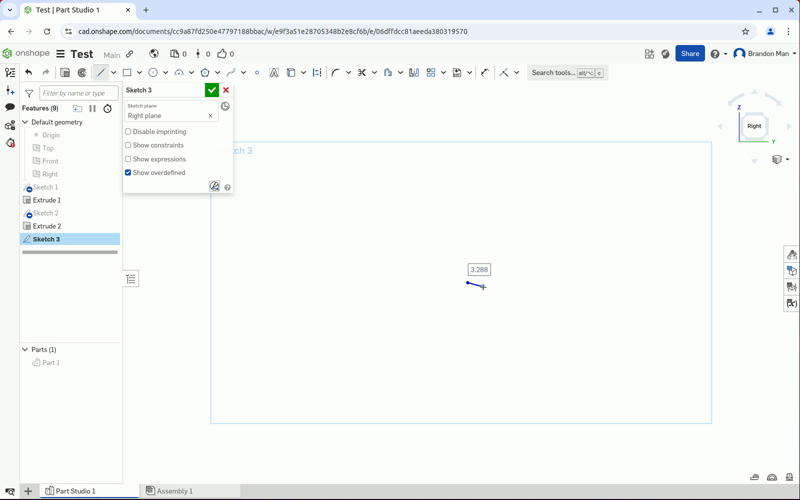
mouse_move(480, 170)
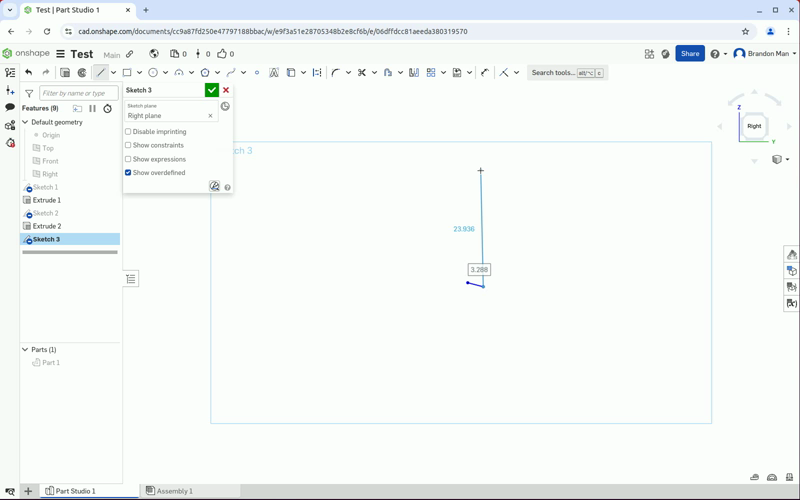
click(480, 170)
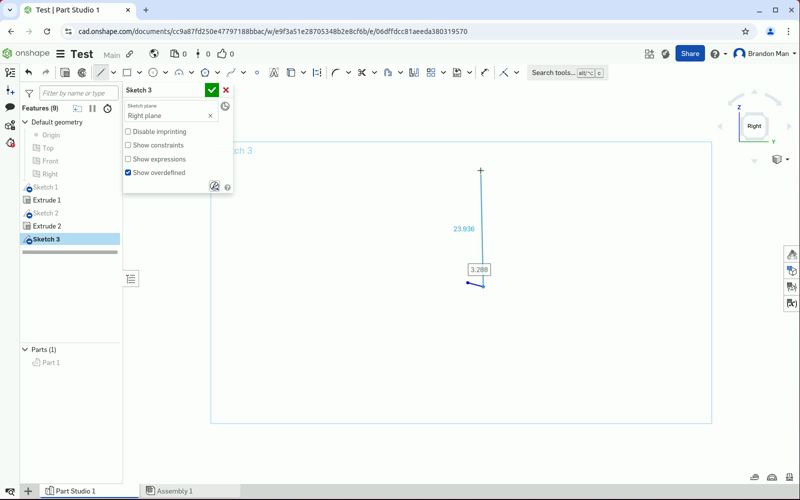
key_up(shift)
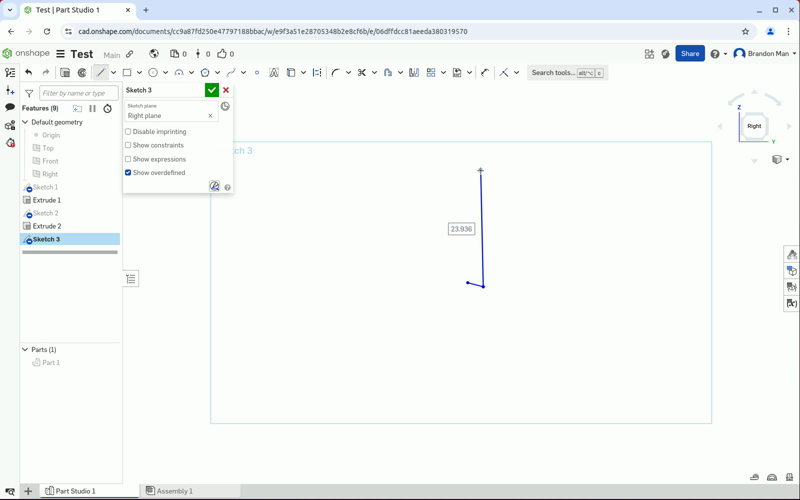
key_down(shift)
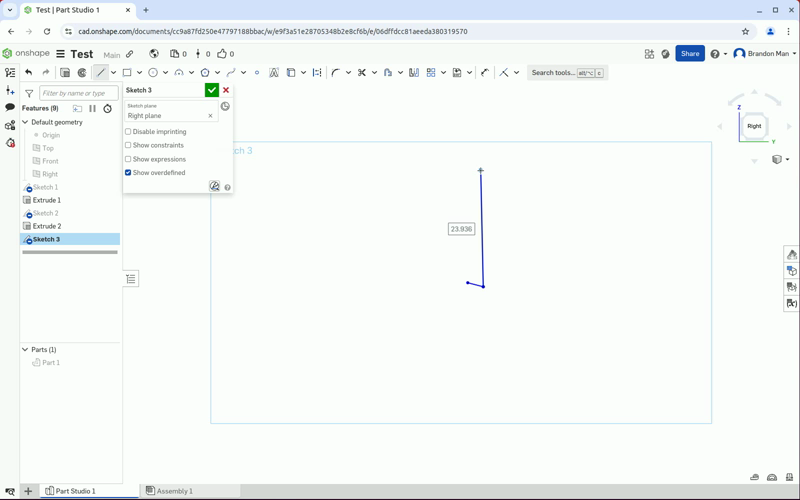
mouse_move(510, 170)
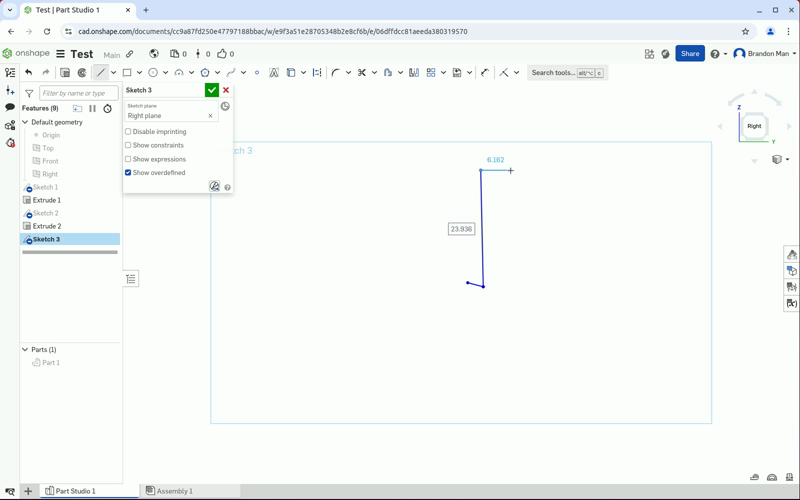
mouse_move(479, 170)
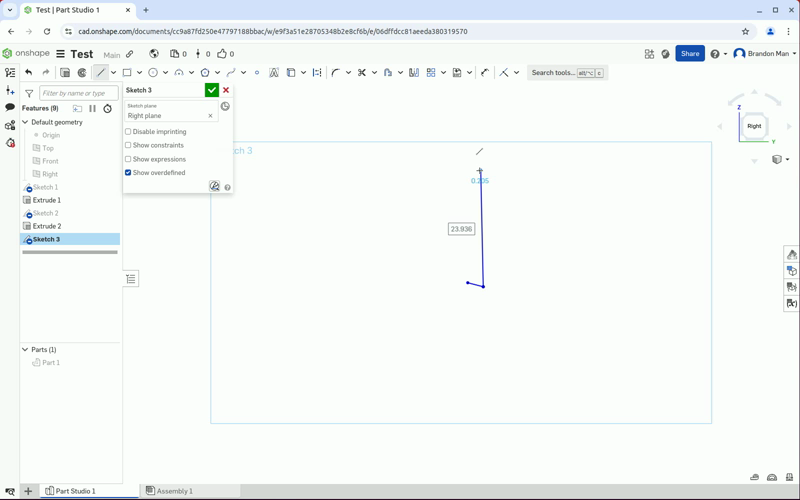
scroll(6)
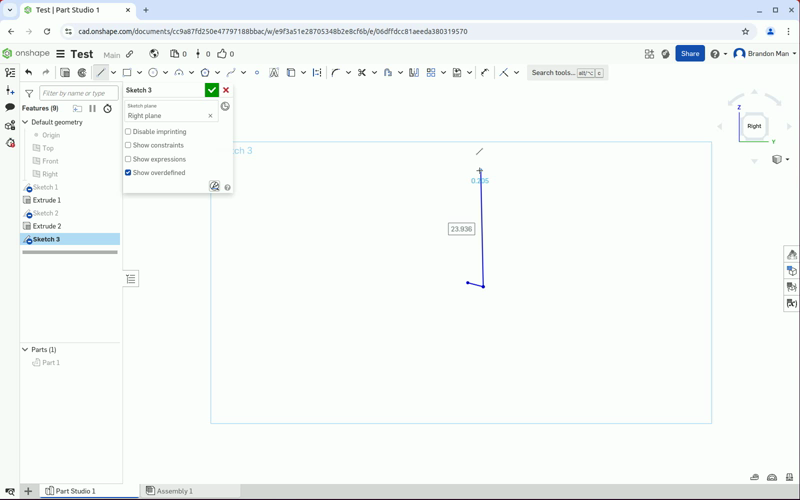
scroll(6)
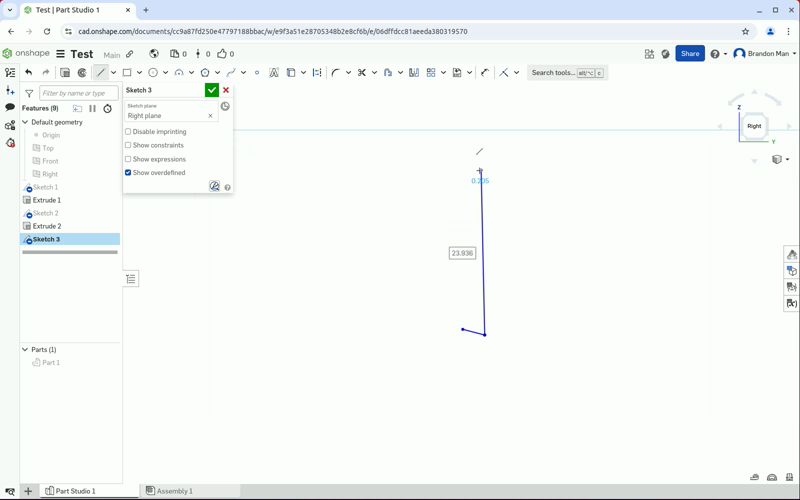
scroll(6)
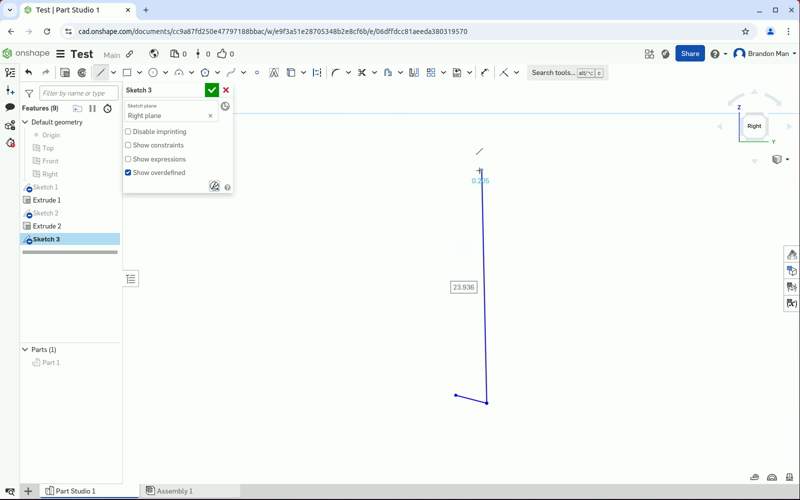
scroll(6)
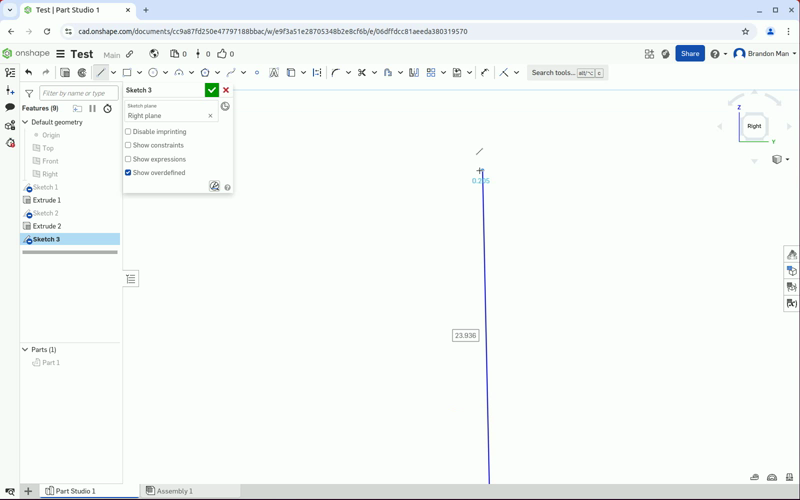
scroll(6)
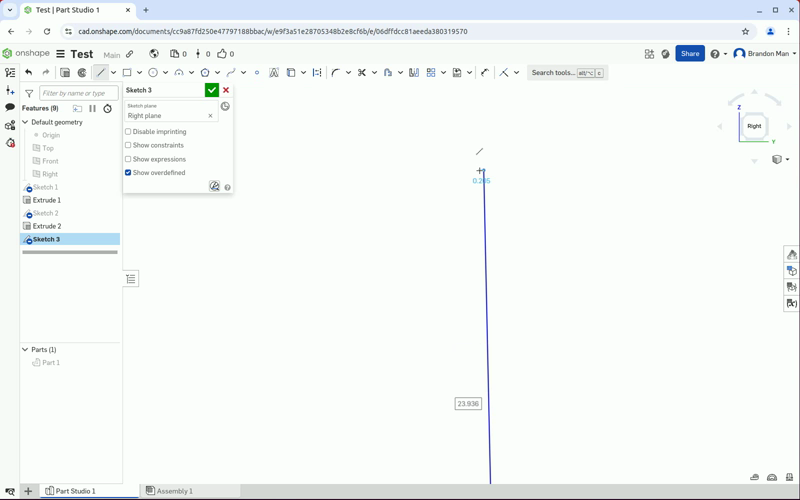
scroll(6)
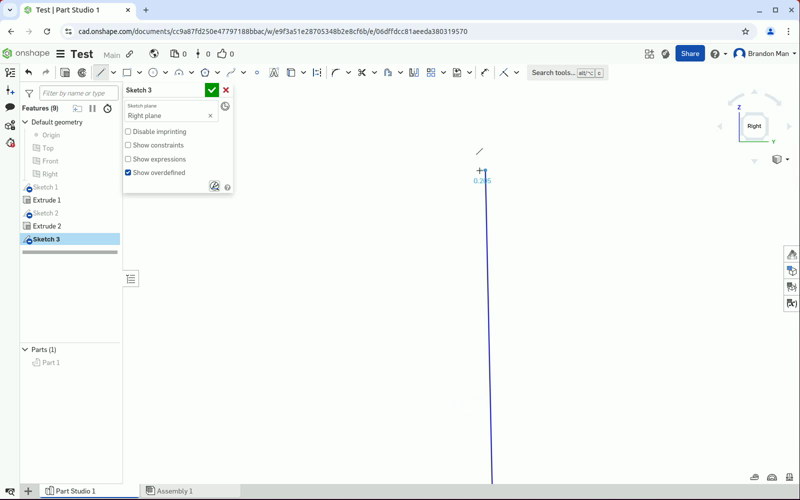
scroll(6)
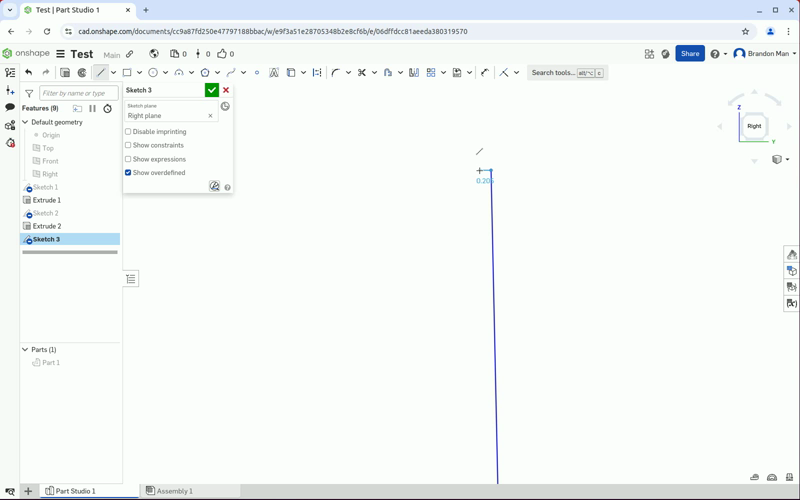
click(479, 170)
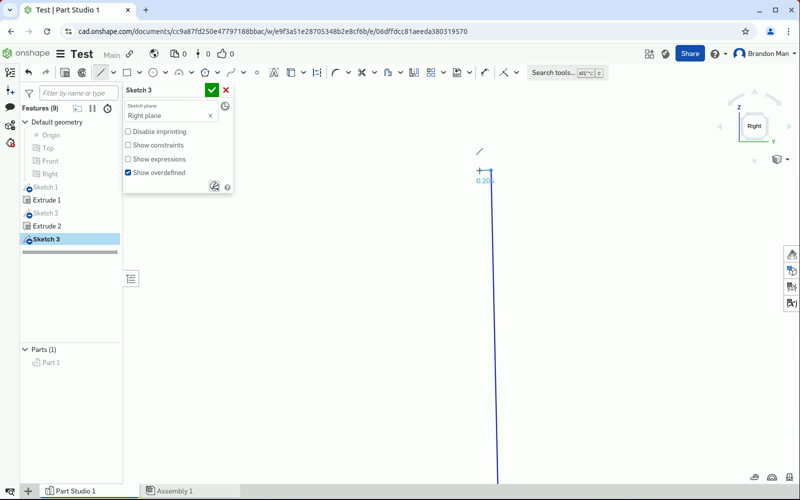
scroll(-6)
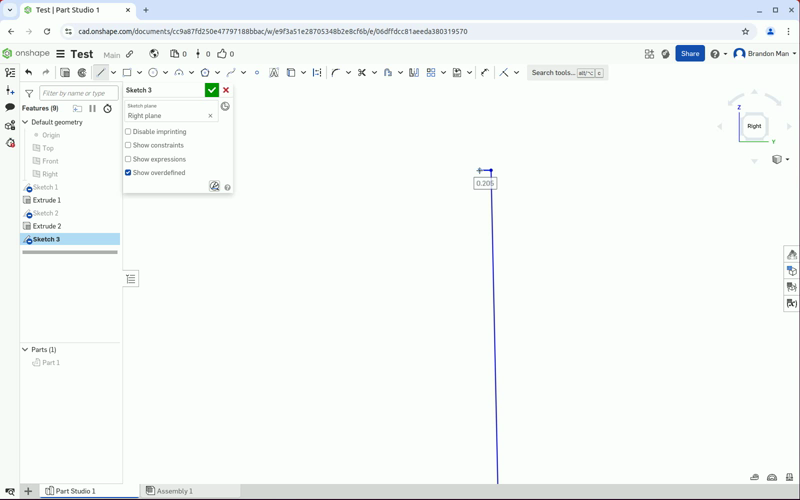
scroll(-6)
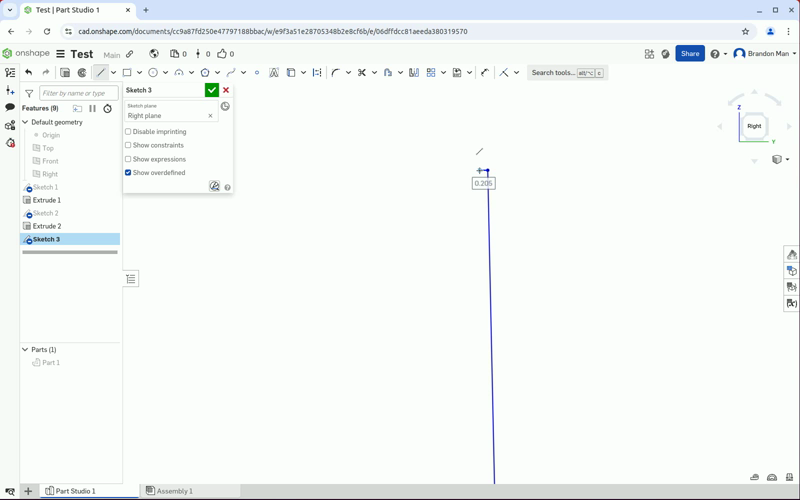
scroll(-6)
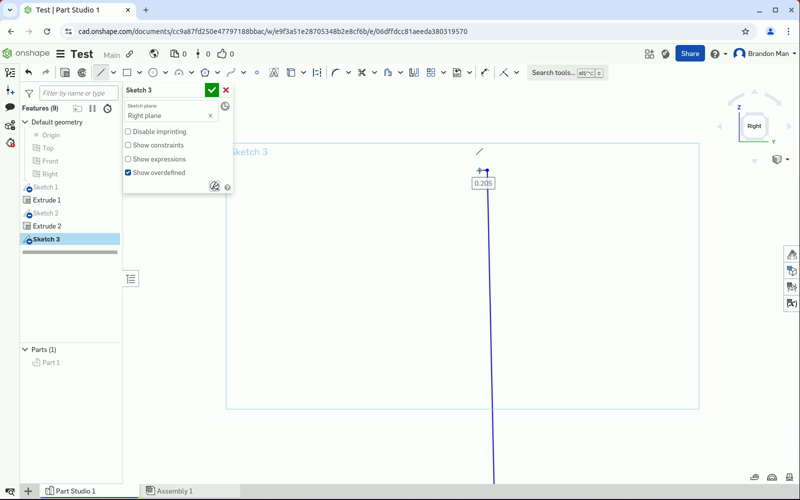
scroll(-6)
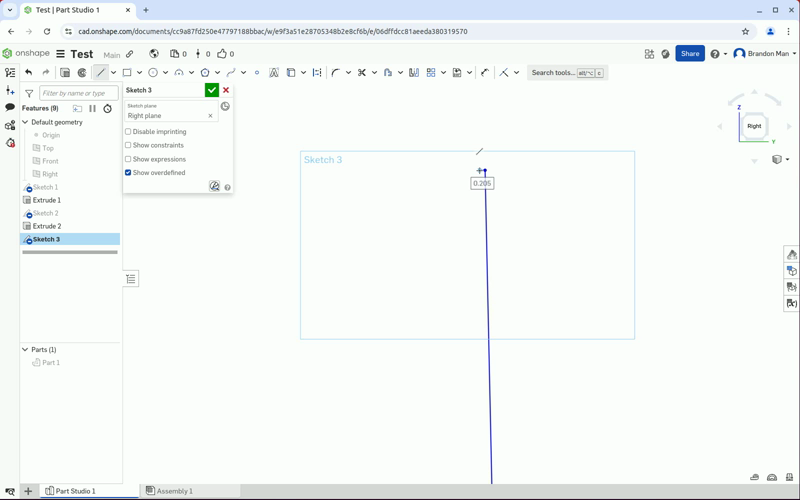
scroll(-6)
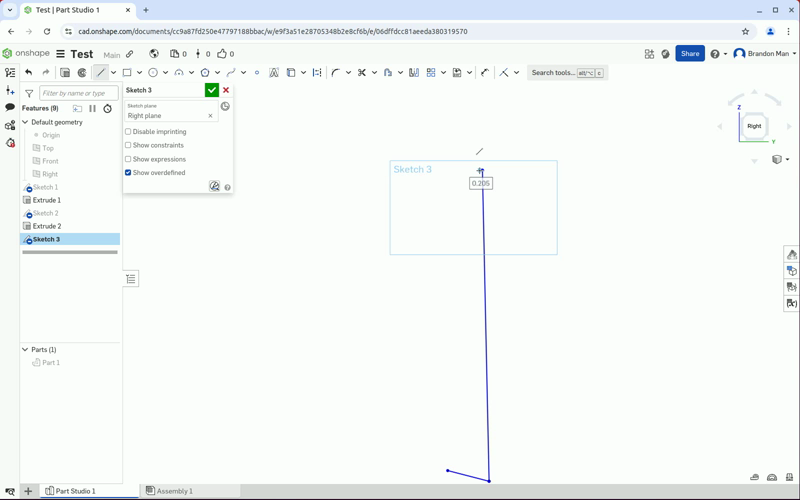
scroll(-6)
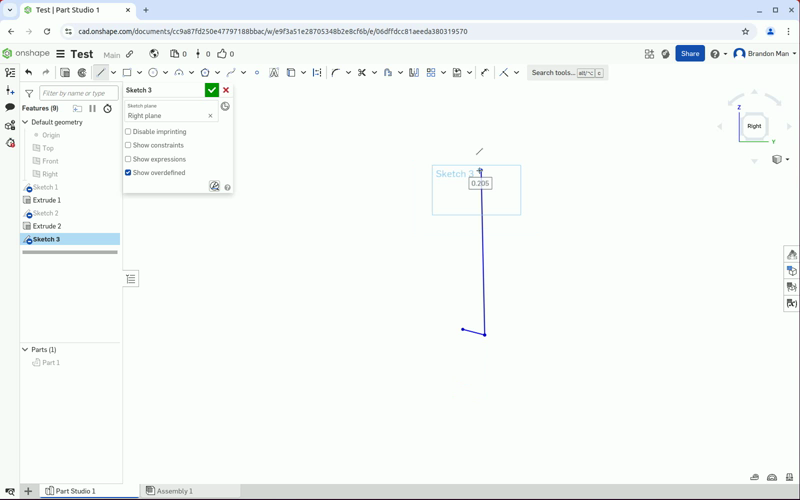
scroll(-6)
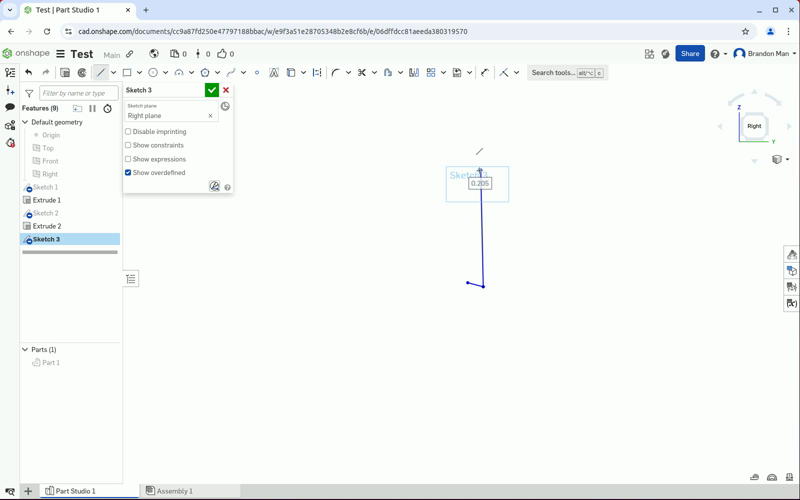
key_up(shift)
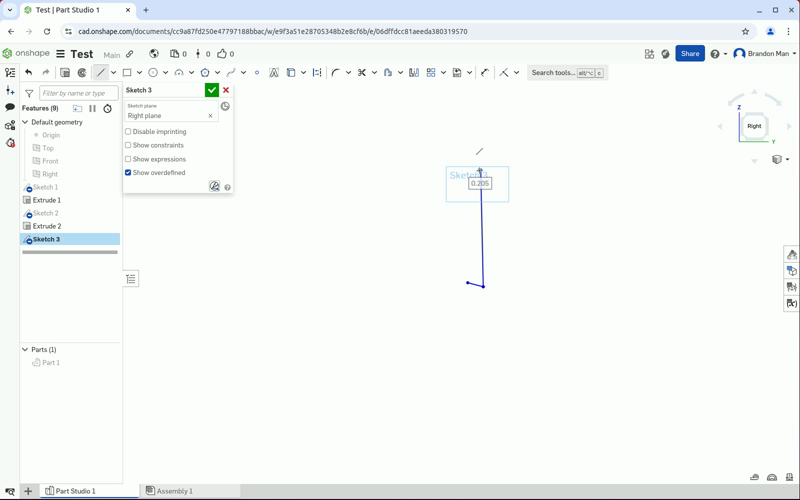
key_down(shift)
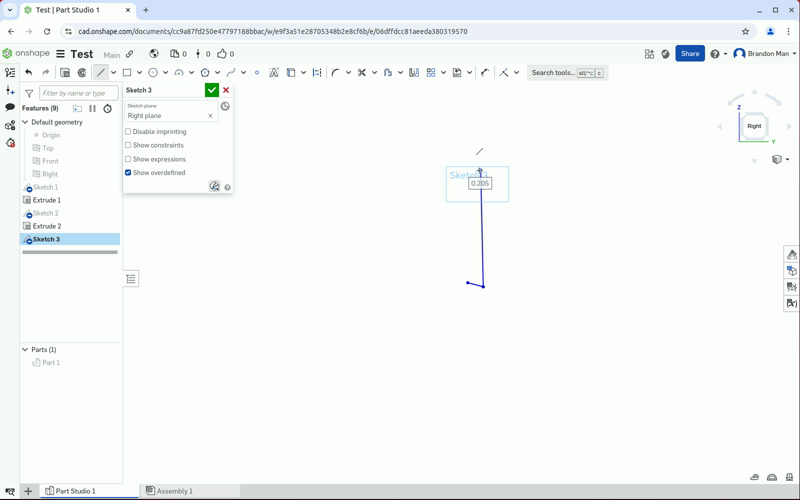
mouse_move(509, 170)
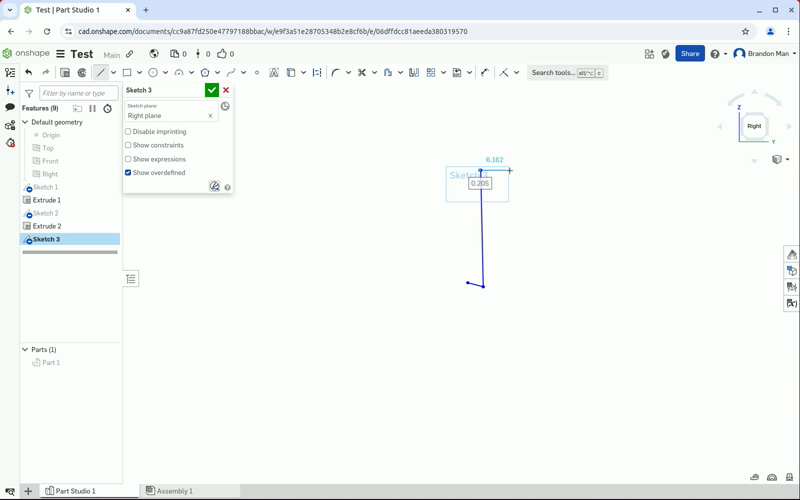
mouse_move(478, 181)
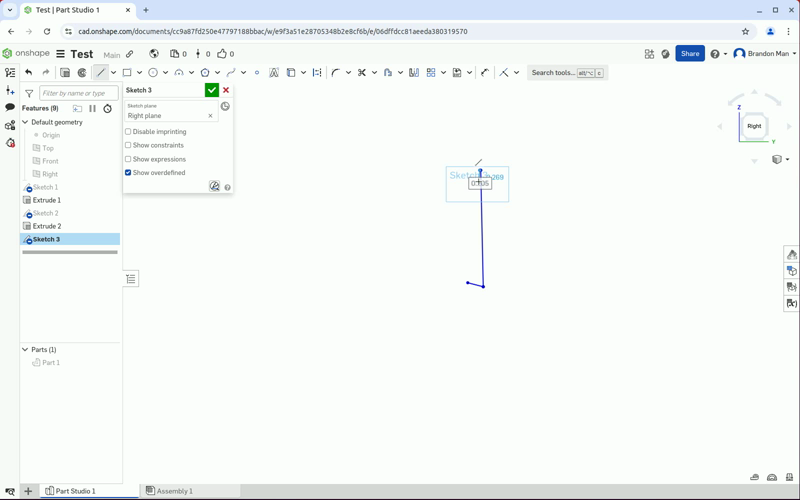
click(478, 181)
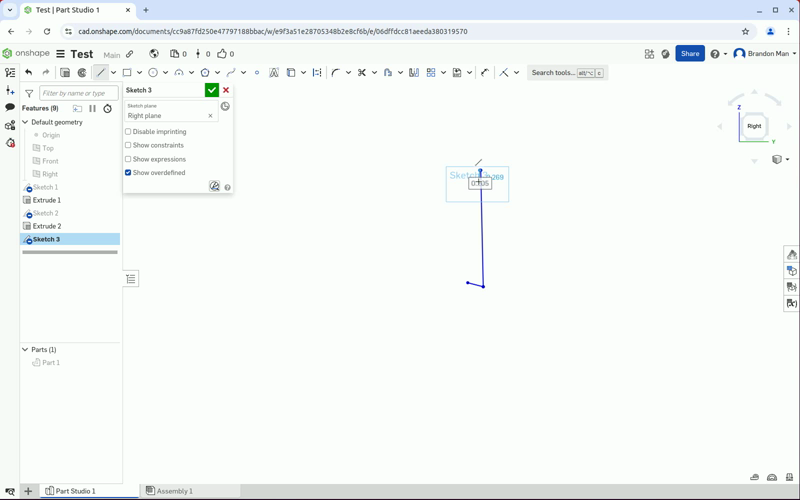
key_up(shift)
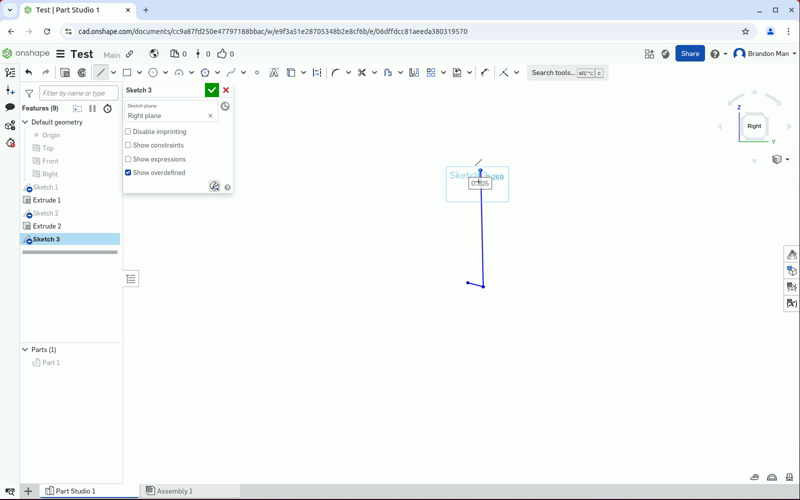
key_down(shift)
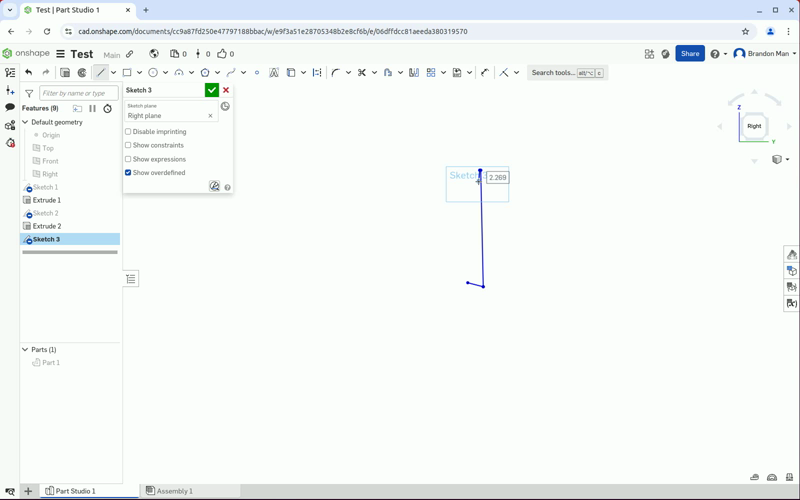
mouse_move(467, 282)
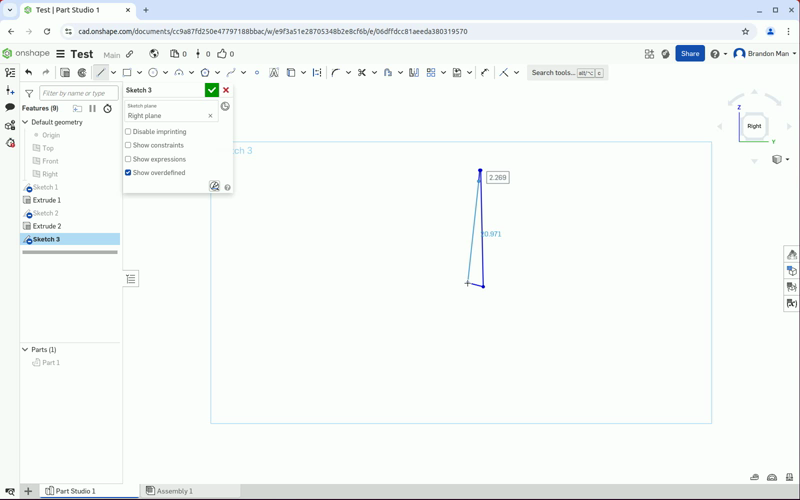
key_up(shift)
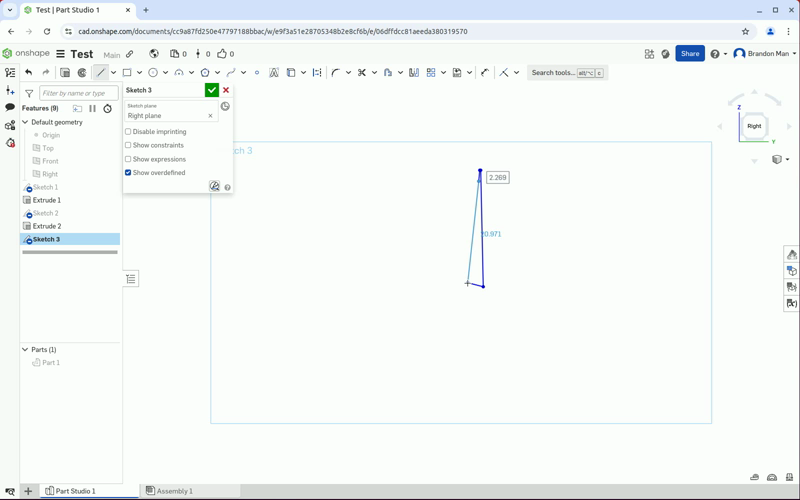
click(467, 282)
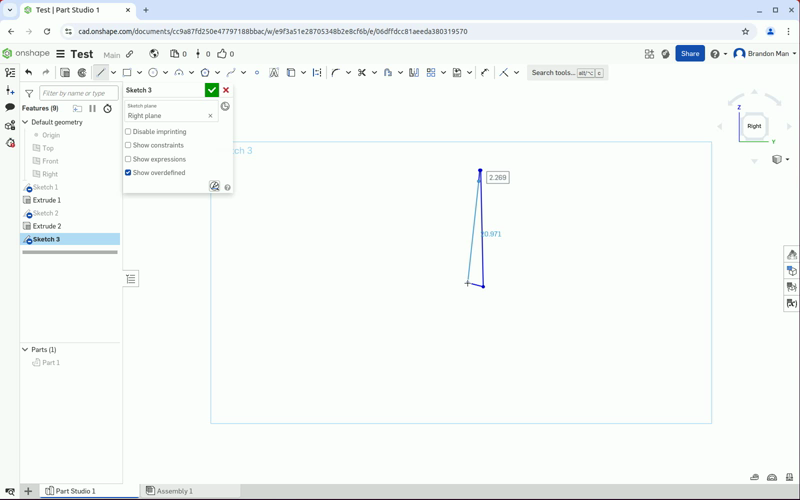
key(esc)
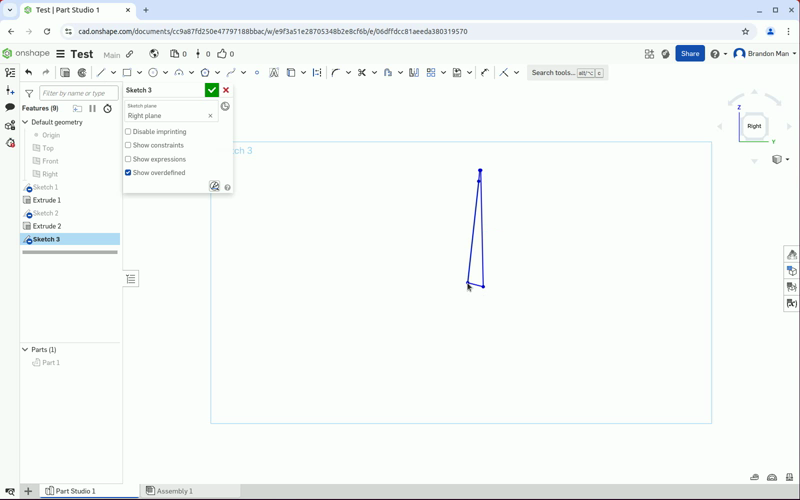
mouse_move(476, 270)
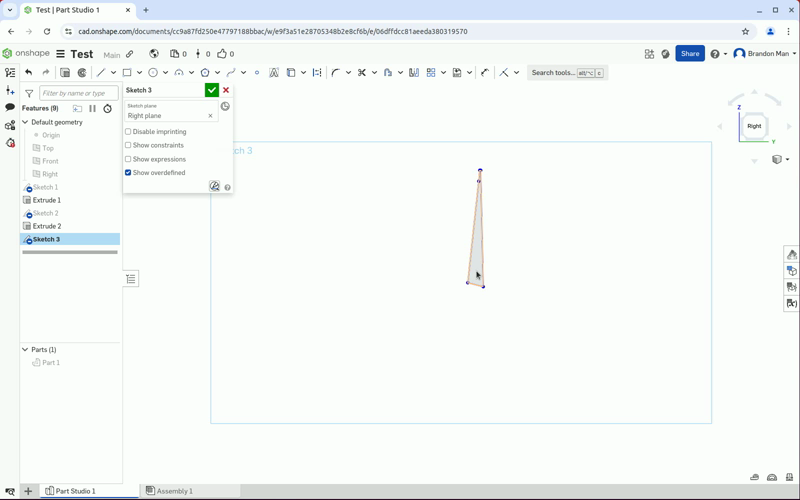
scroll(6)
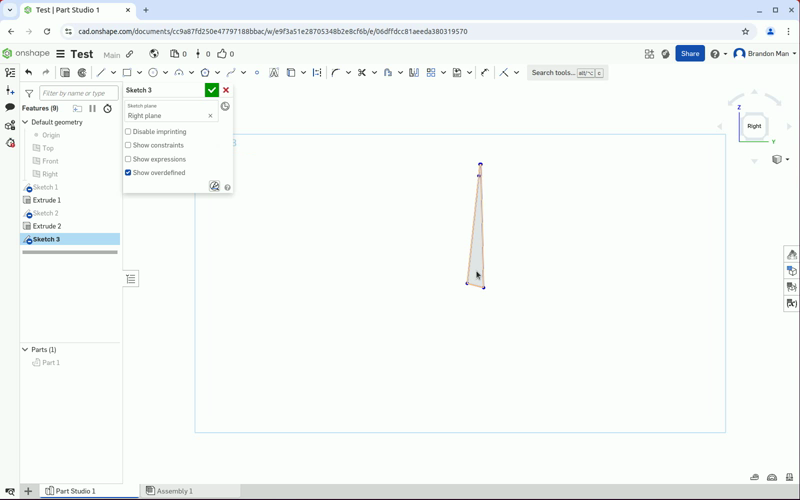
scroll(6)
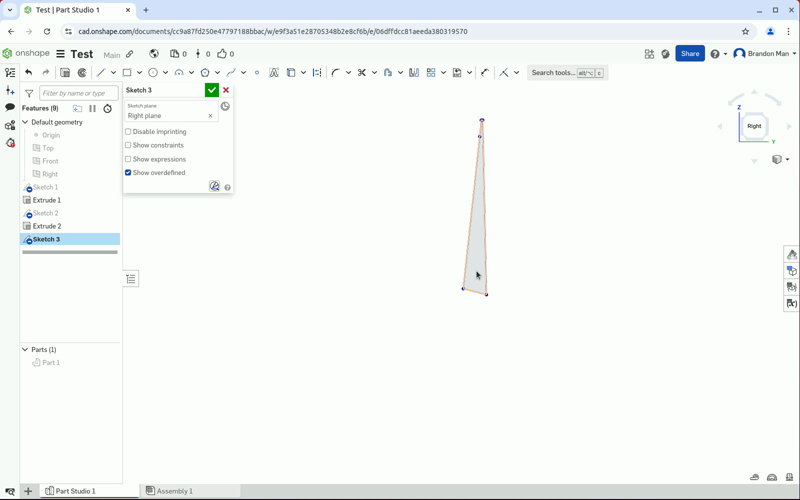
scroll(6)
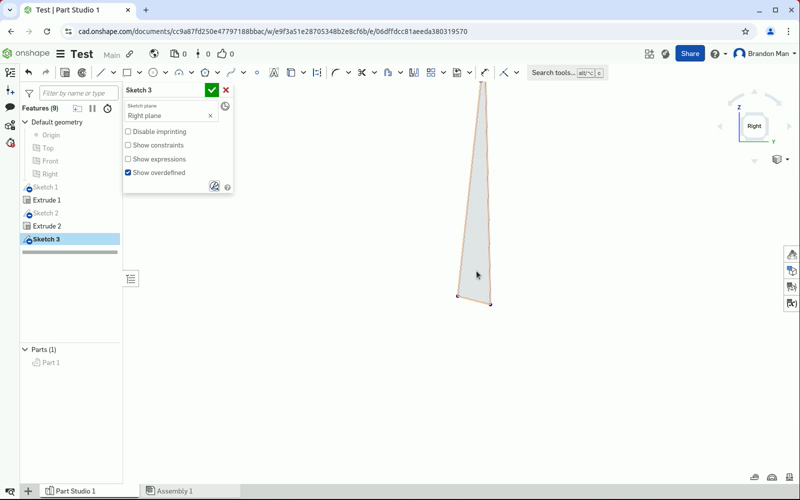
scroll(6)
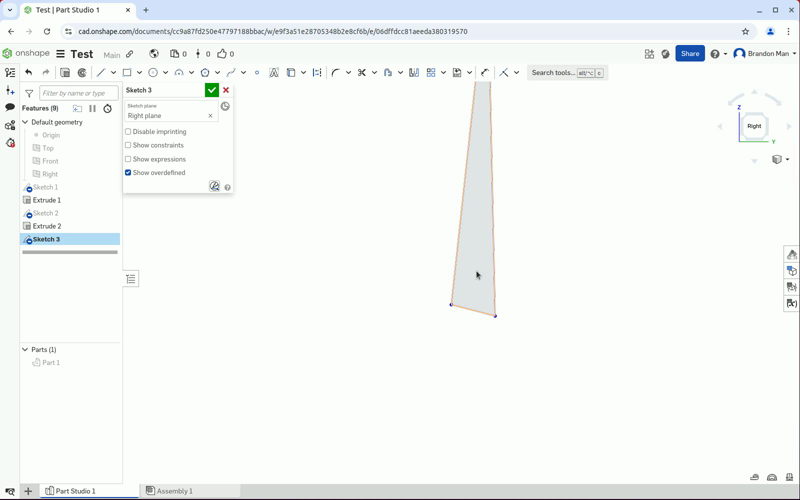
scroll(6)
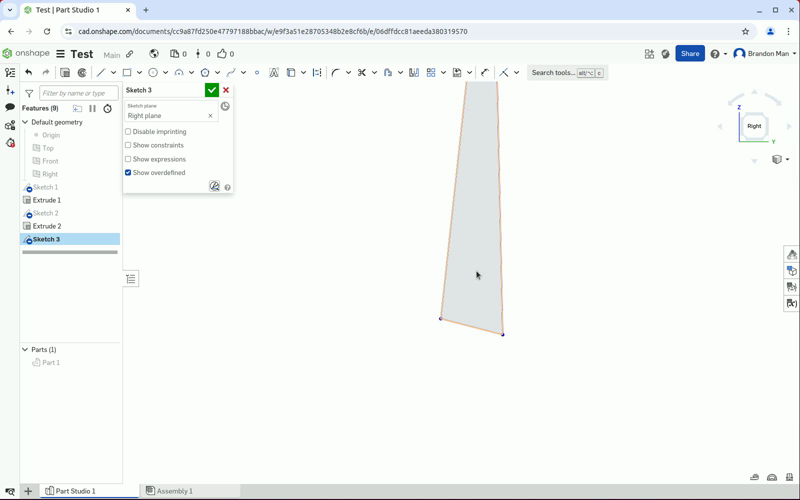
scroll(6)
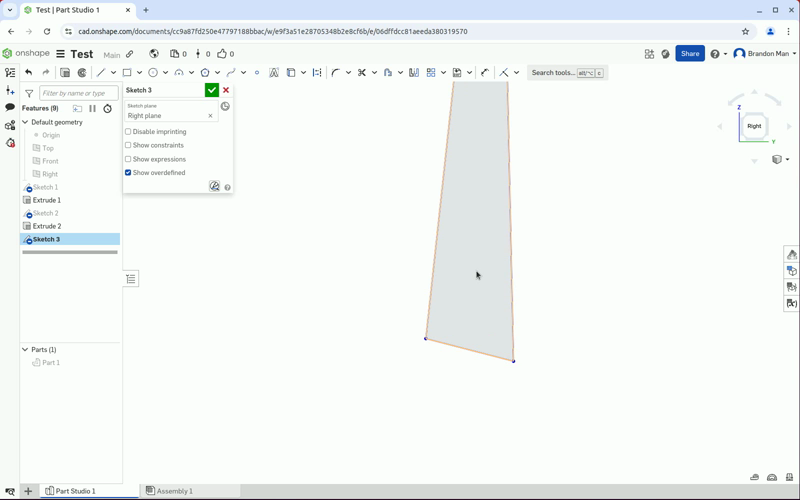
scroll(6)
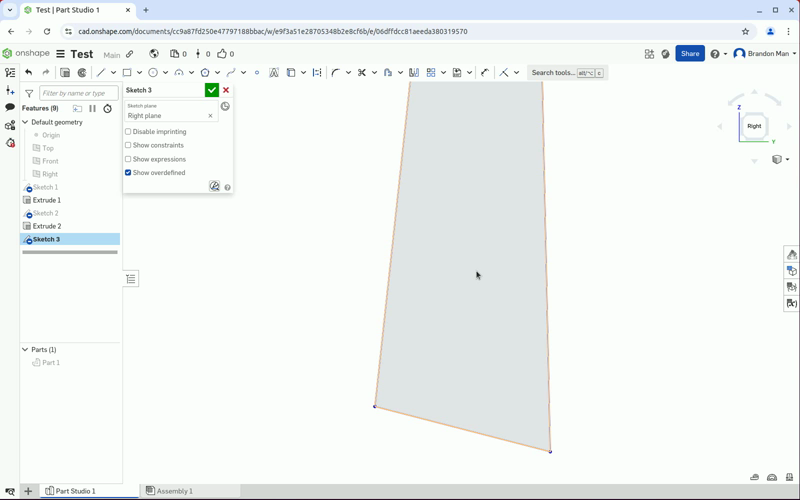
click(476, 270)
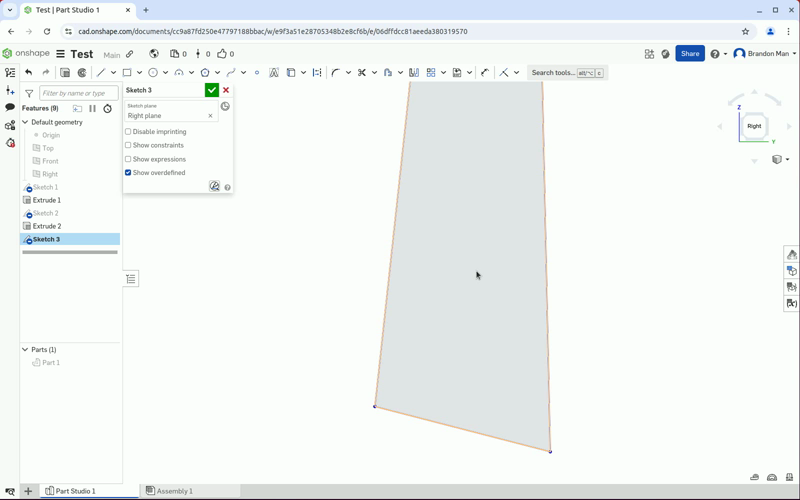
scroll(-6)
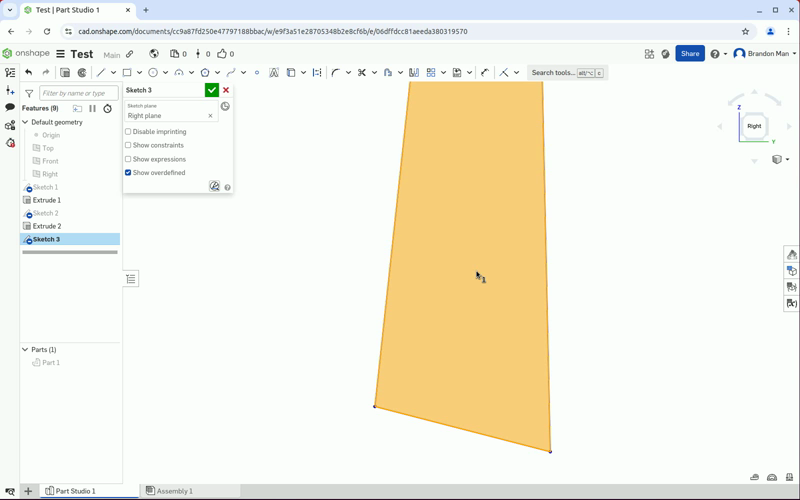
scroll(-6)
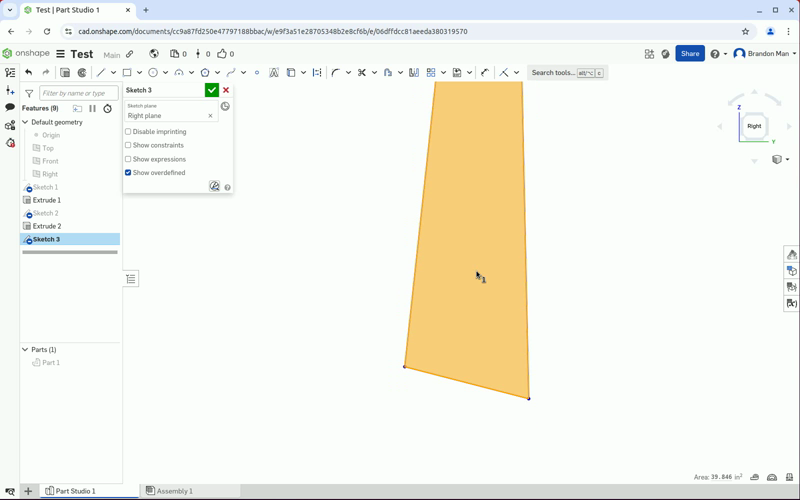
scroll(-6)
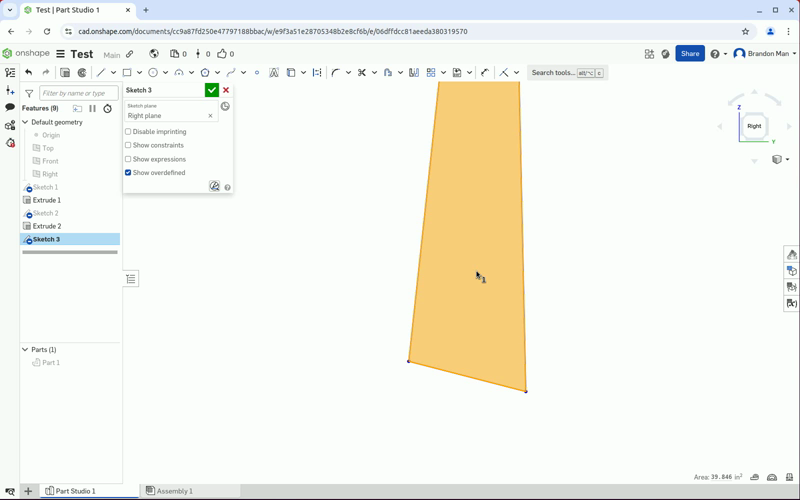
scroll(-6)
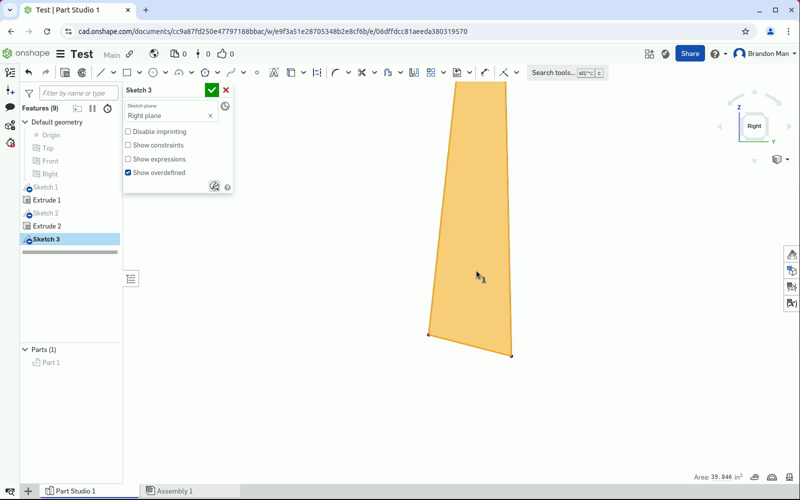
scroll(-6)
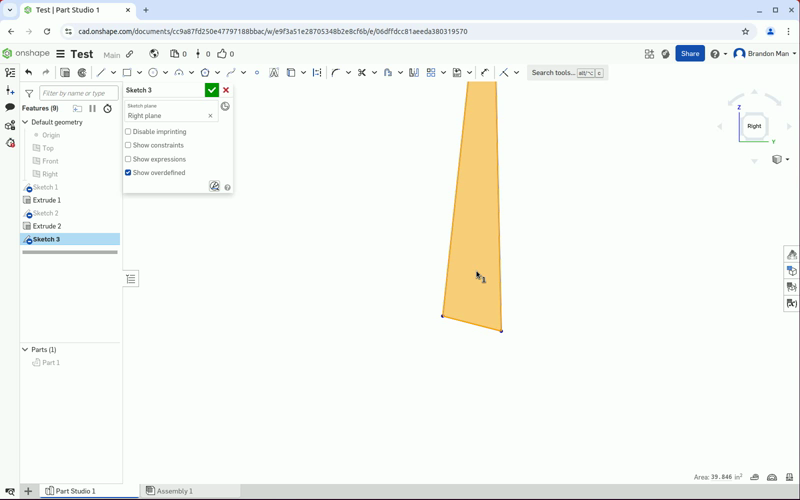
scroll(-6)
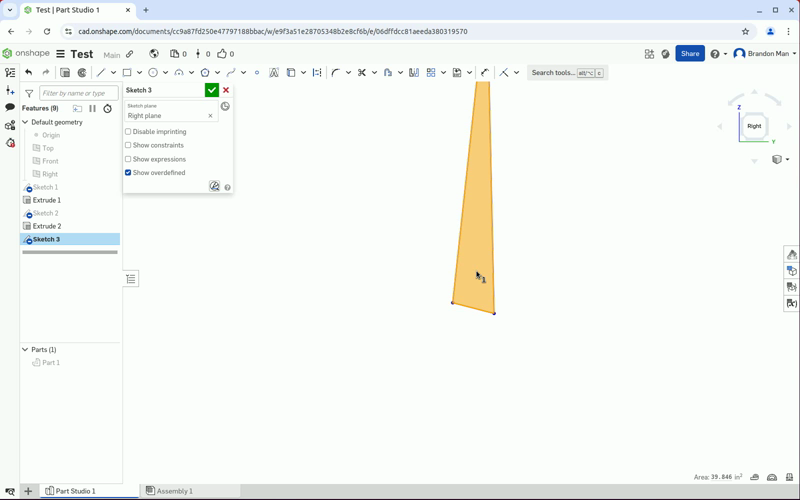
scroll(-6)
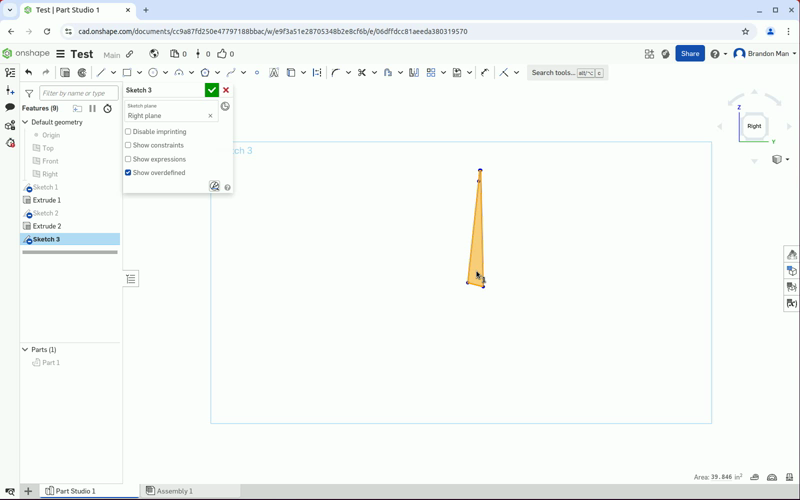
mouse_move(73, 352)
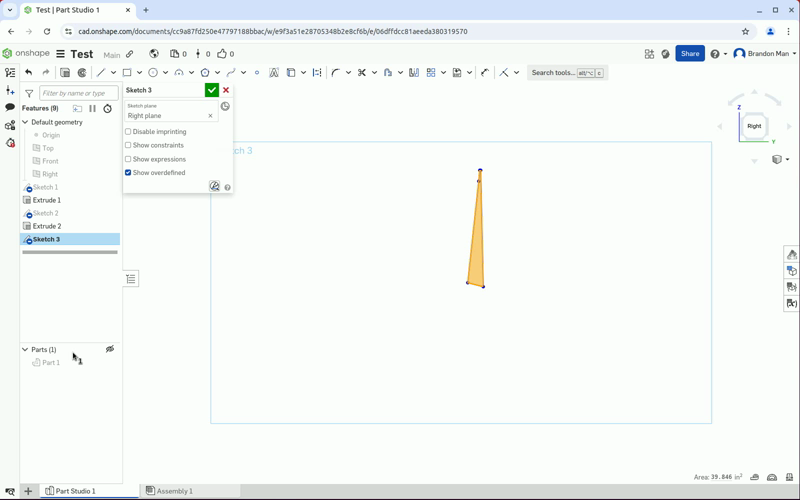
key(shift+y)
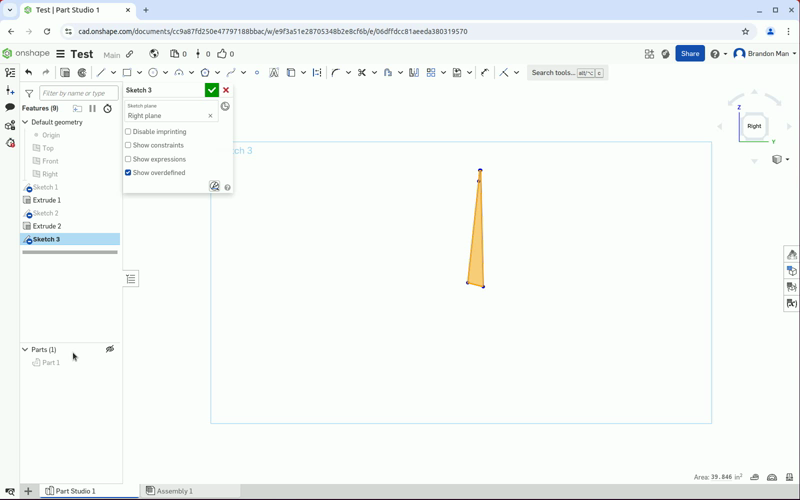
key(shift+e)
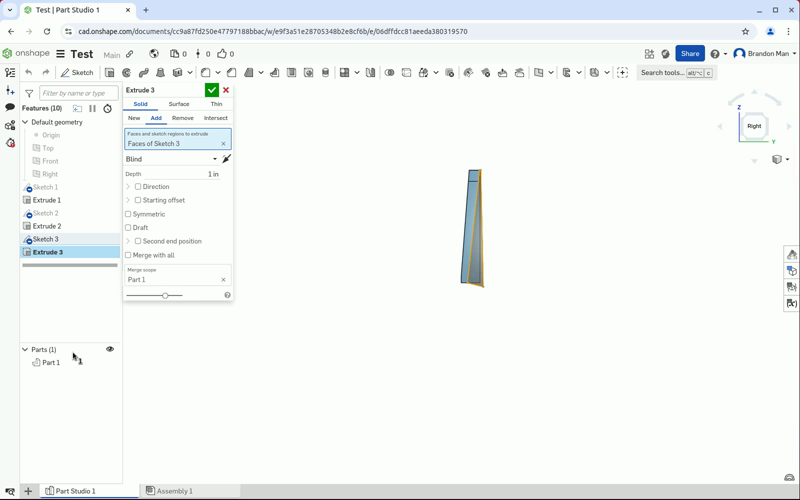
mouse_move(143, 106)
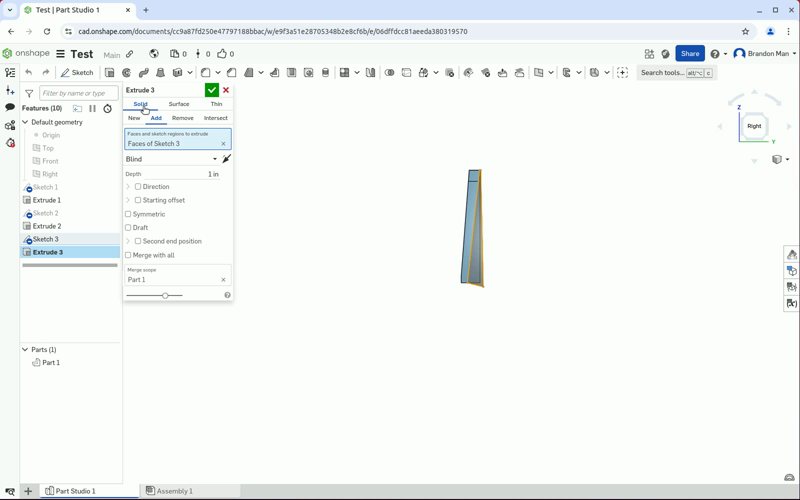
click(143, 106)
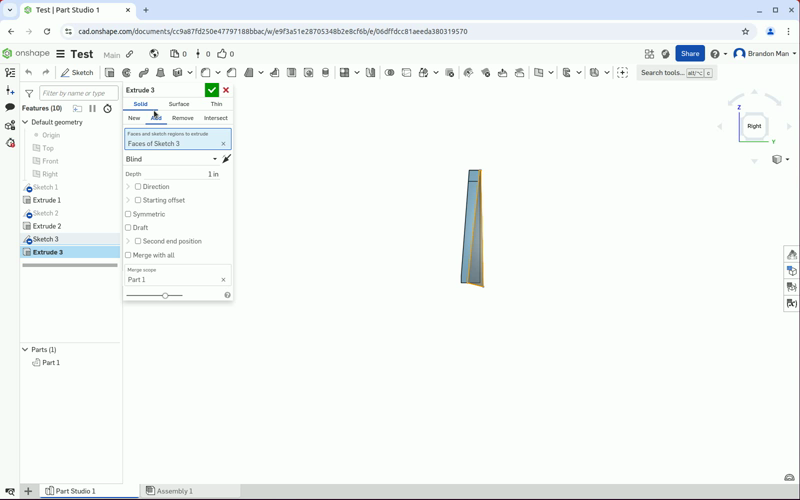
mouse_move(186, 120)
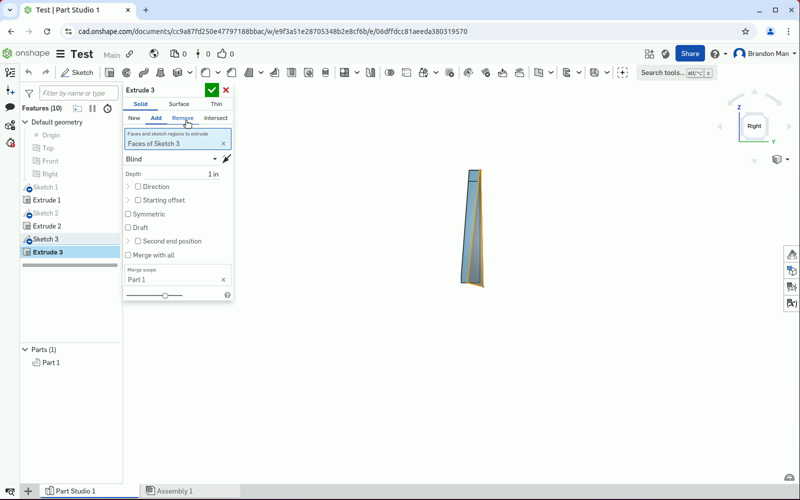
click(186, 120)
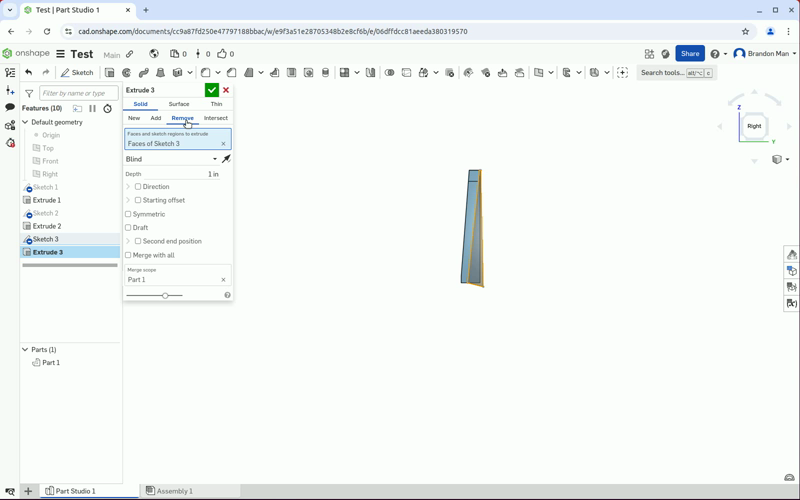
key(tab, 4)
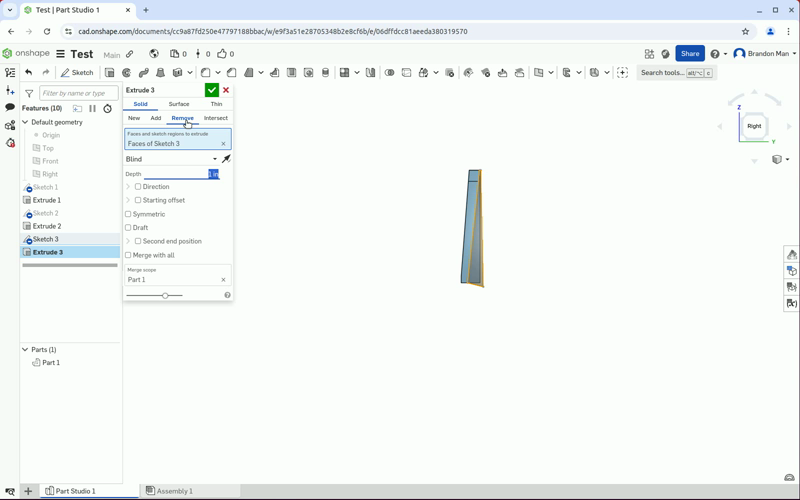
text(-13.239)
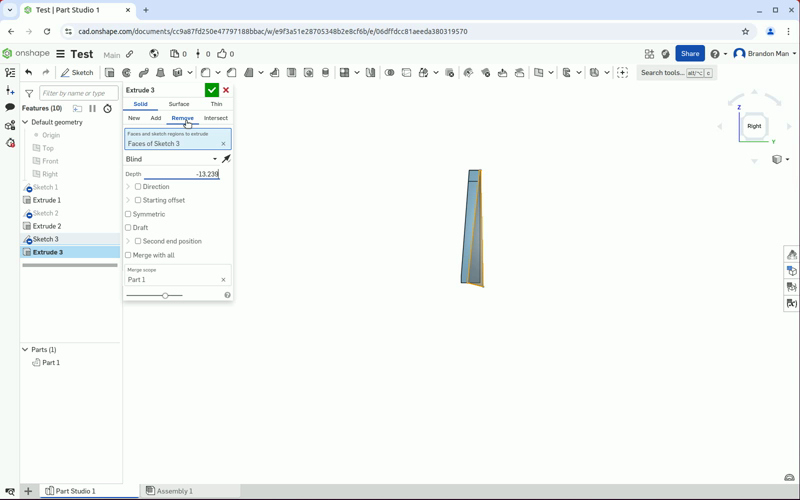
key(tab, 6)
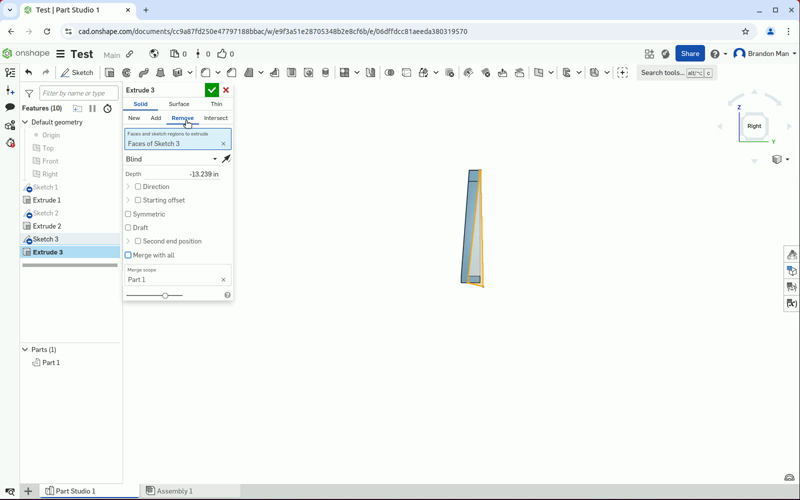
key(space)
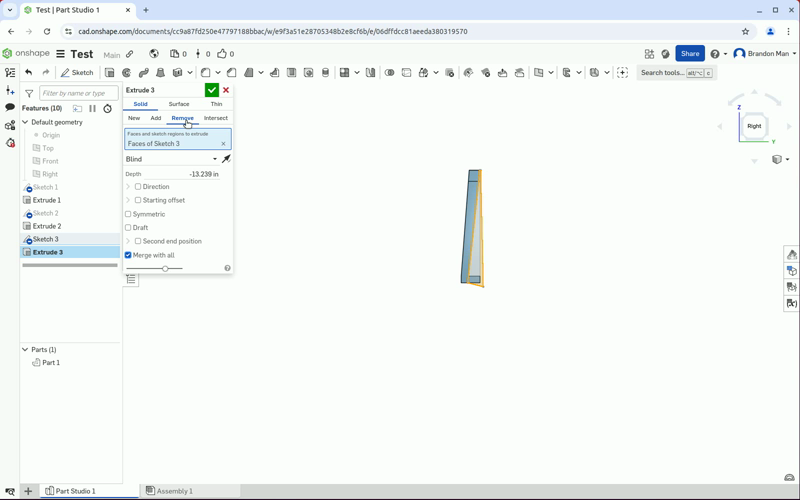
key(enter)
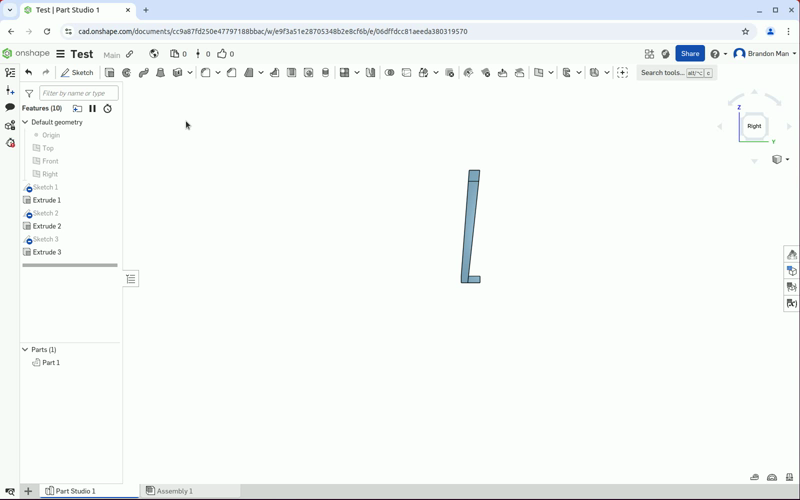
key(shift+h)
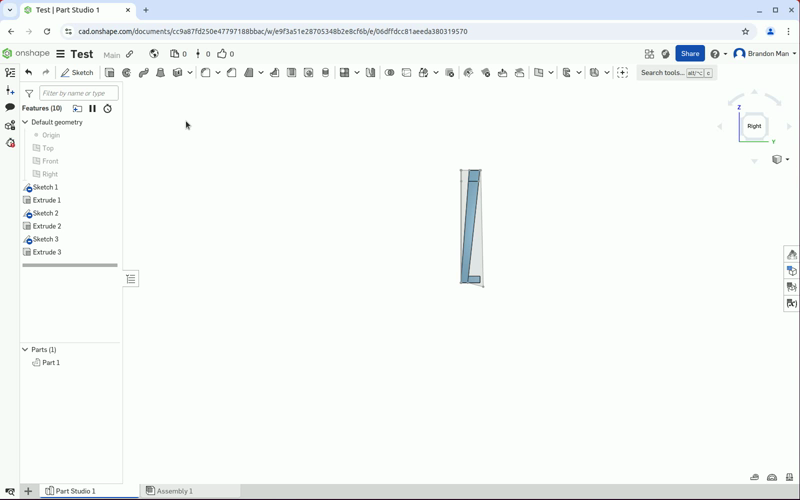
key(shift+h)
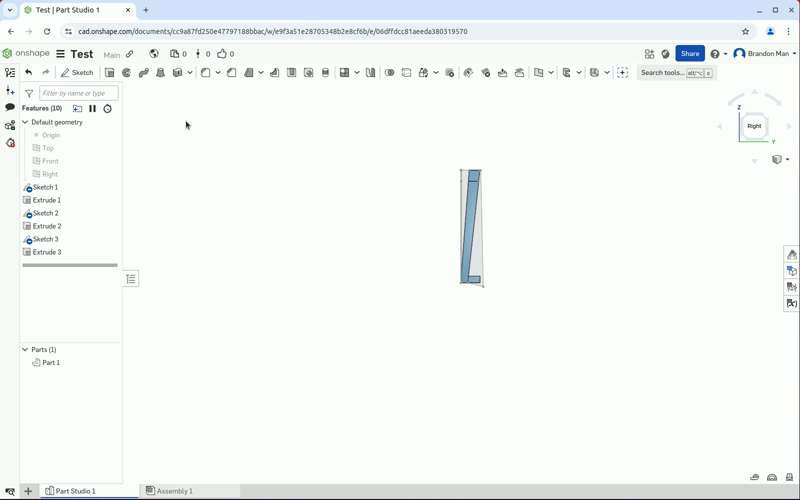
key(shift+7)
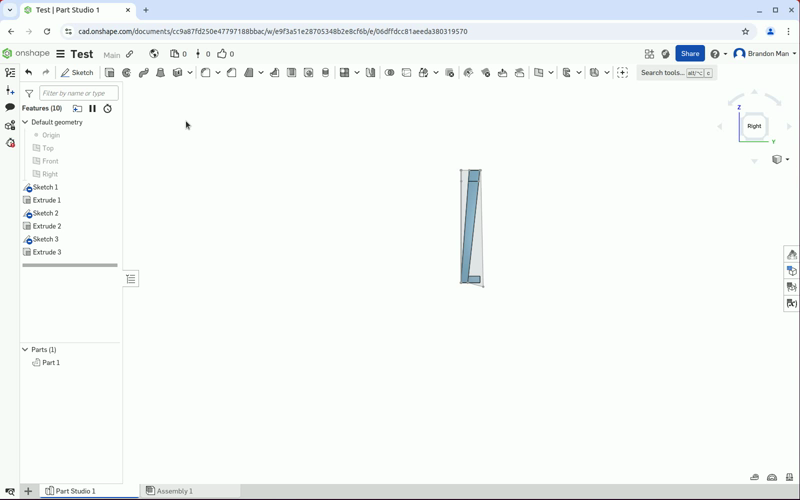
key(right, 2)
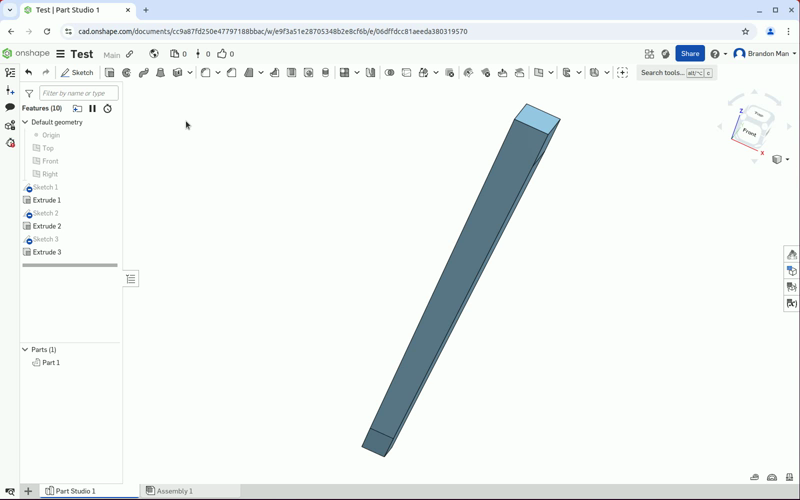
key(down, 2)
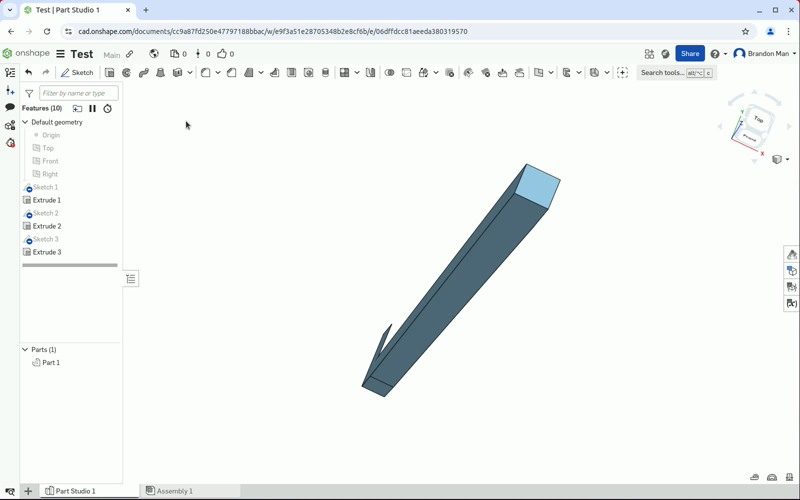
key(up, 2)
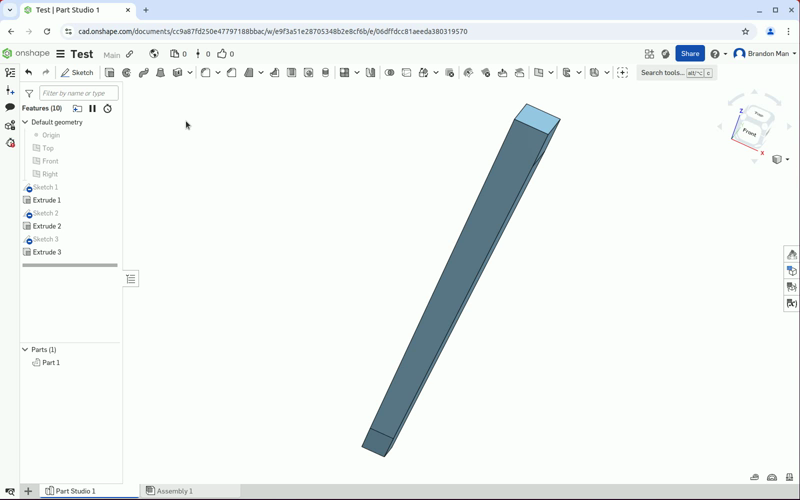
key(left, 2)
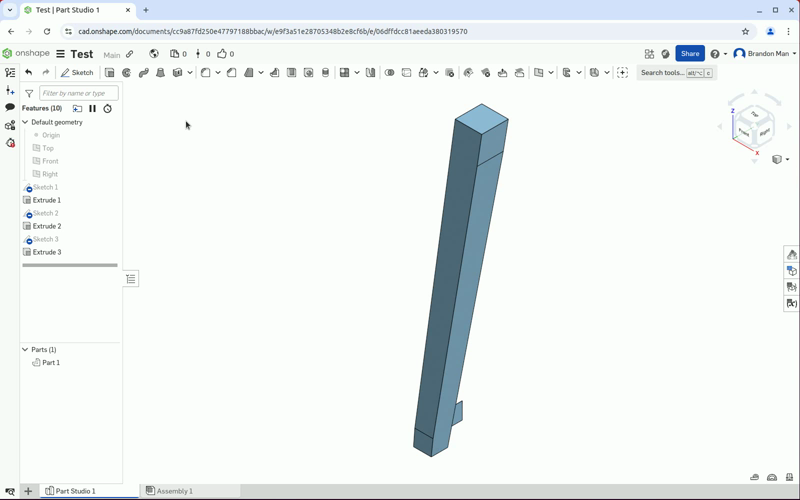
mouse_move(73, 189)
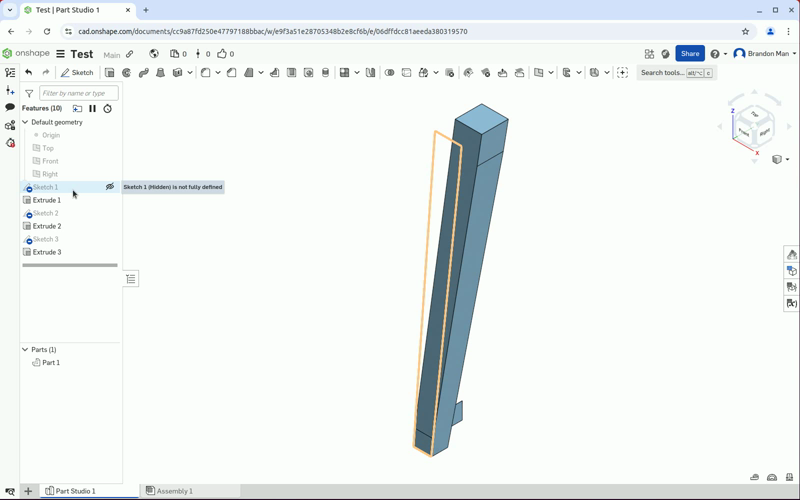
click(73, 189)